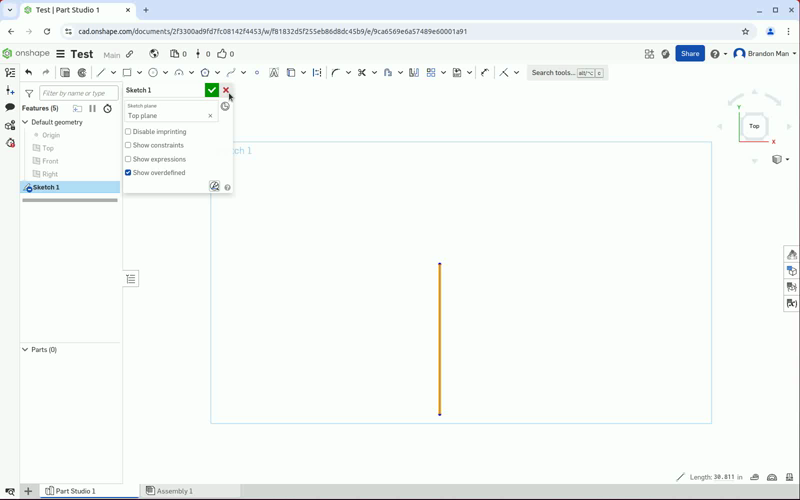
key(shift+h)
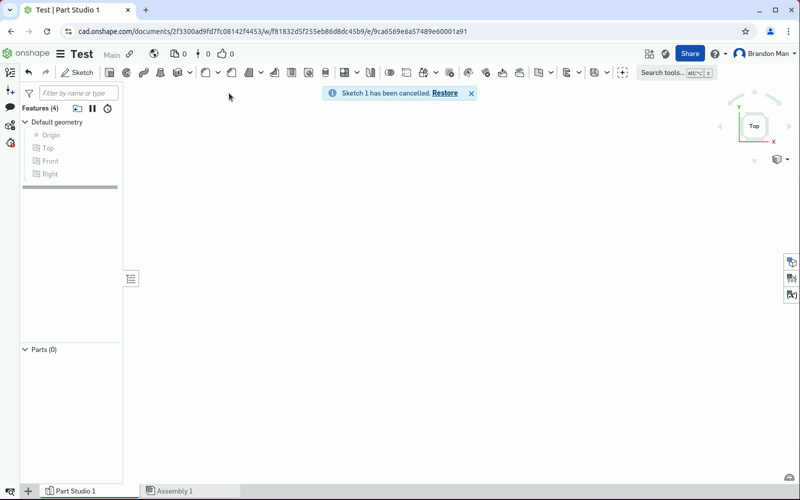
mouse_move(73, 352)
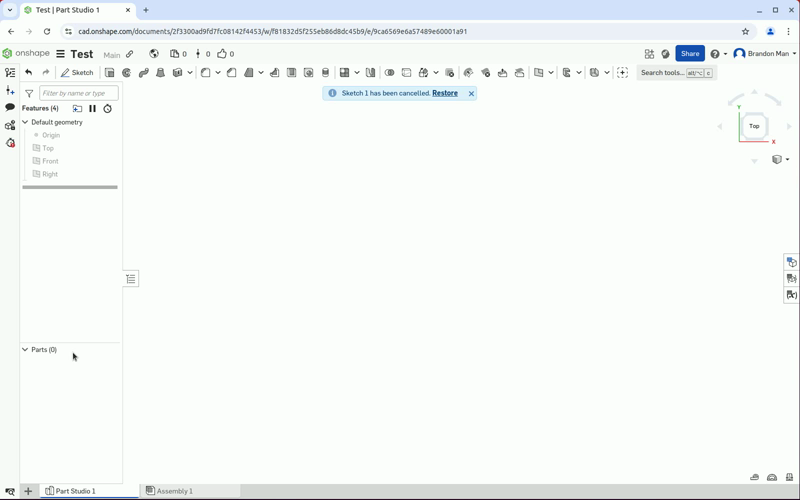
key(y)
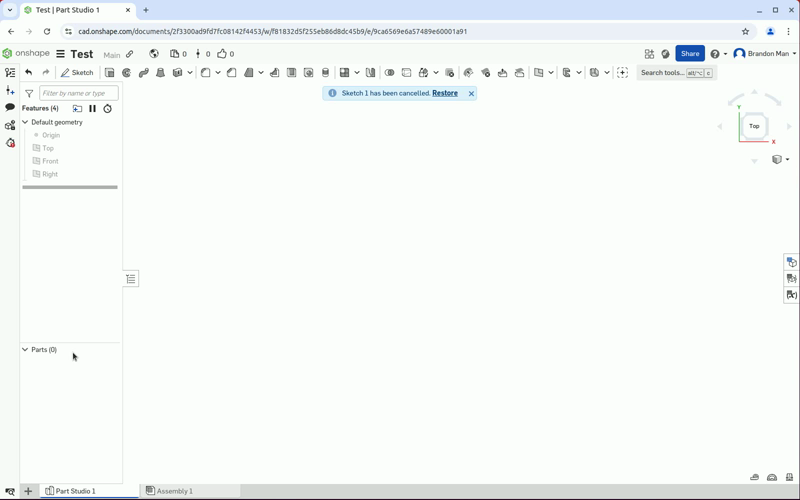
key(shift+p)
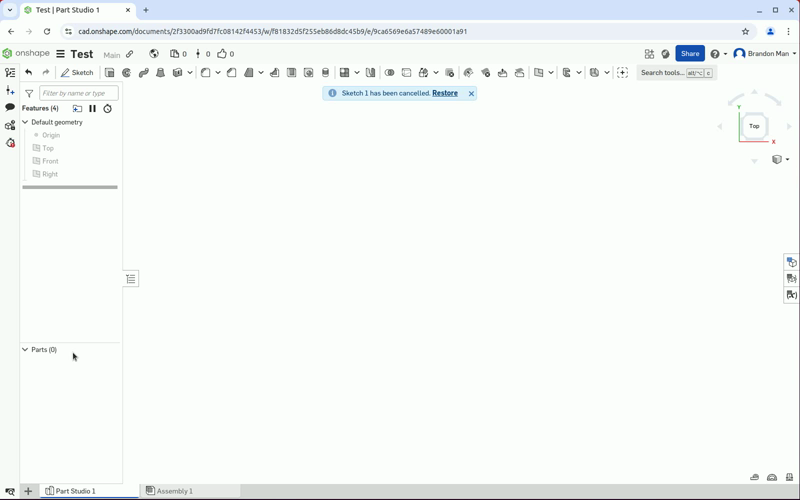
key(space)
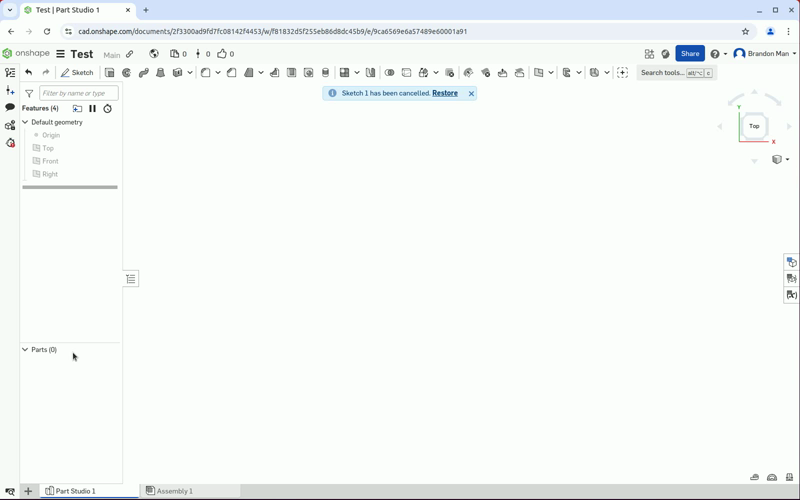
key_down(shift)
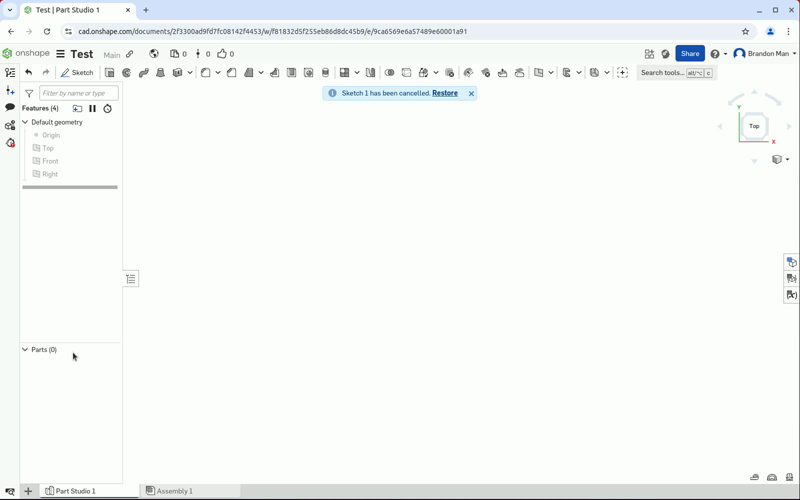
key(up)
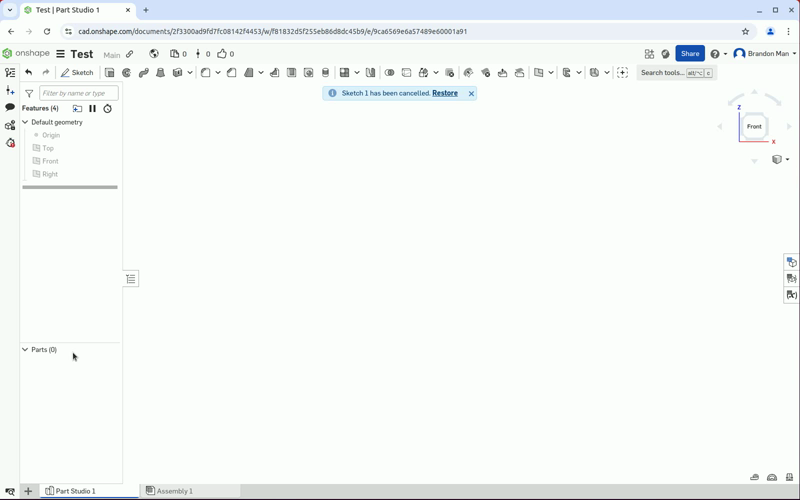
key_up(shift)
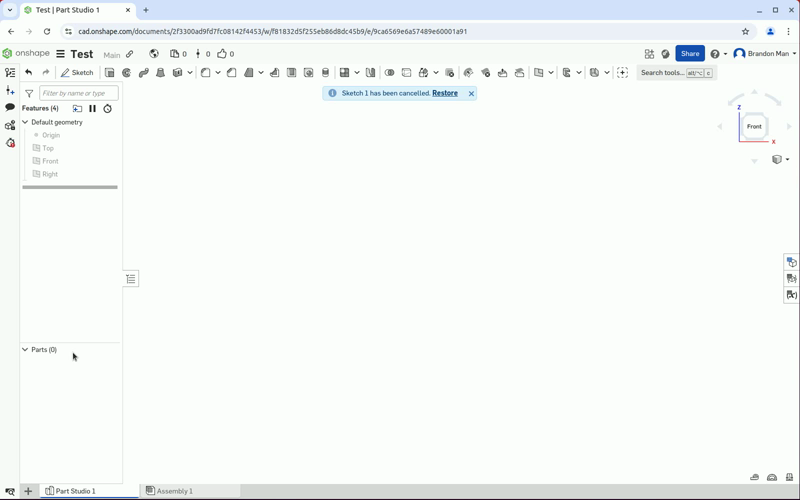
mouse_move(73, 352)
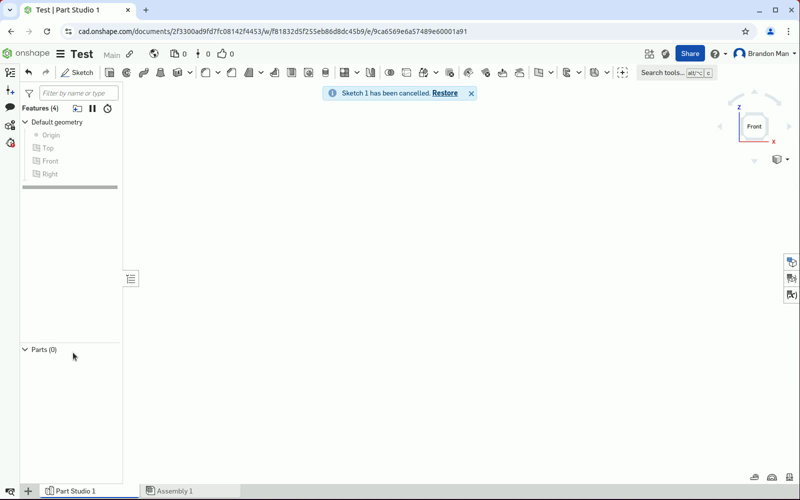
key(shift+y)
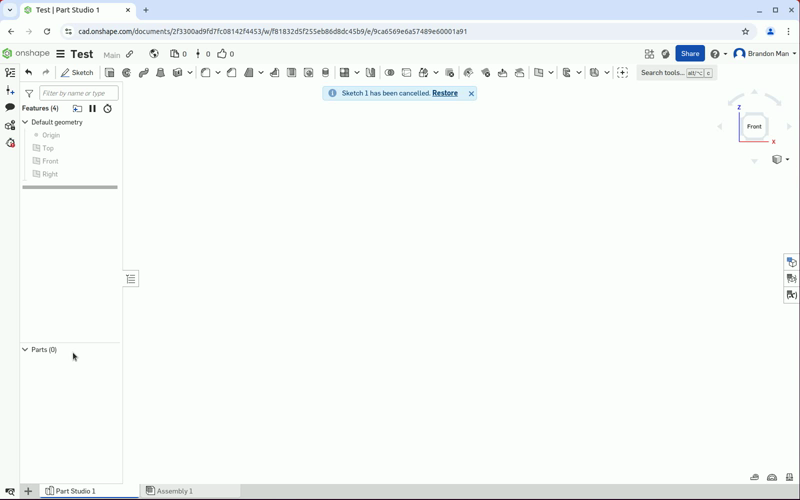
key(shift+s)
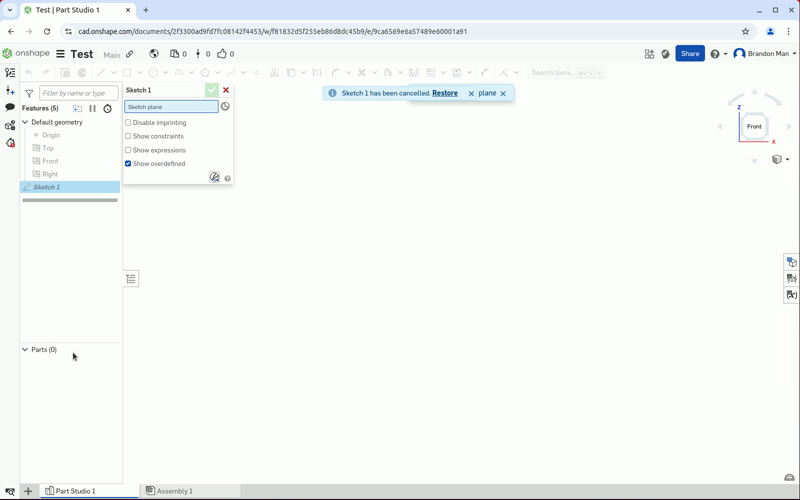
mouse_move(73, 163)
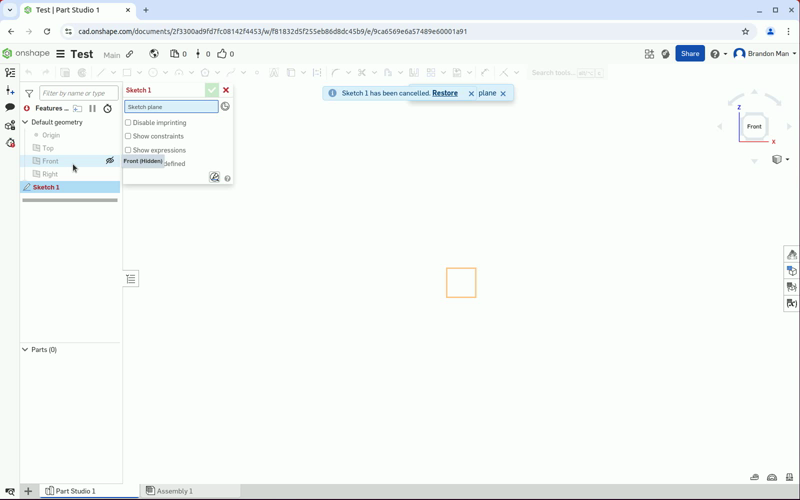
click(73, 163)
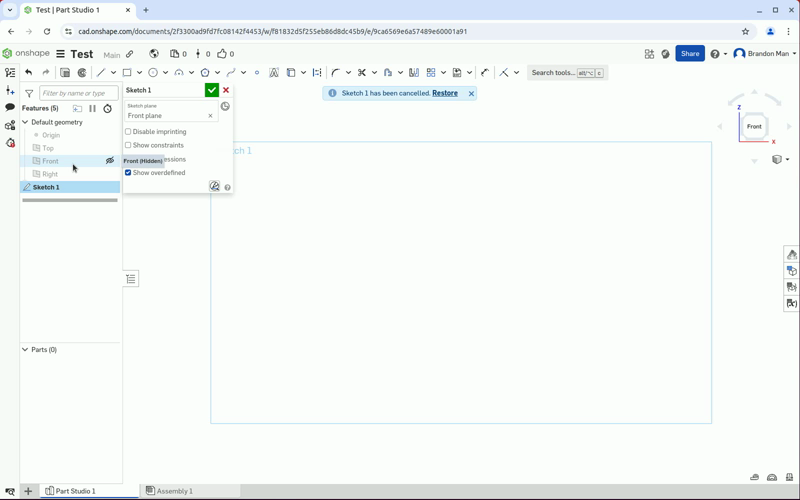
mouse_move(73, 352)
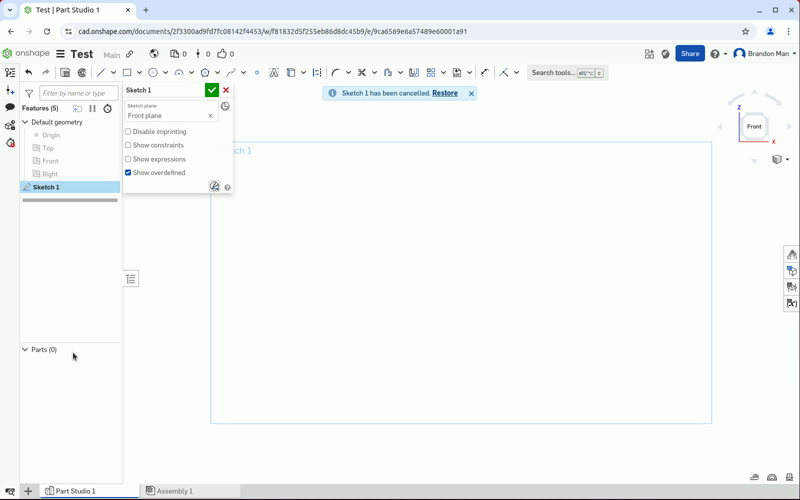
key(y)
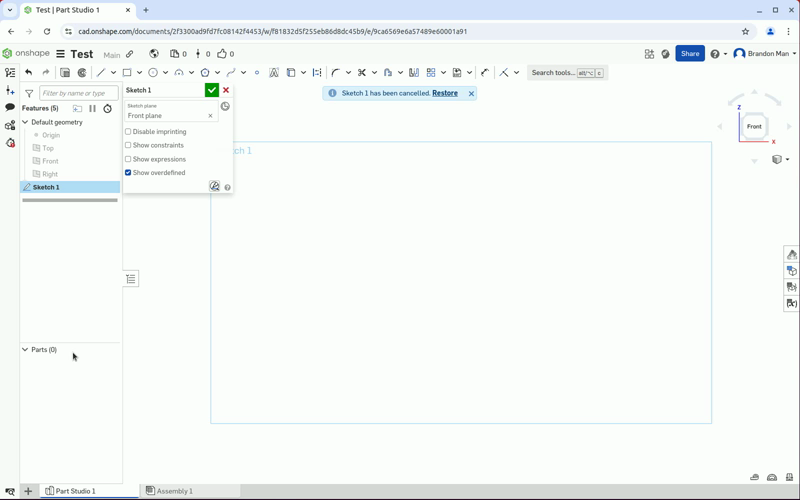
key(l)
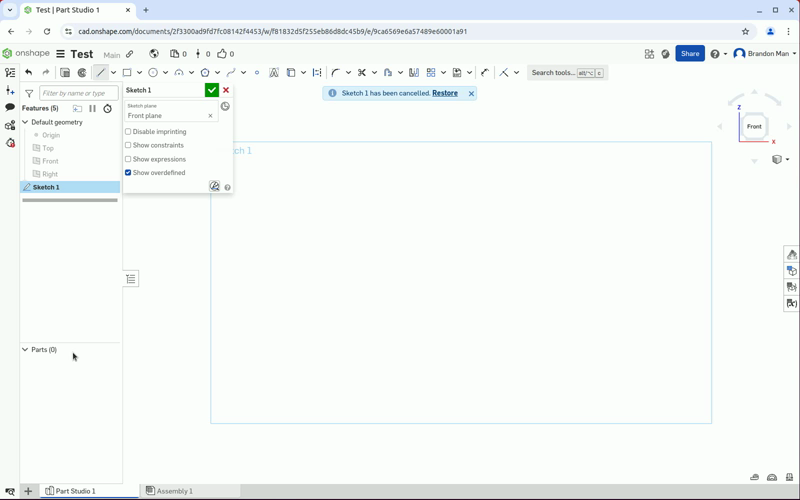
key_down(shift)
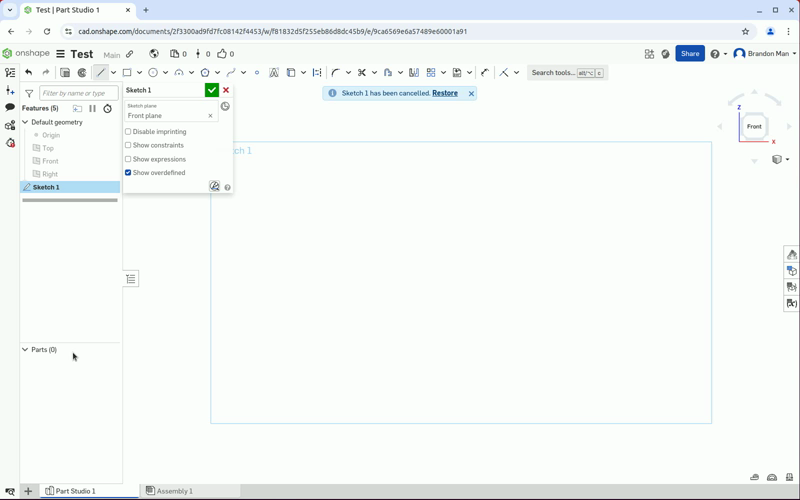
mouse_move(378, 363)
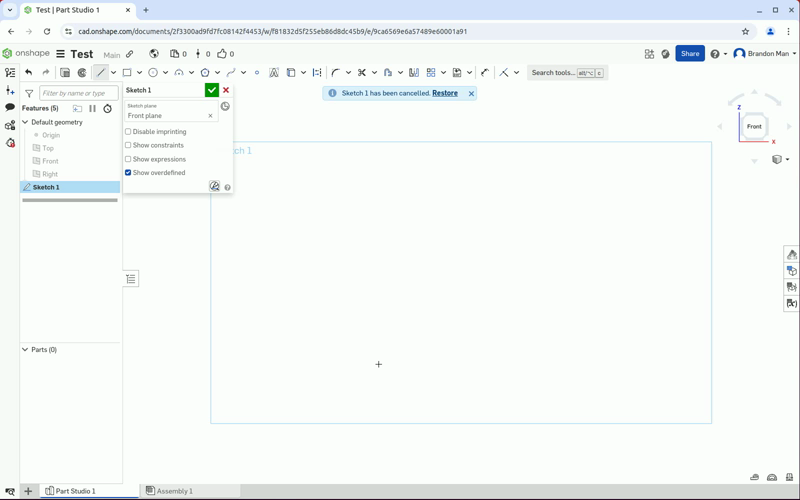
click(378, 363)
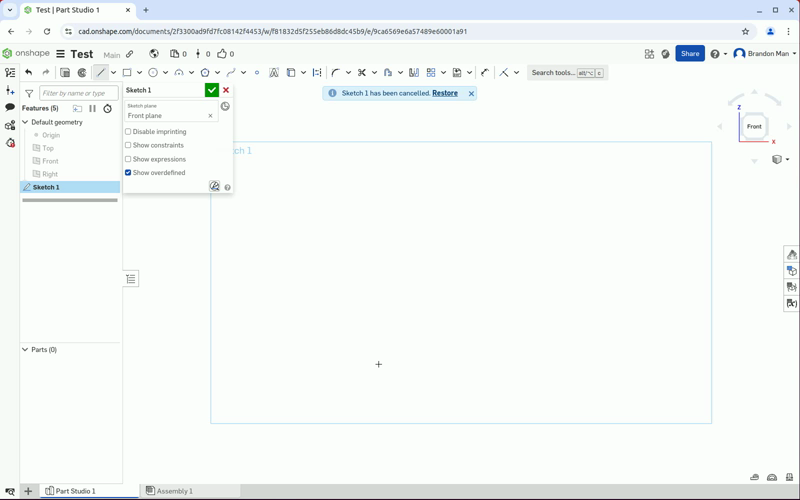
key_up(shift)
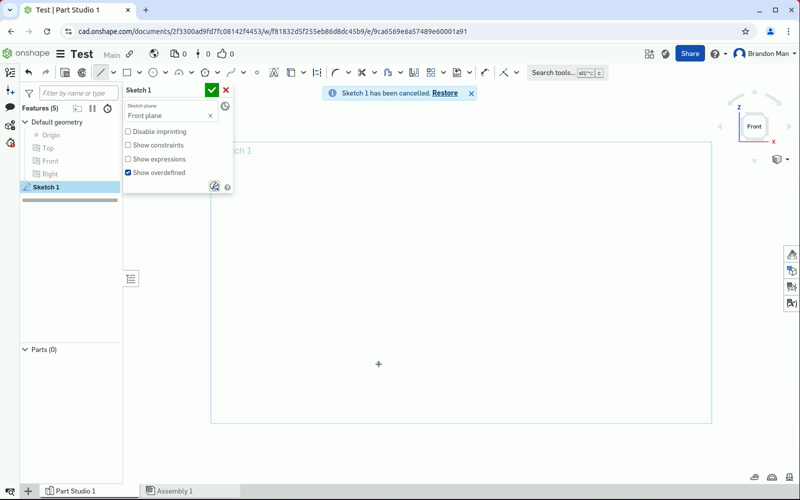
key_down(shift)
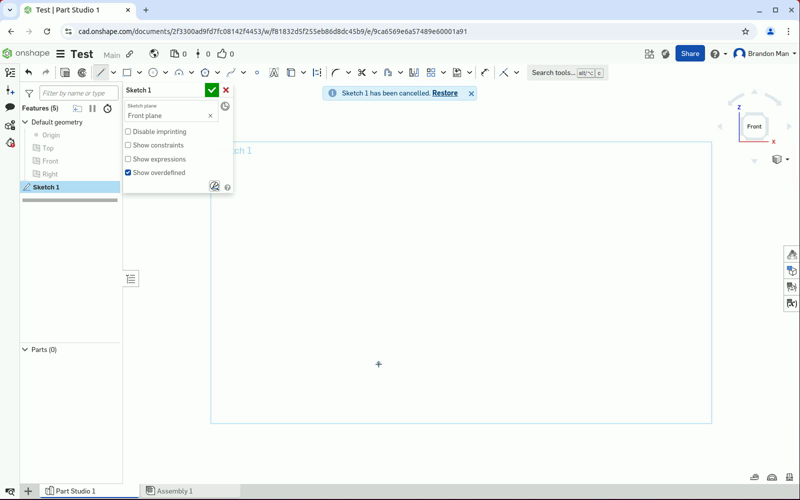
mouse_move(488, 363)
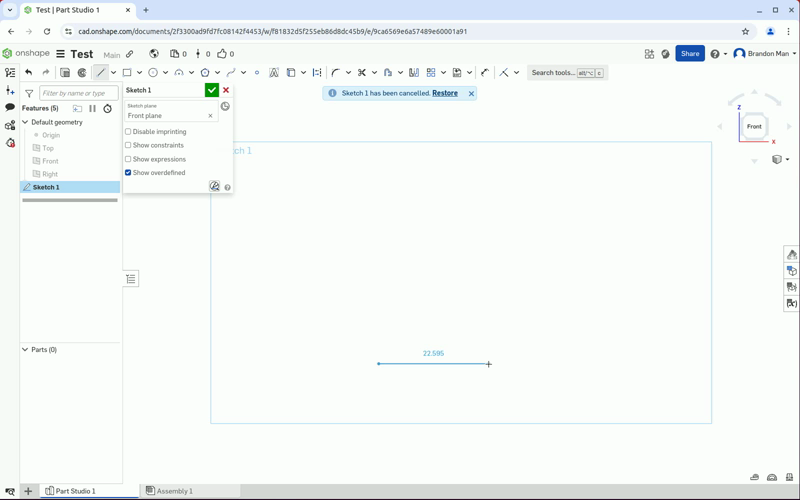
click(488, 363)
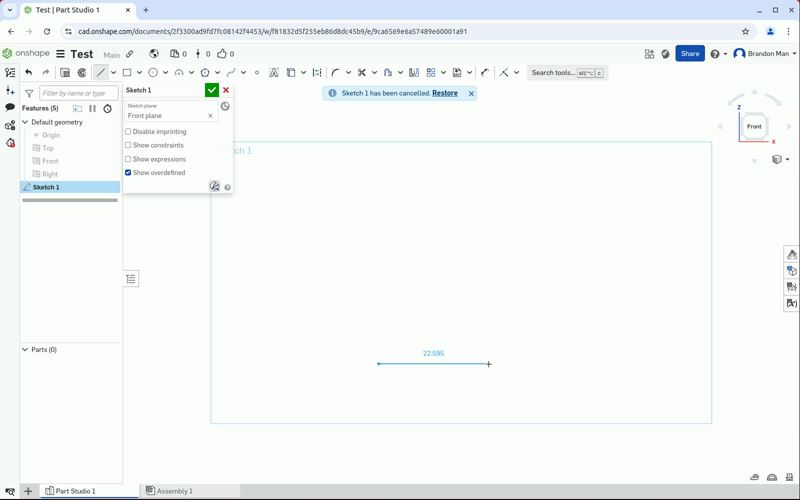
key_up(shift)
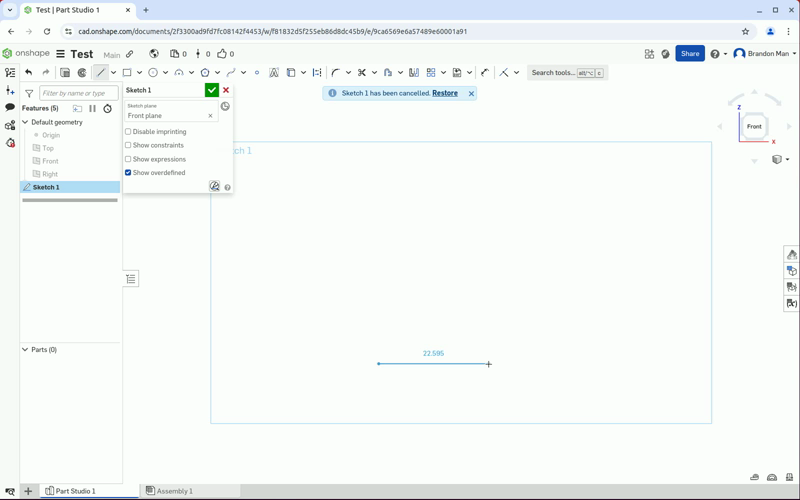
key(esc)
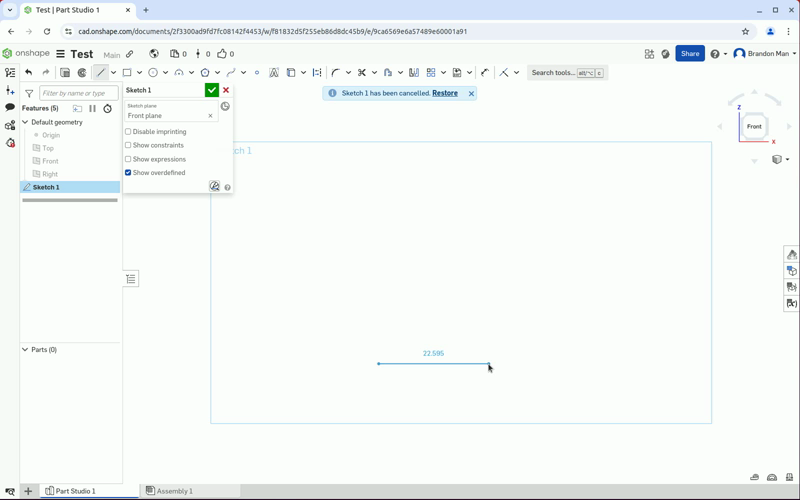
key(a)
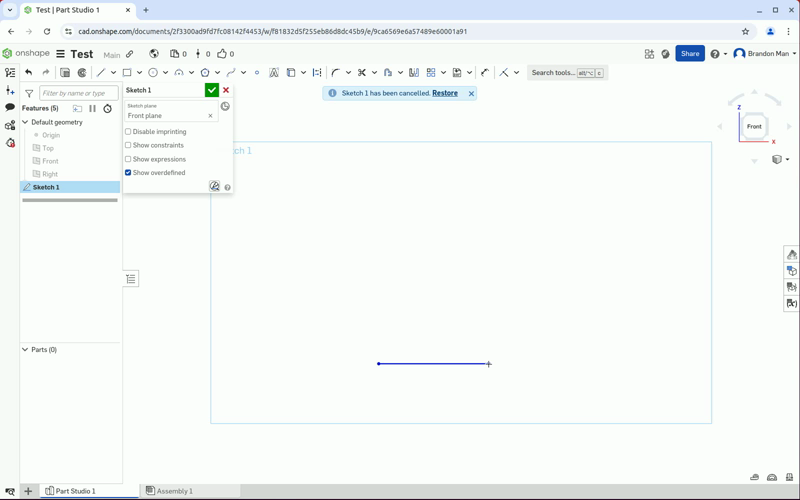
mouse_move(488, 363)
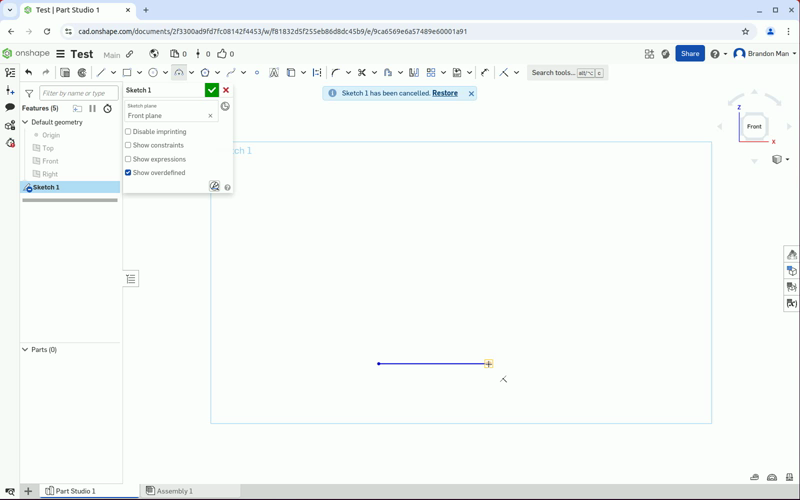
click(488, 363)
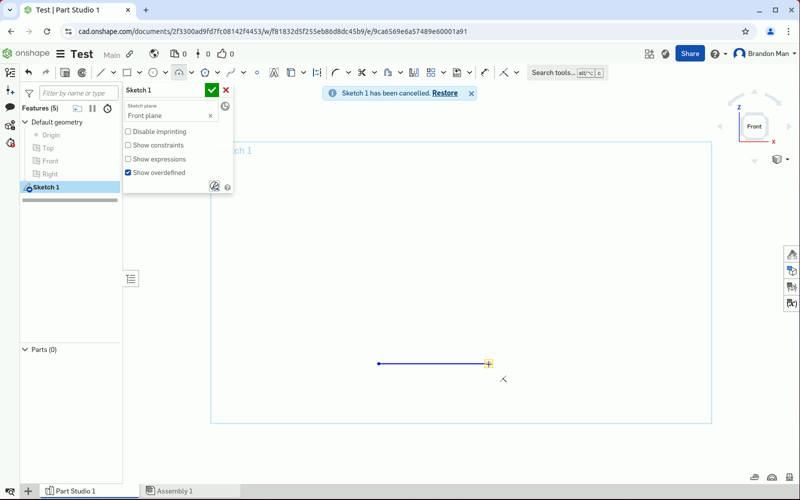
key_down(shift)
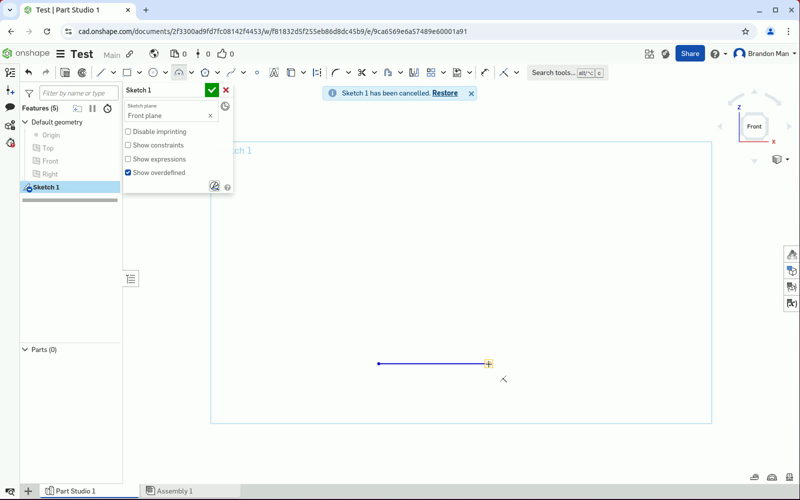
mouse_move(488, 202)
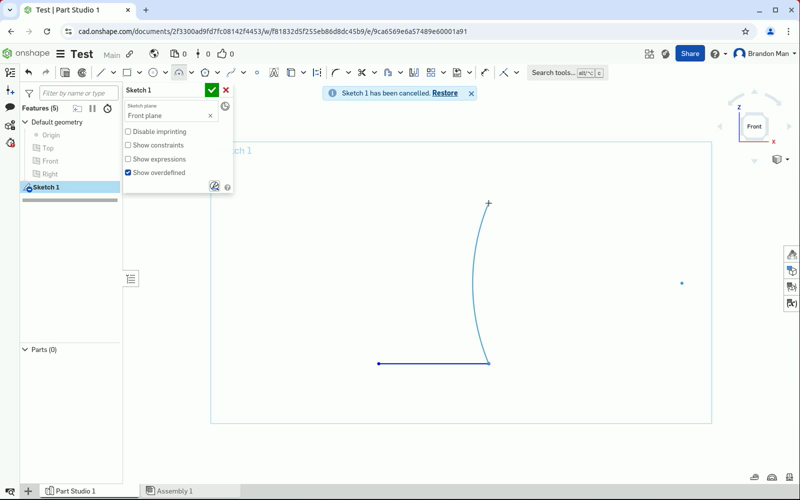
click(488, 202)
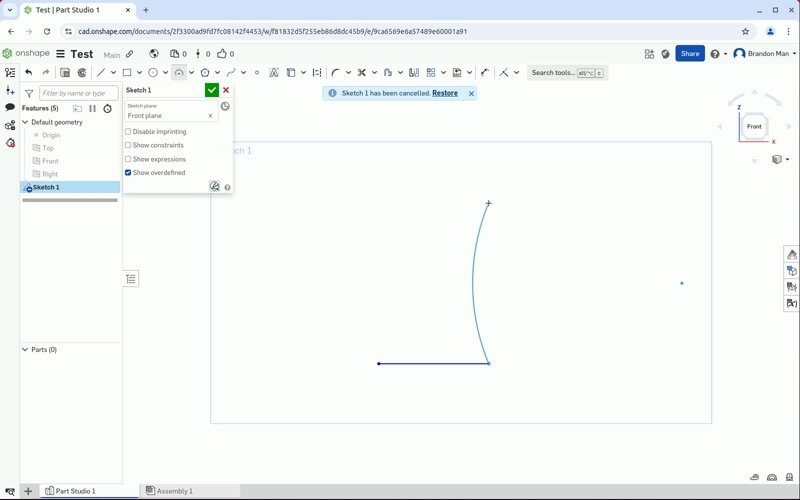
mouse_move(572, 283)
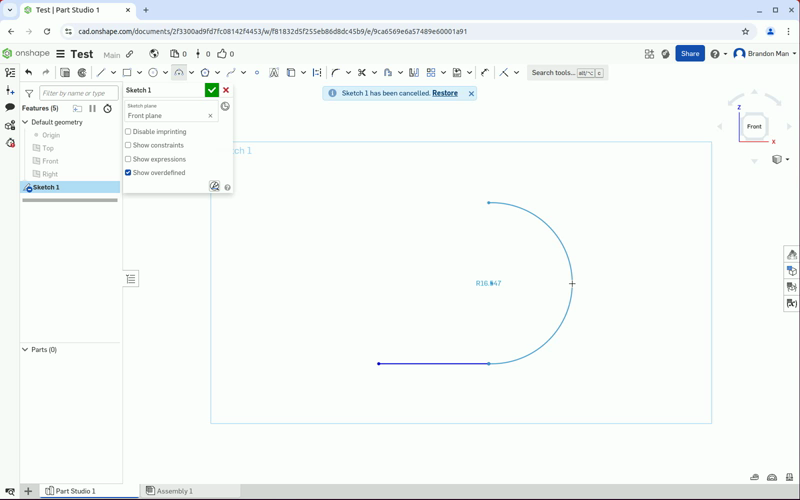
click(572, 283)
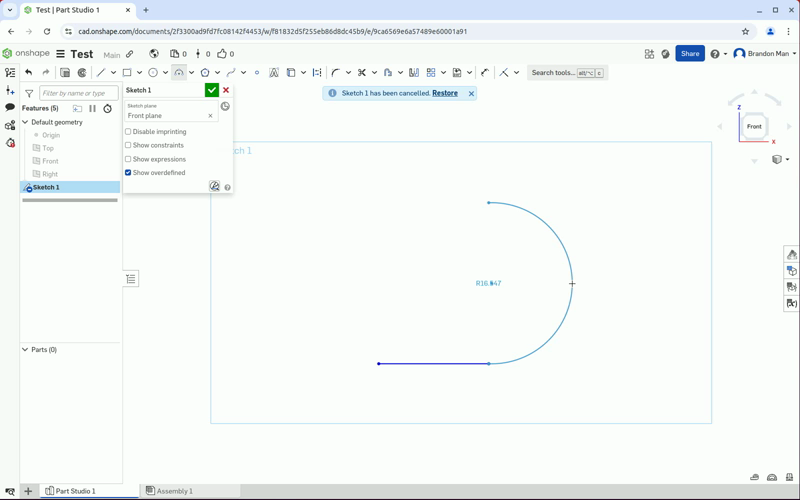
key_up(shift)
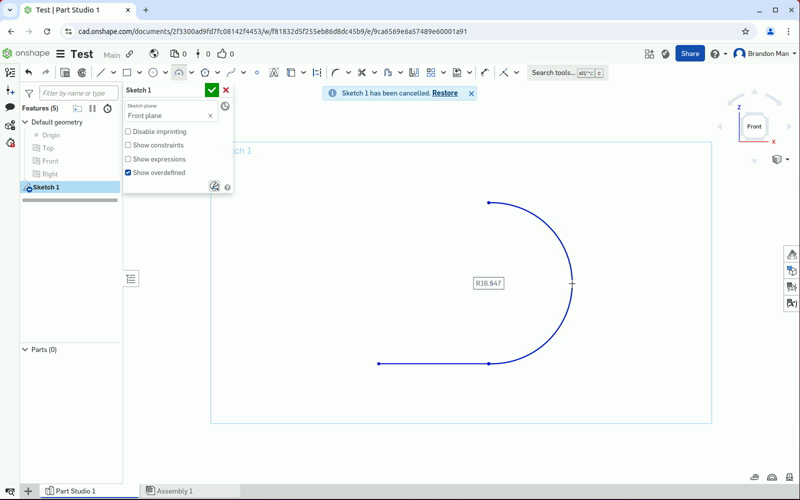
key(esc)
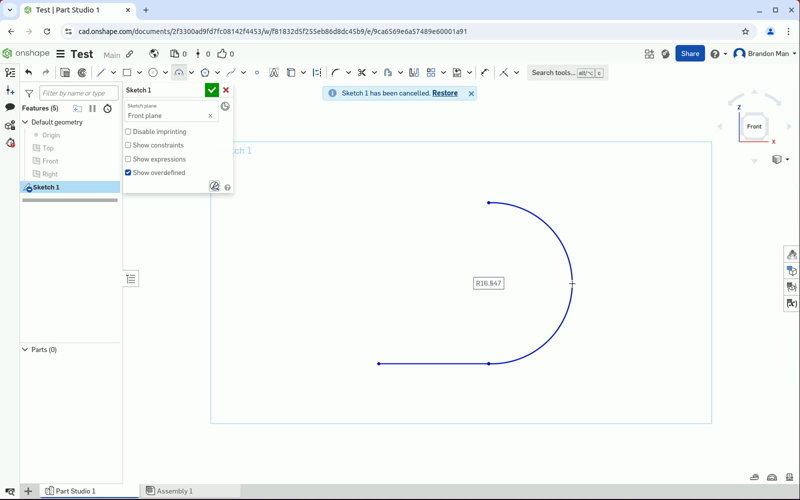
key(l)
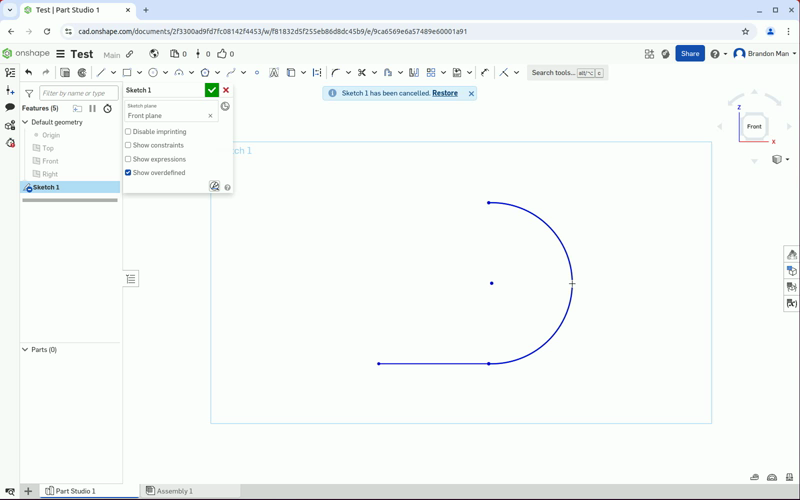
mouse_move(488, 202)
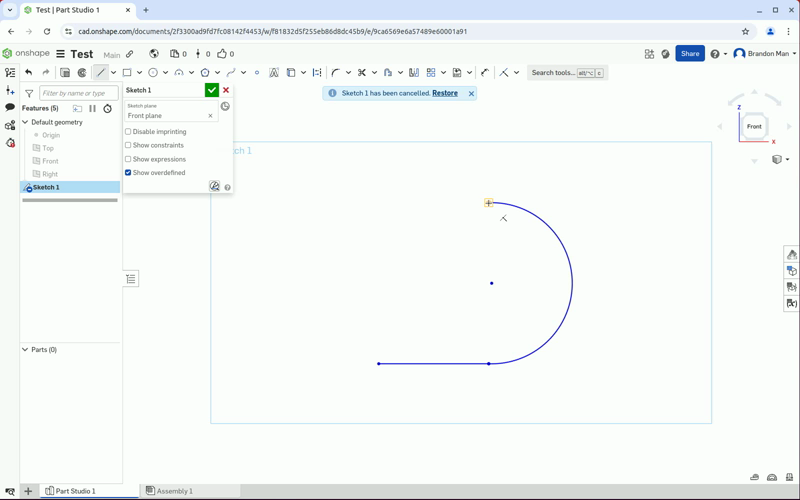
click(488, 202)
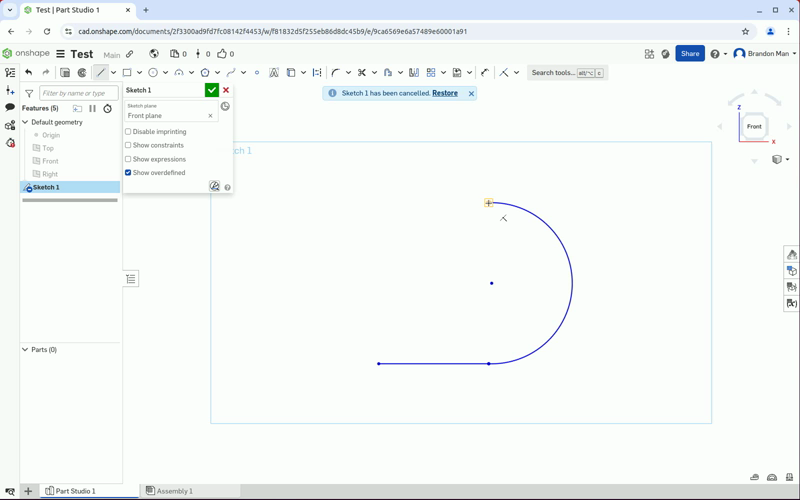
key_down(shift)
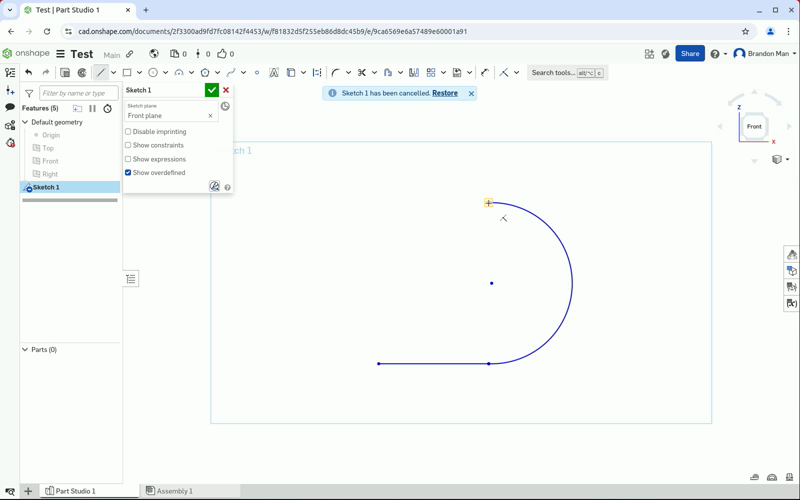
mouse_move(518, 202)
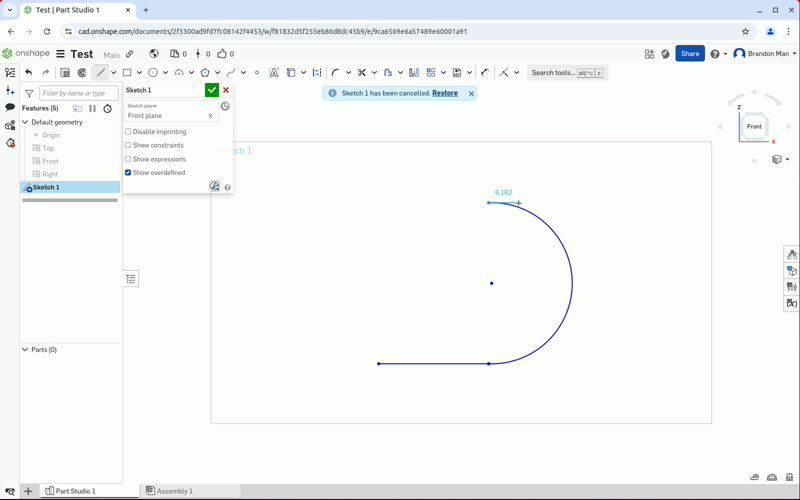
mouse_move(448, 202)
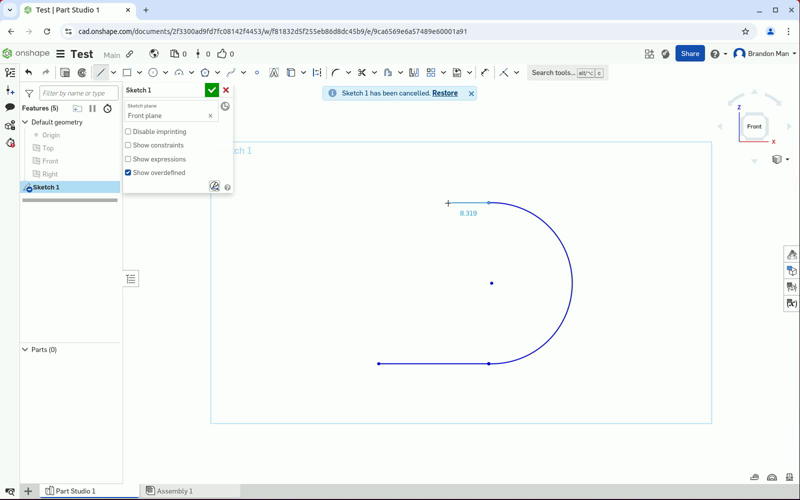
click(448, 202)
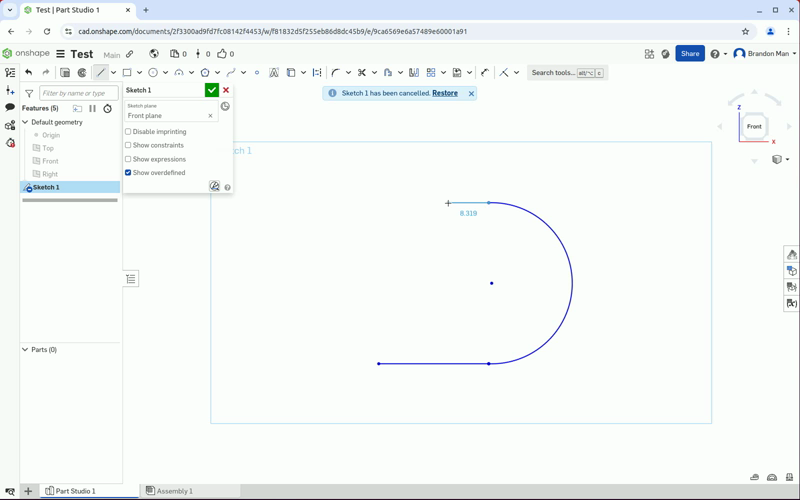
key_up(shift)
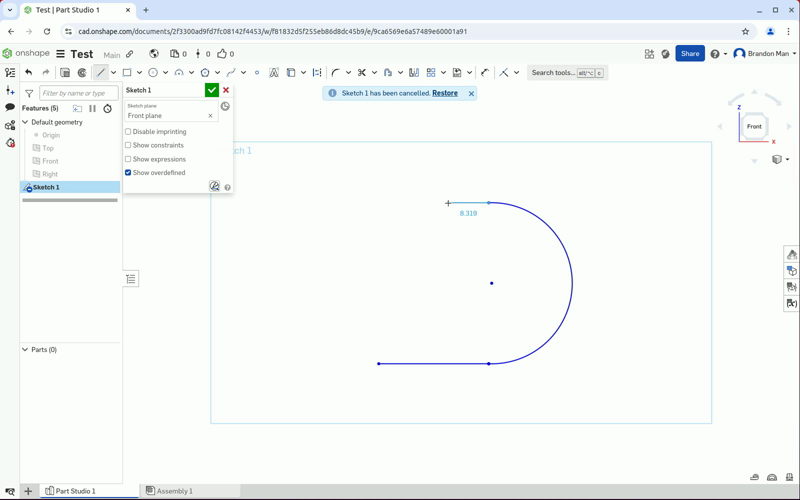
key_down(shift)
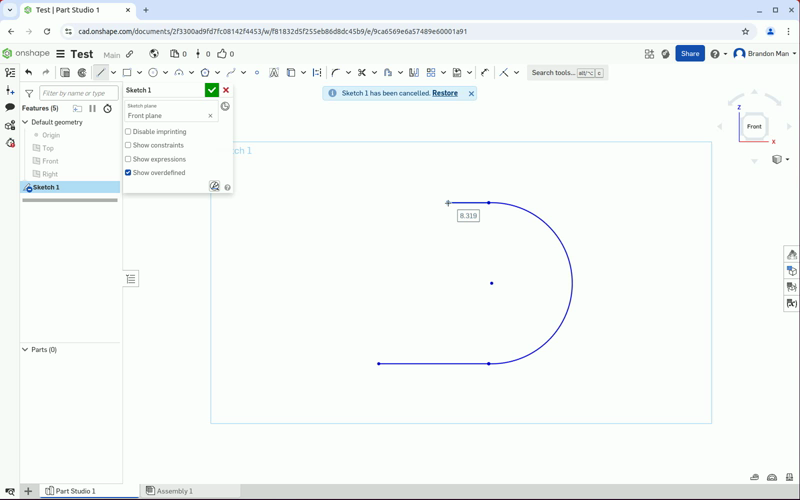
mouse_move(478, 202)
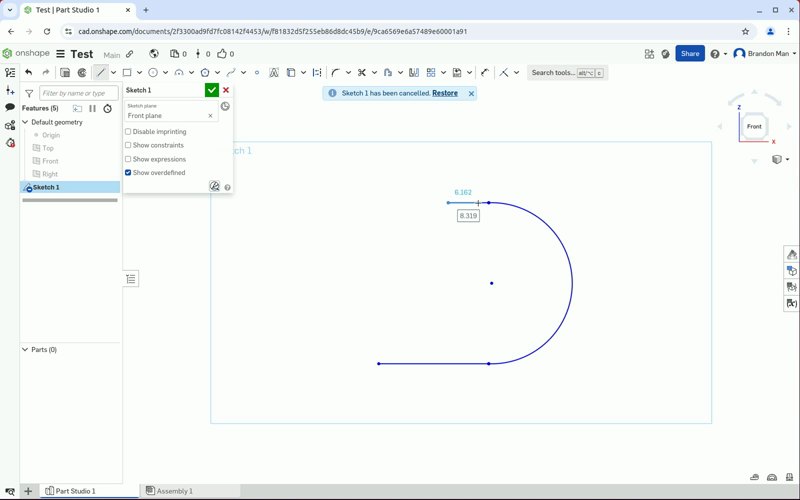
mouse_move(448, 214)
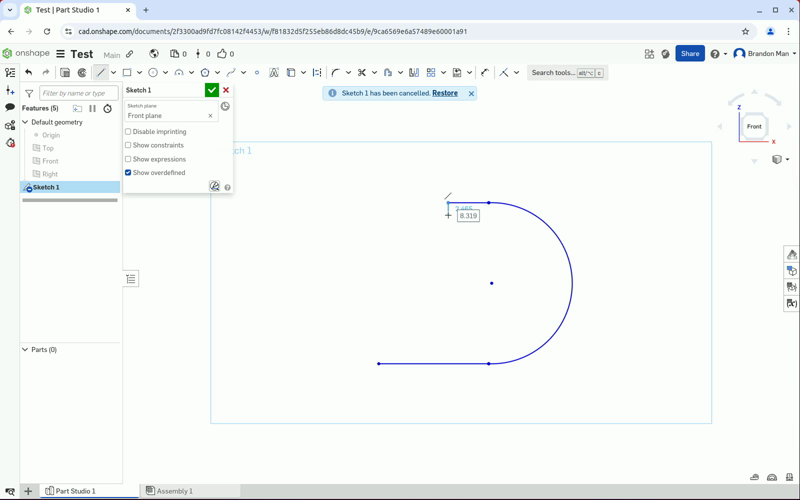
click(448, 214)
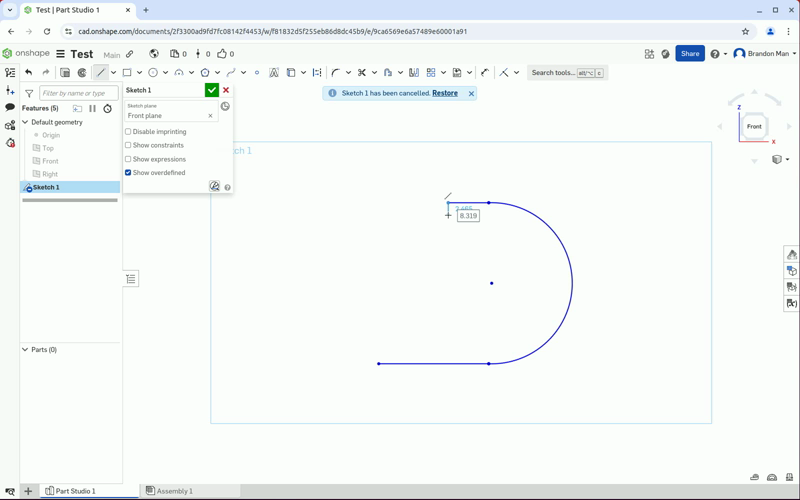
key_up(shift)
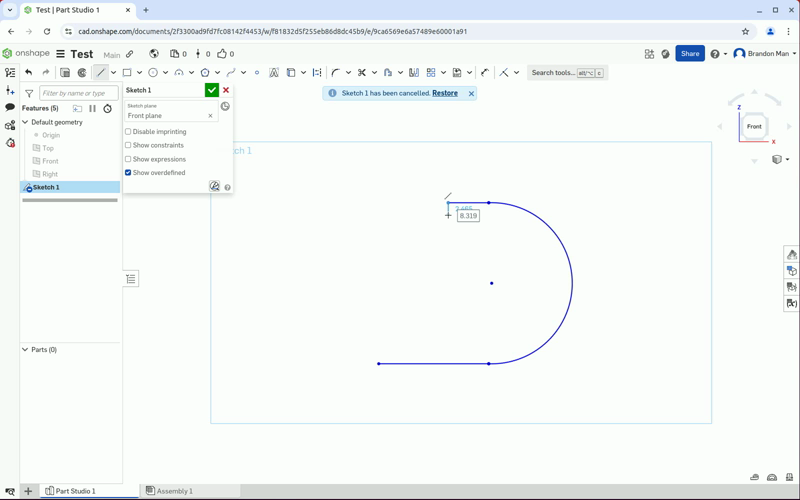
key_down(shift)
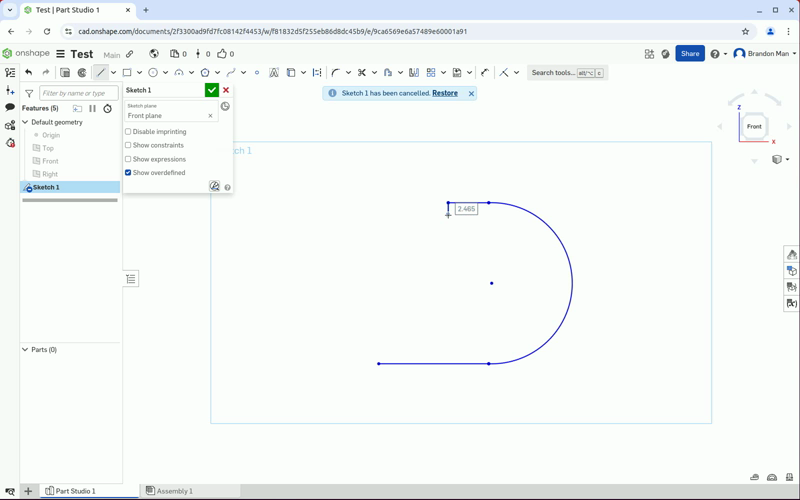
mouse_move(478, 214)
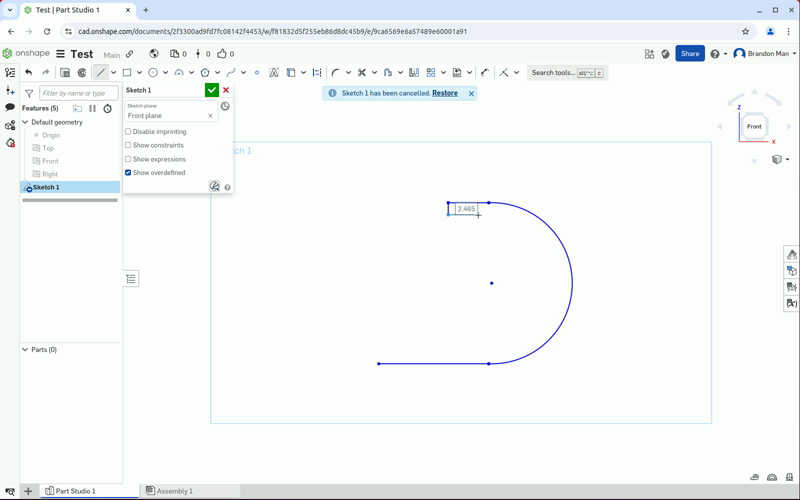
mouse_move(488, 214)
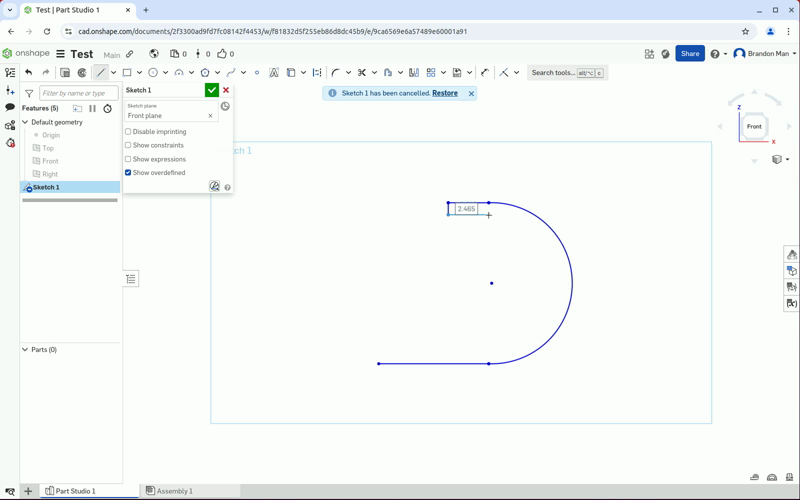
click(488, 214)
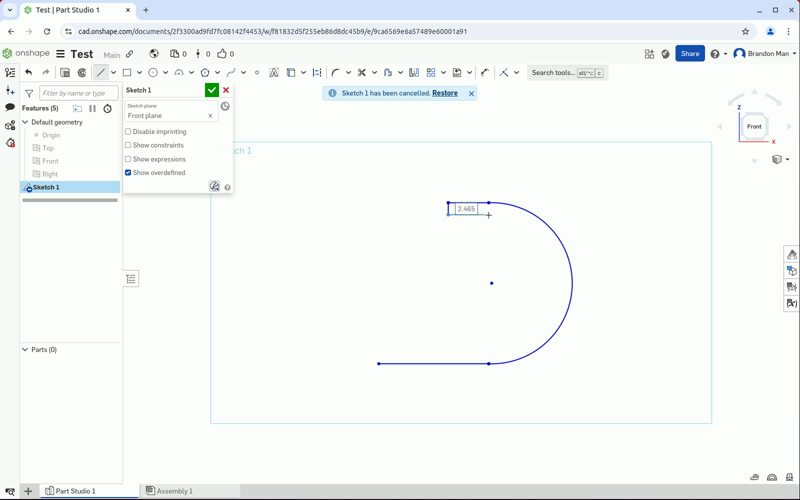
key_up(shift)
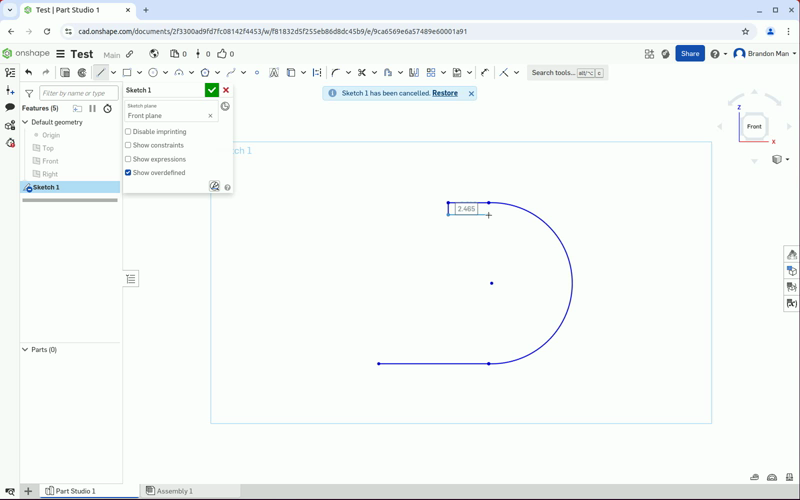
key(esc)
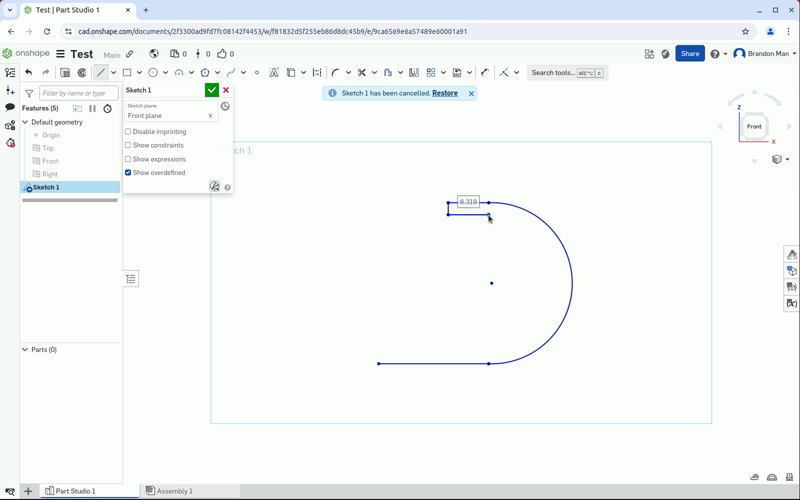
key(a)
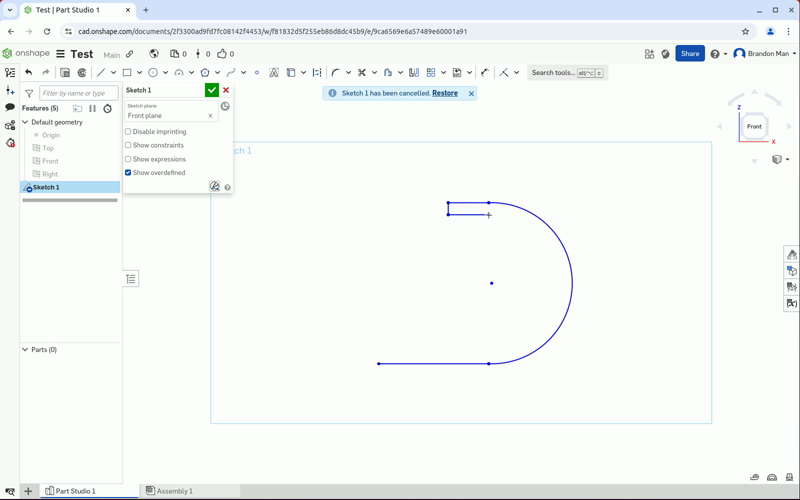
mouse_move(488, 214)
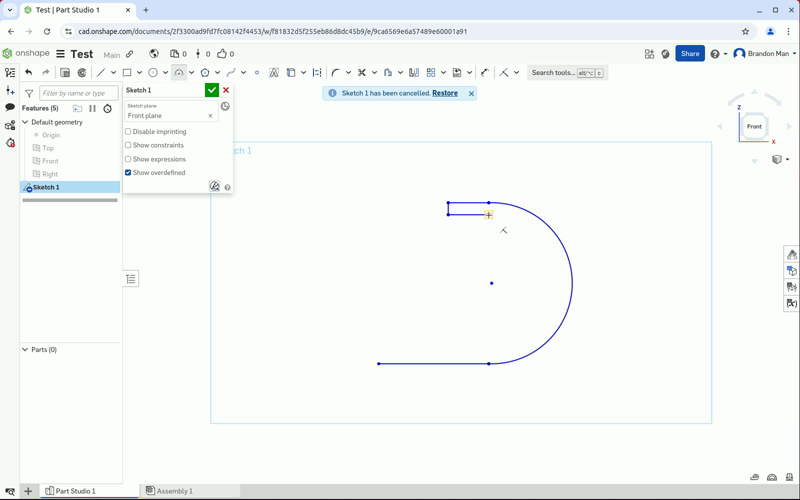
click(488, 214)
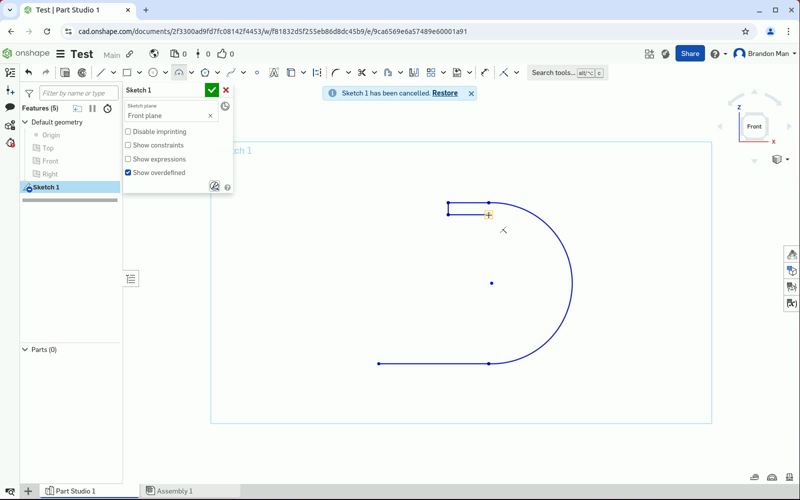
key_down(shift)
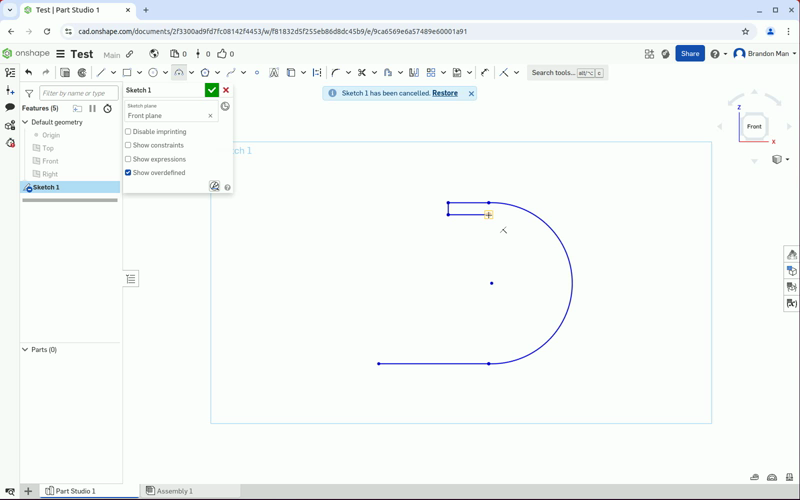
mouse_move(488, 351)
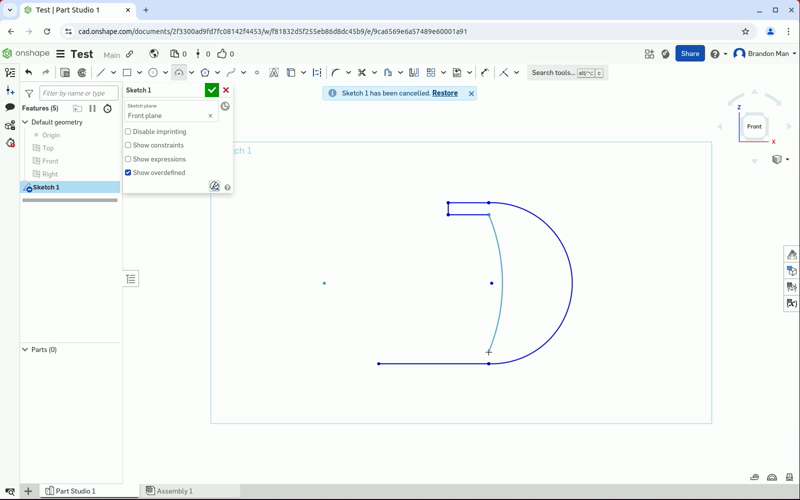
click(488, 351)
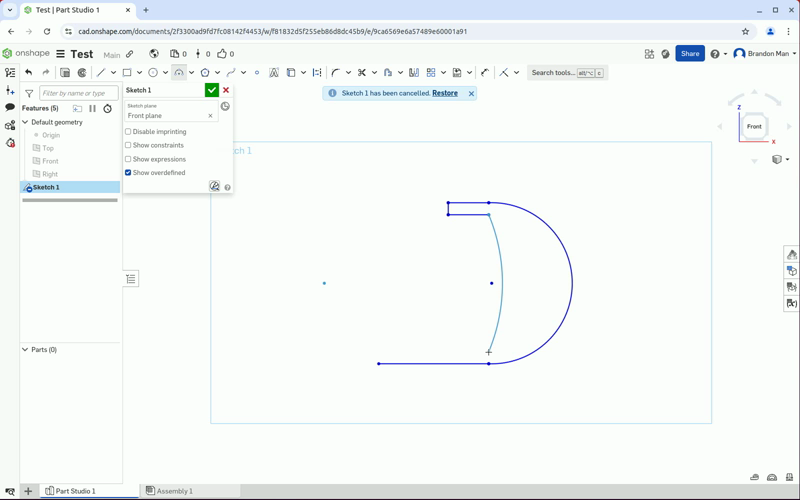
mouse_move(557, 283)
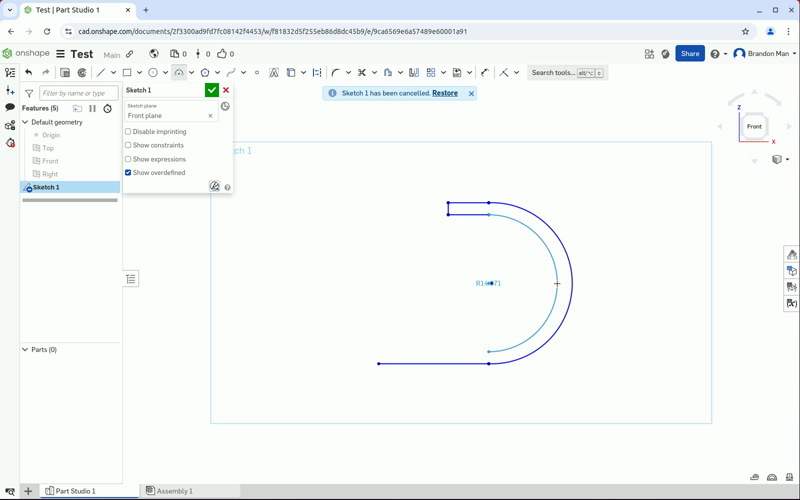
click(557, 283)
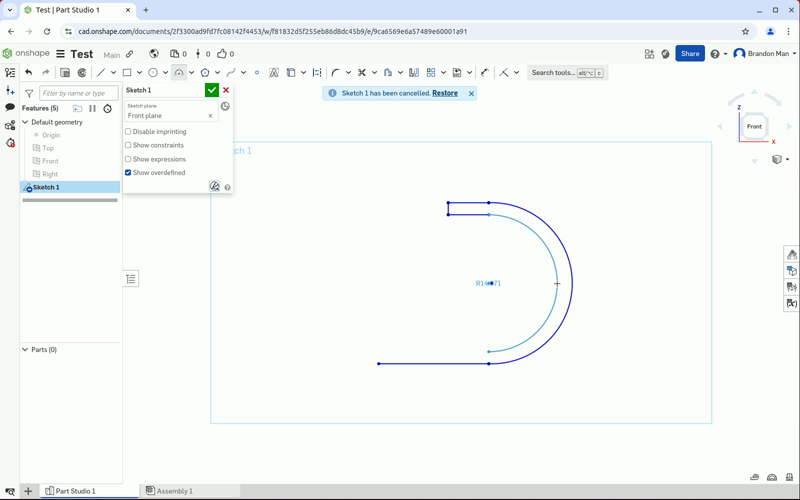
key_up(shift)
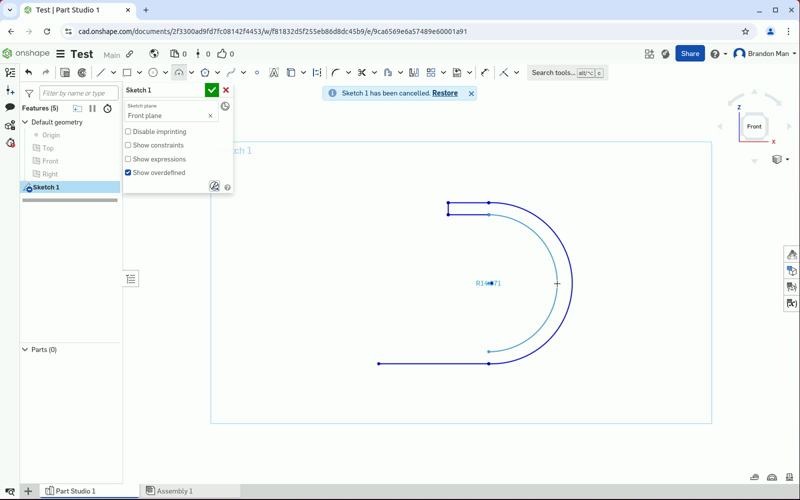
key(esc)
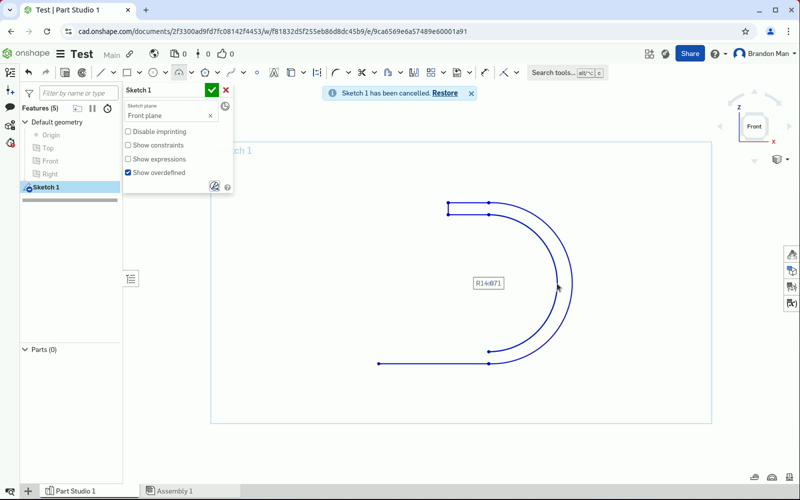
key(l)
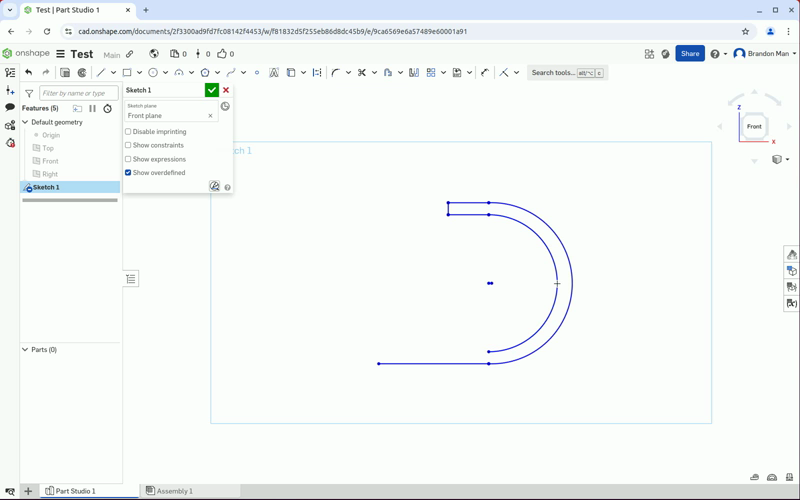
mouse_move(488, 351)
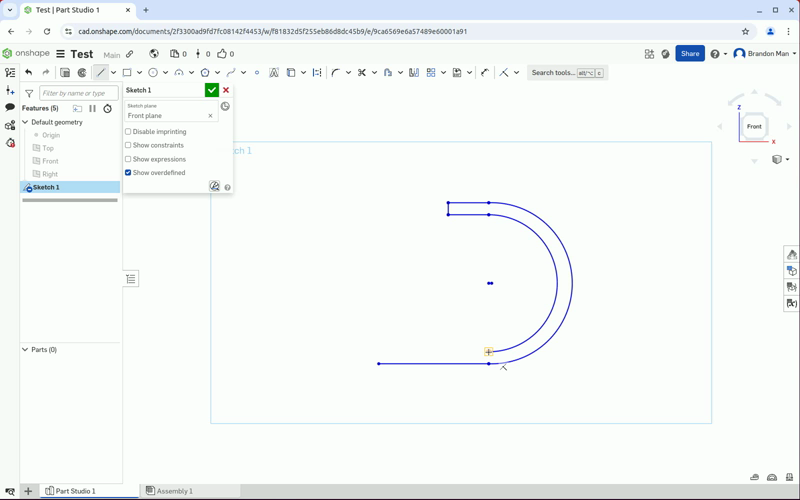
click(488, 351)
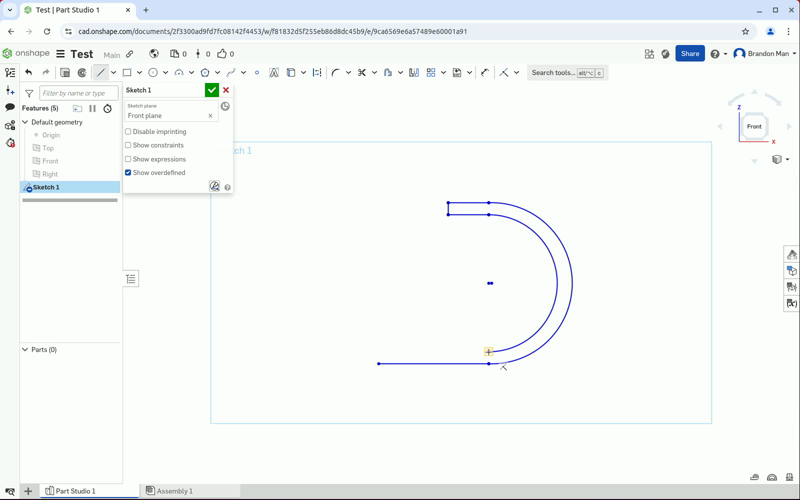
key_down(shift)
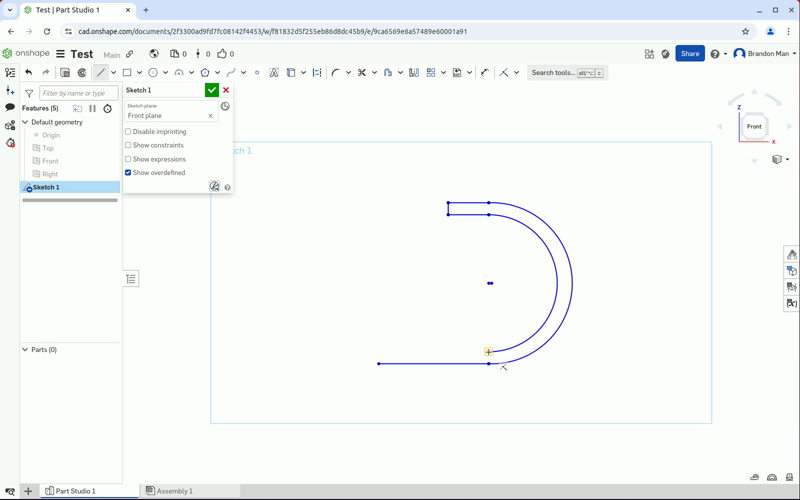
mouse_move(378, 351)
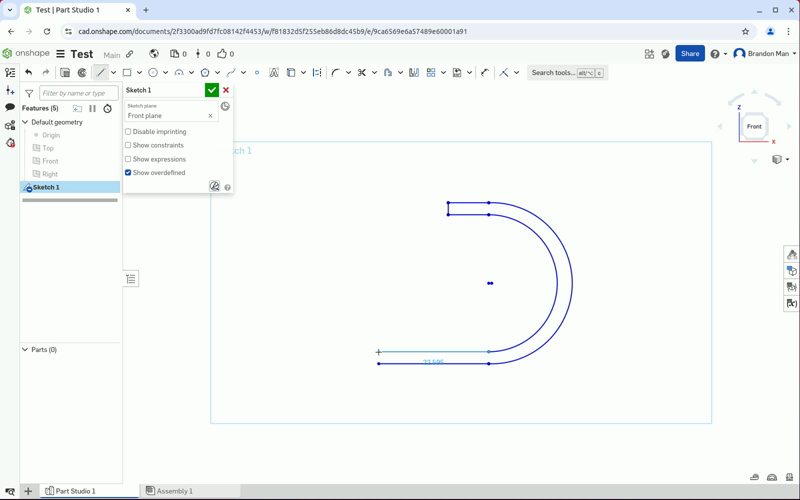
click(378, 351)
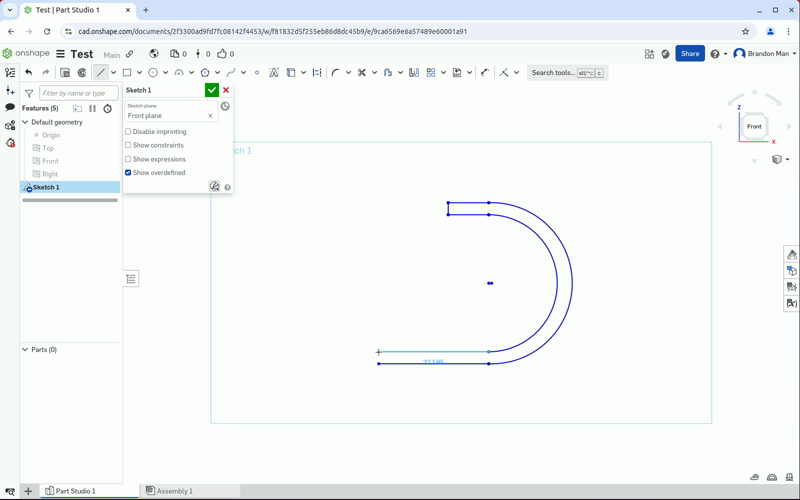
key_up(shift)
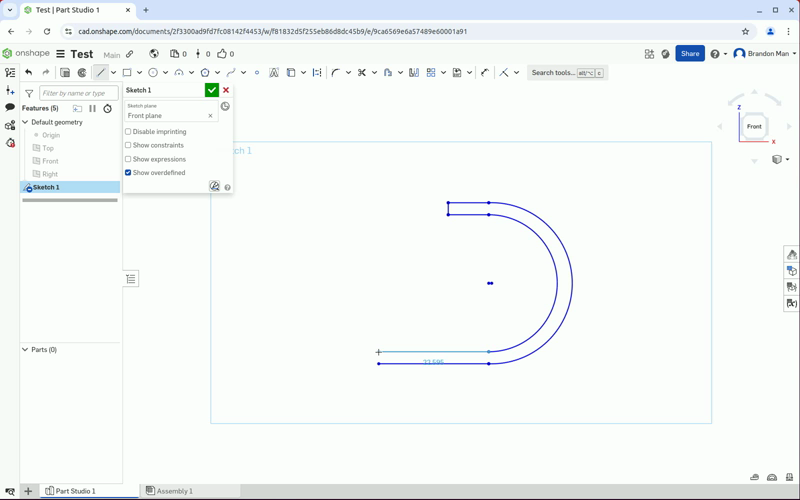
mouse_move(408, 351)
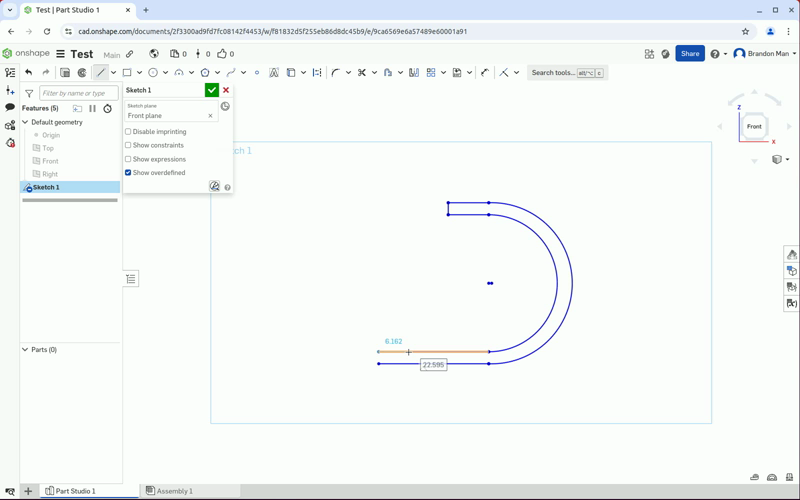
key_down(shift)
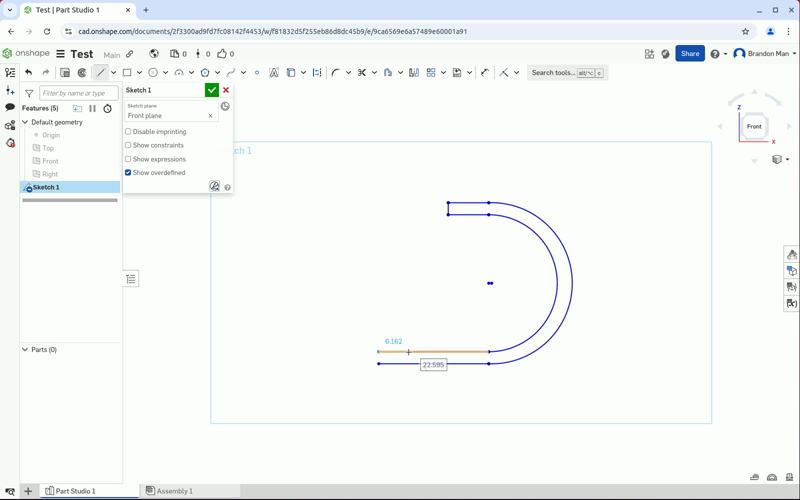
mouse_move(378, 363)
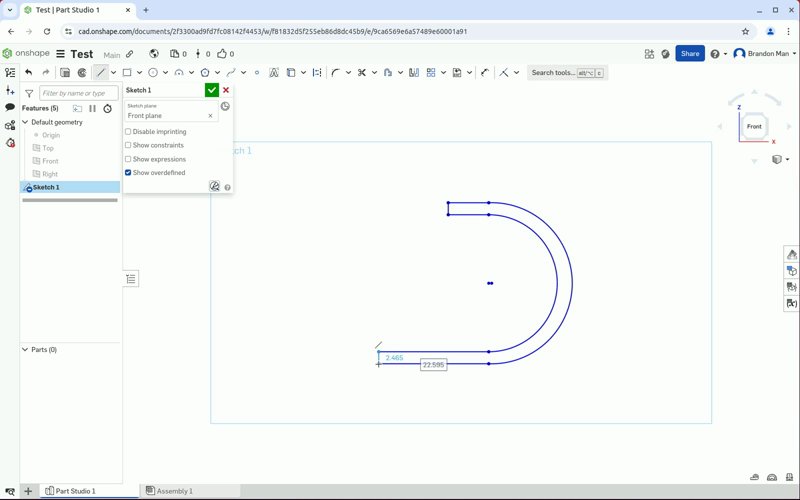
key_up(shift)
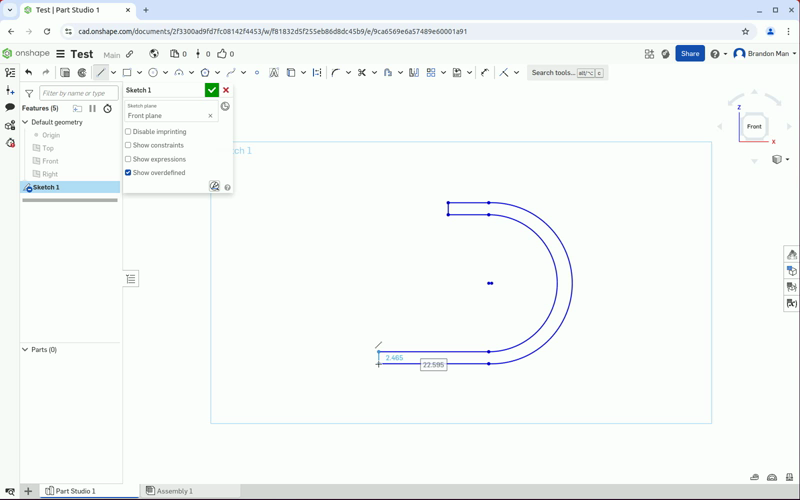
click(378, 363)
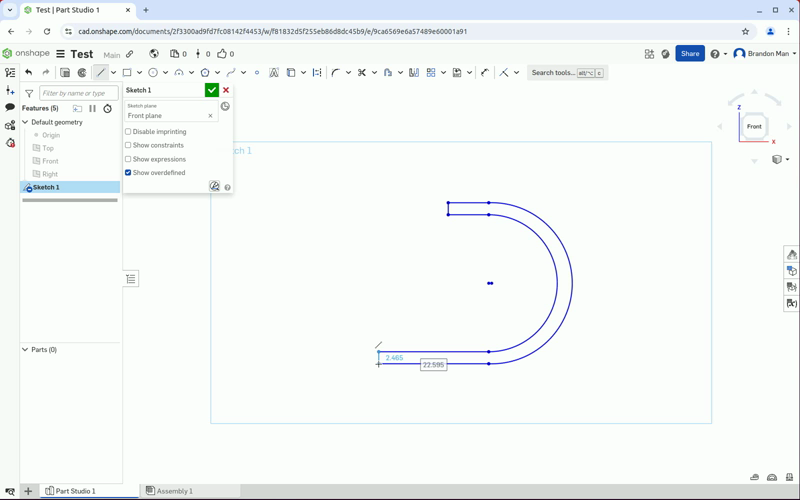
key(esc)
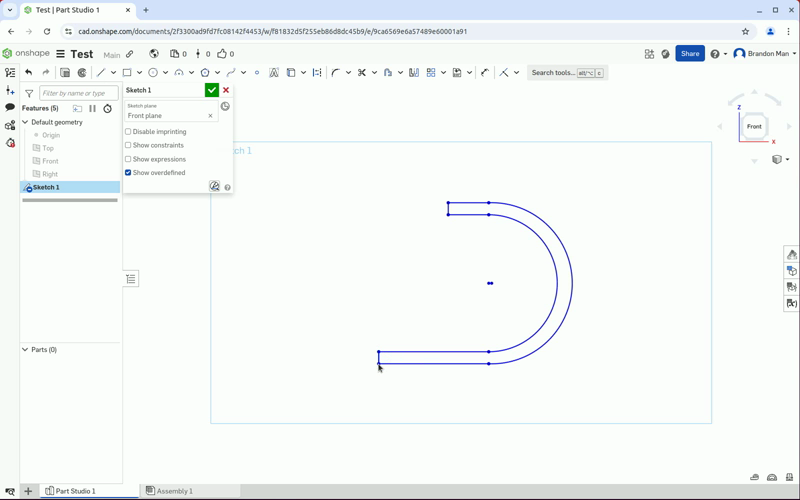
mouse_move(543, 255)
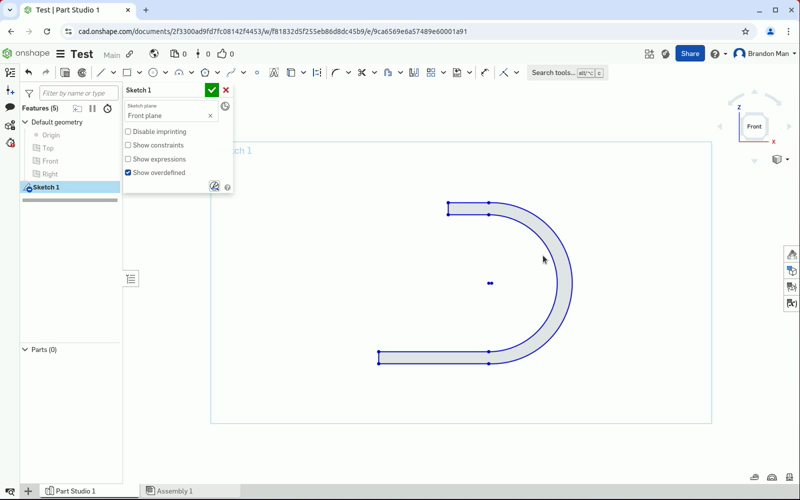
scroll(6)
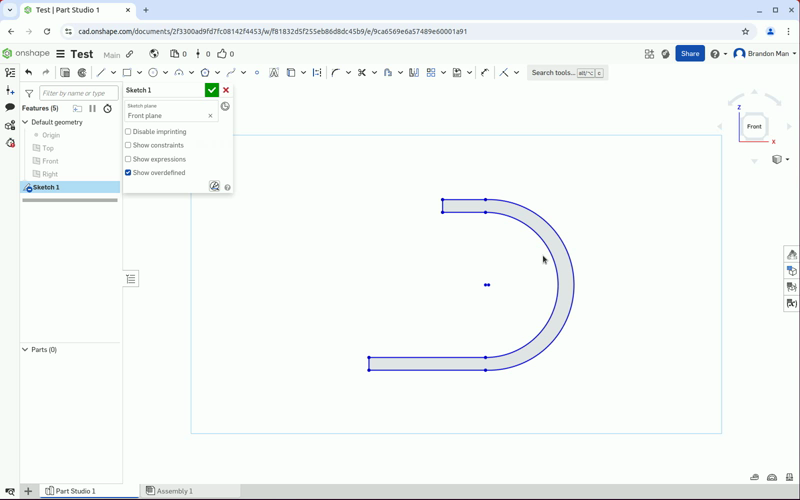
scroll(6)
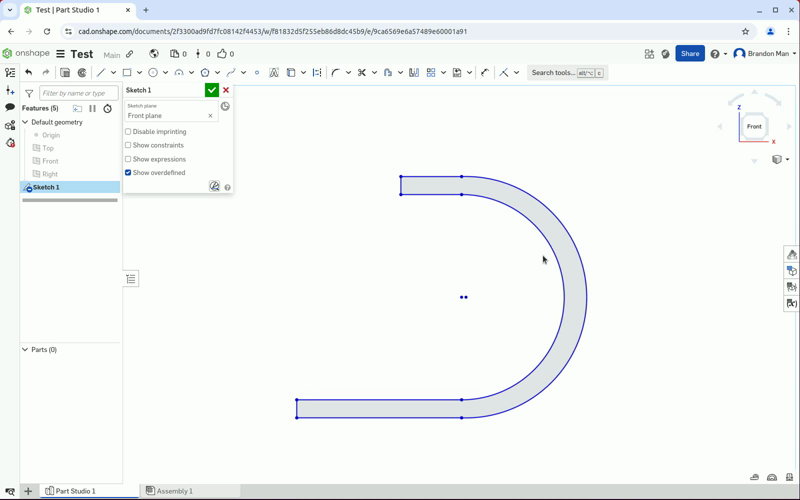
scroll(6)
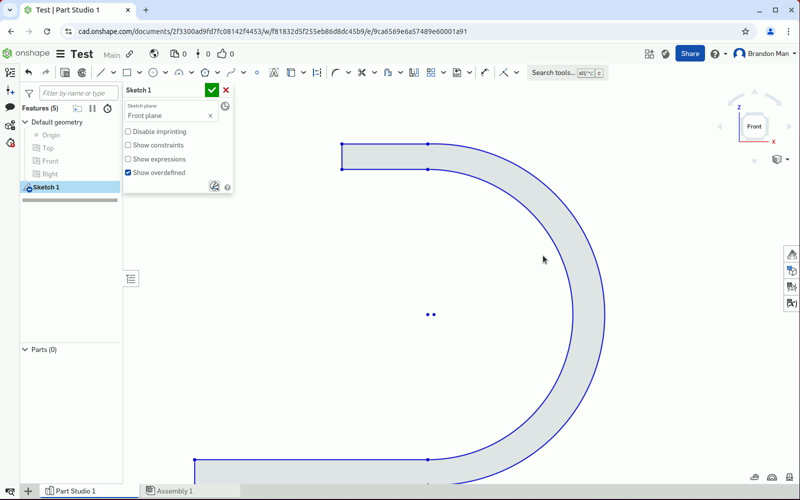
scroll(6)
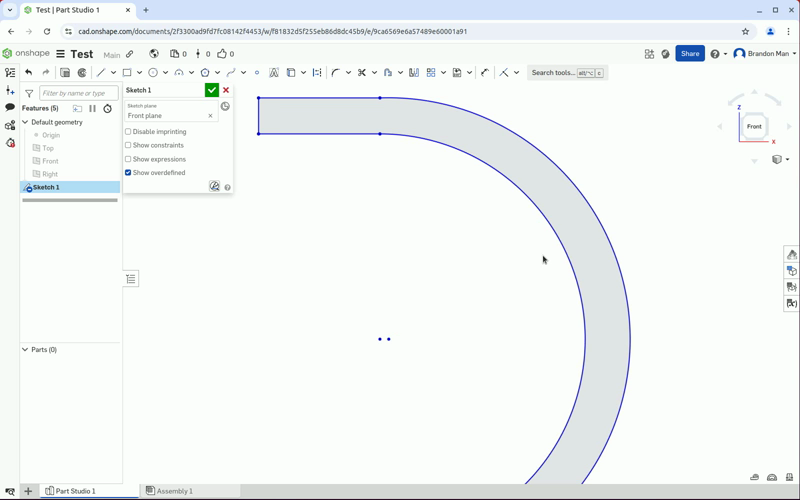
scroll(6)
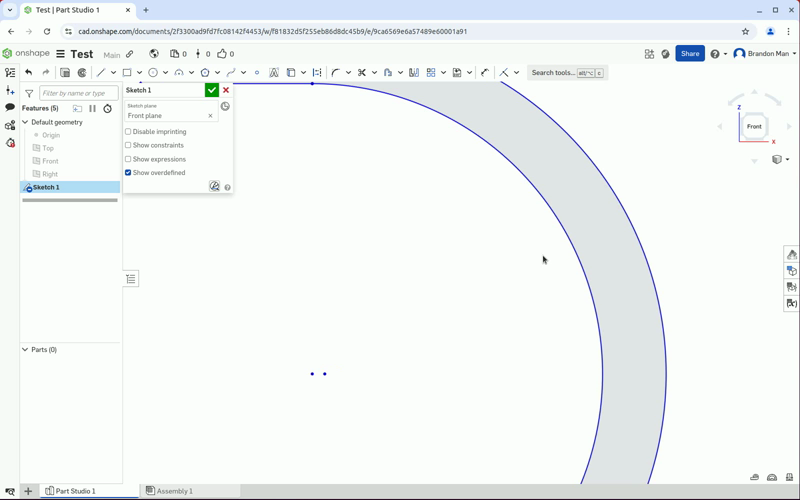
scroll(6)
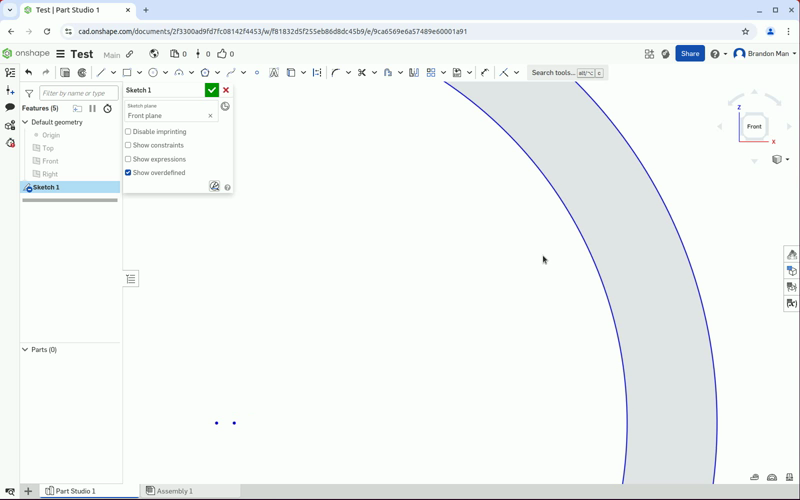
scroll(6)
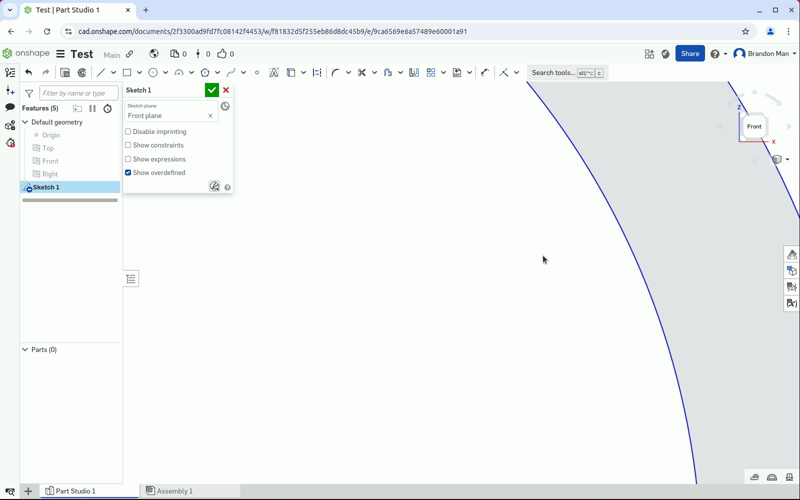
click(543, 255)
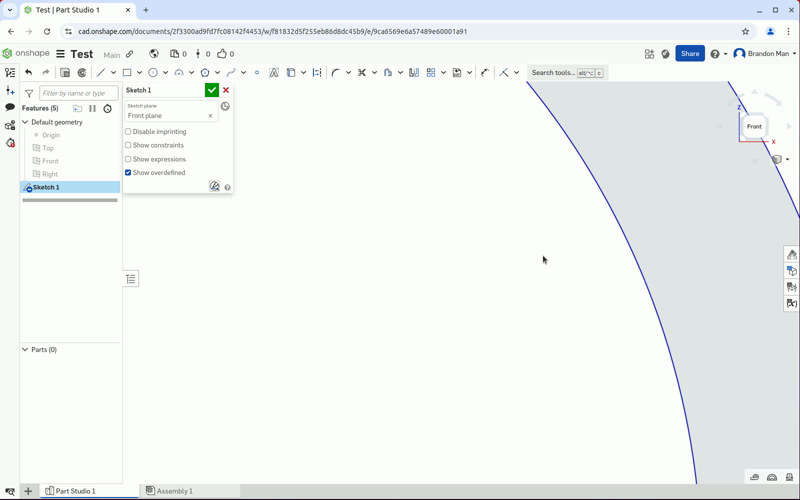
scroll(-6)
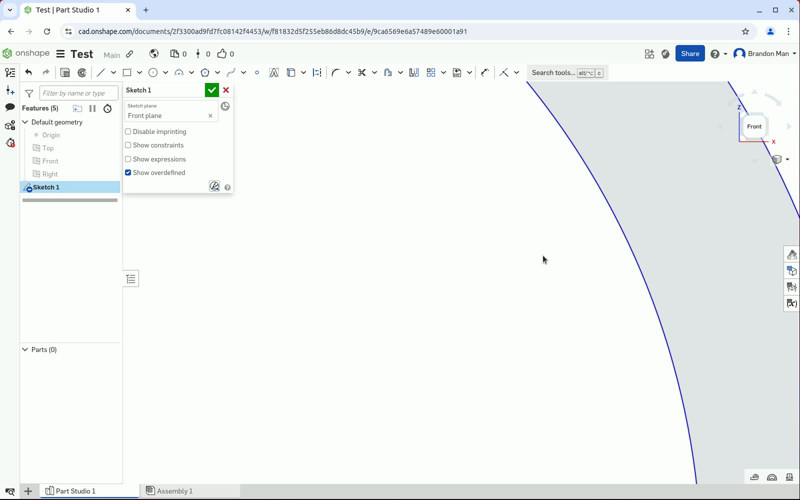
scroll(-6)
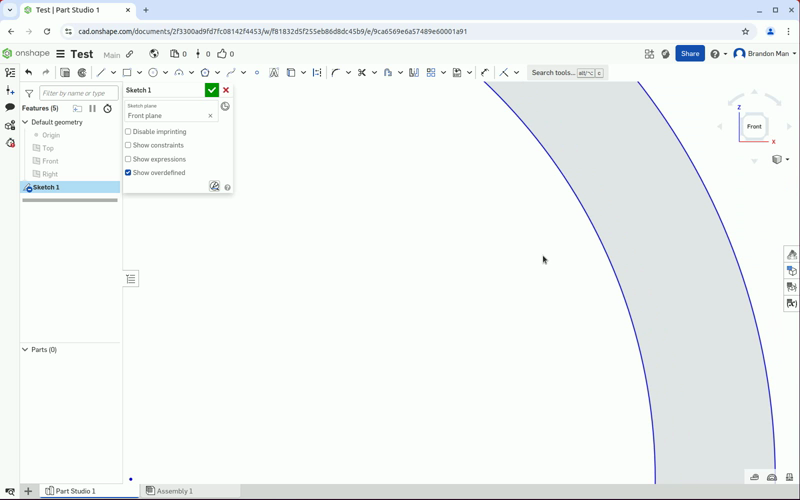
scroll(-6)
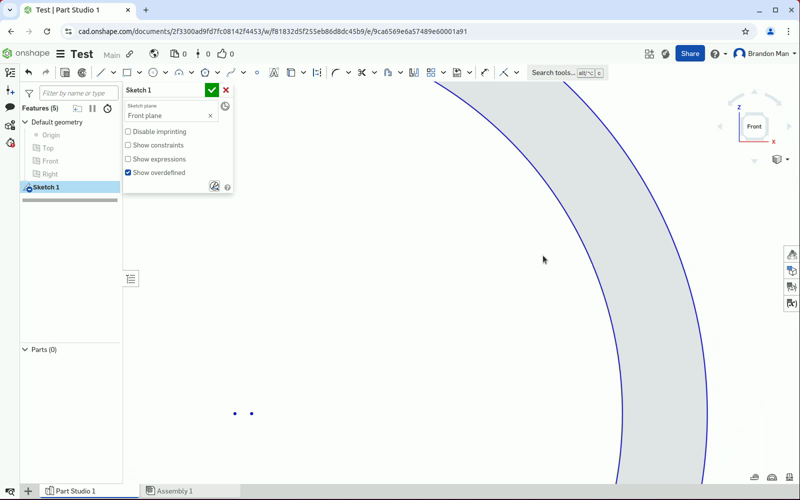
scroll(-6)
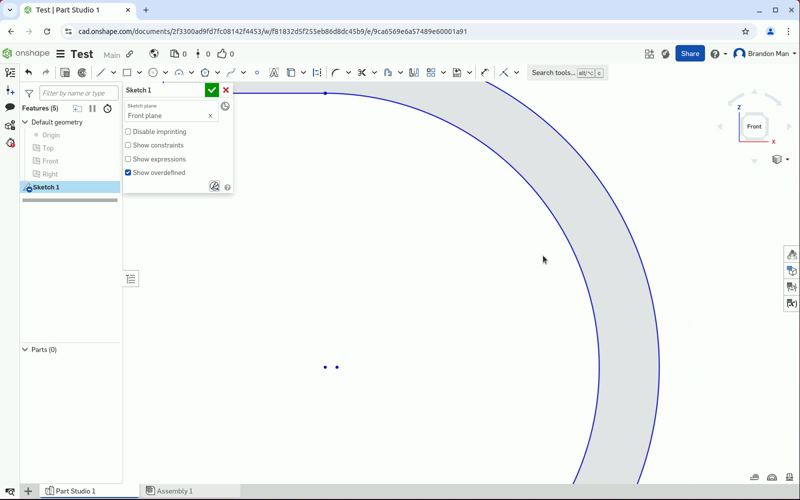
scroll(-6)
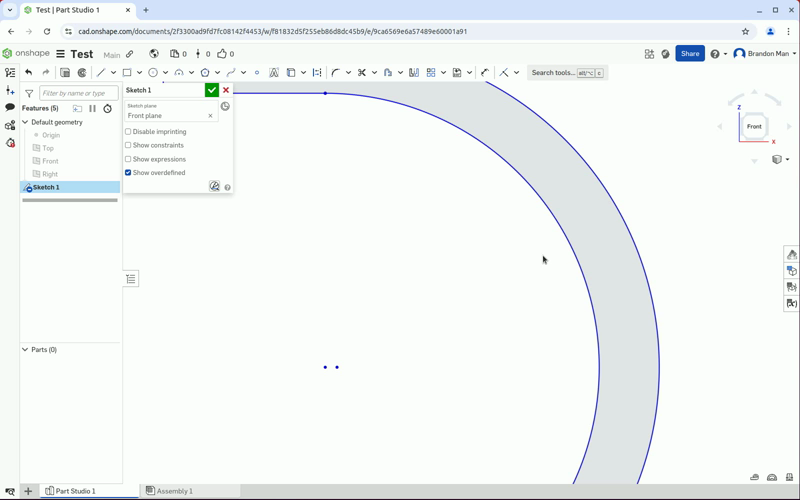
scroll(-6)
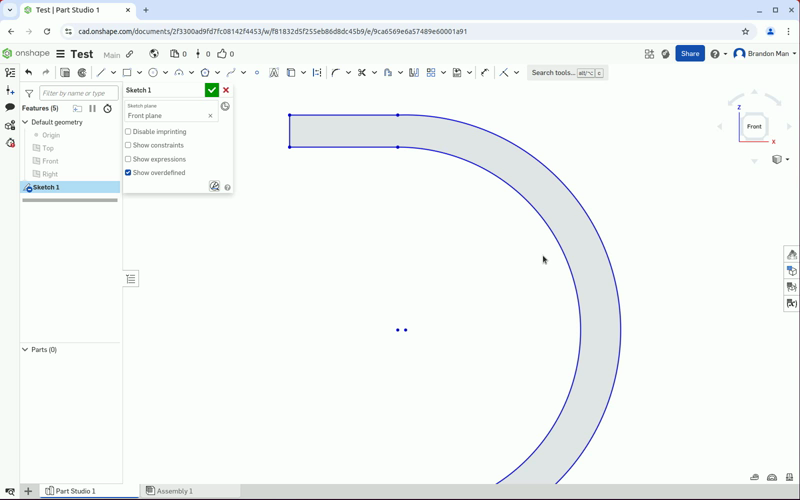
scroll(-6)
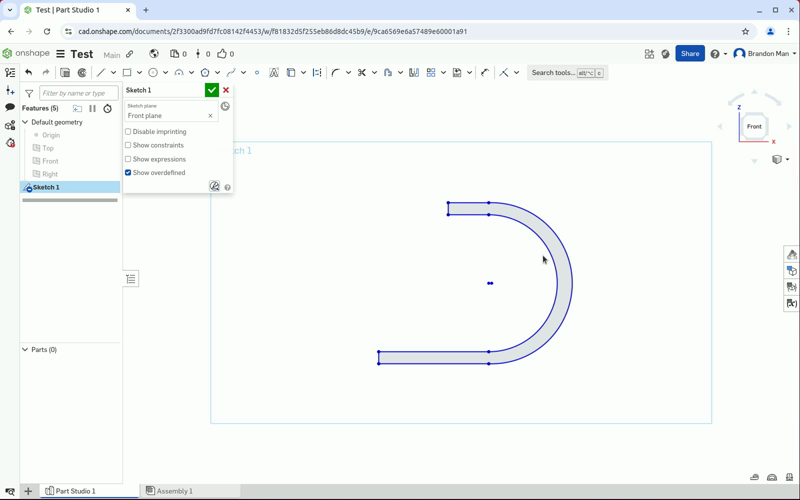
mouse_move(73, 352)
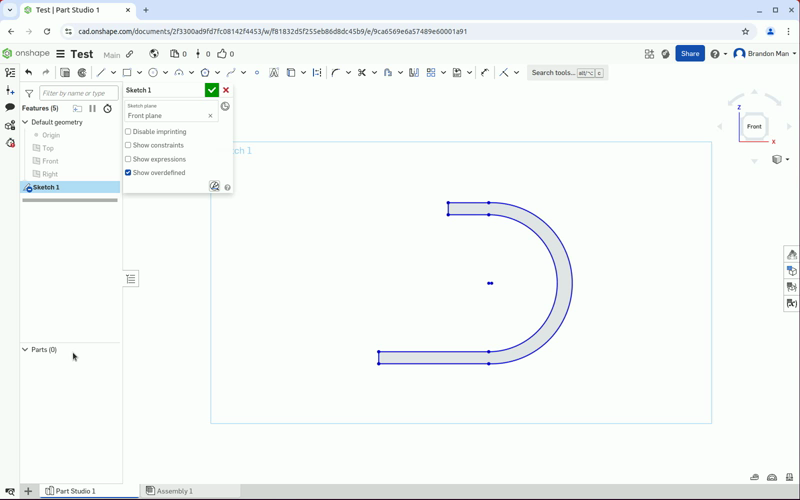
key(shift+y)
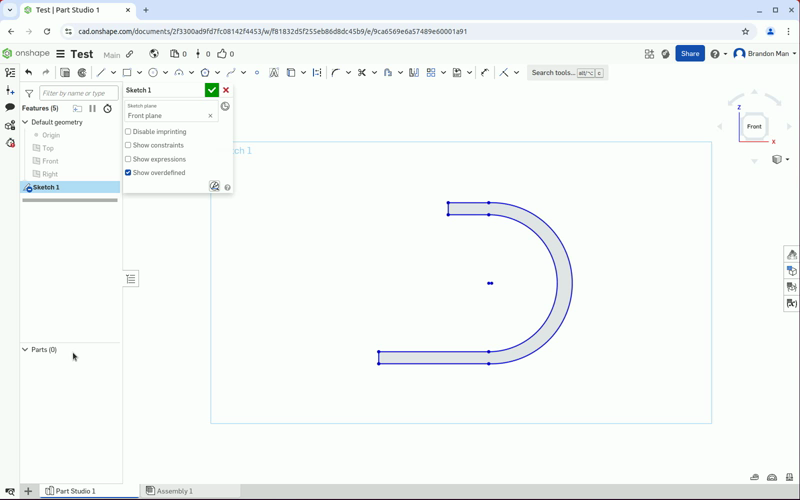
key(shift+e)
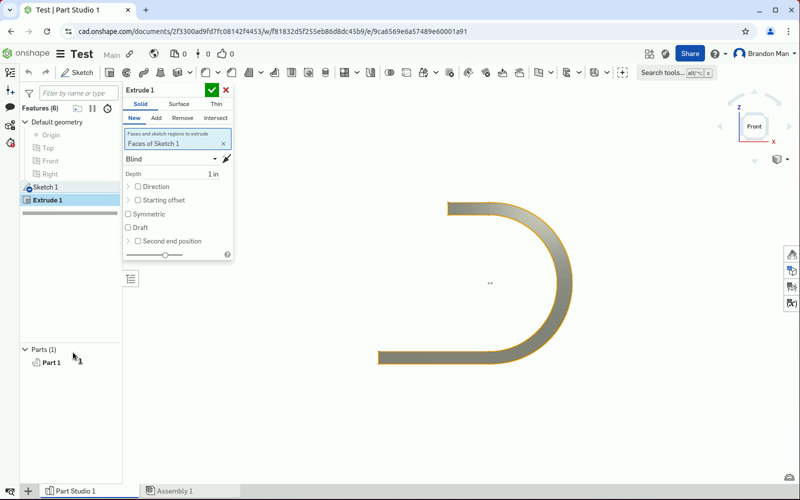
mouse_move(143, 106)
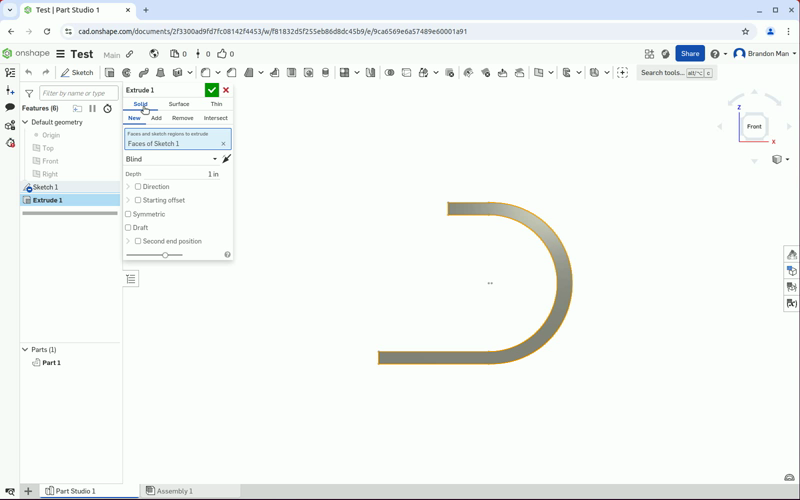
click(143, 106)
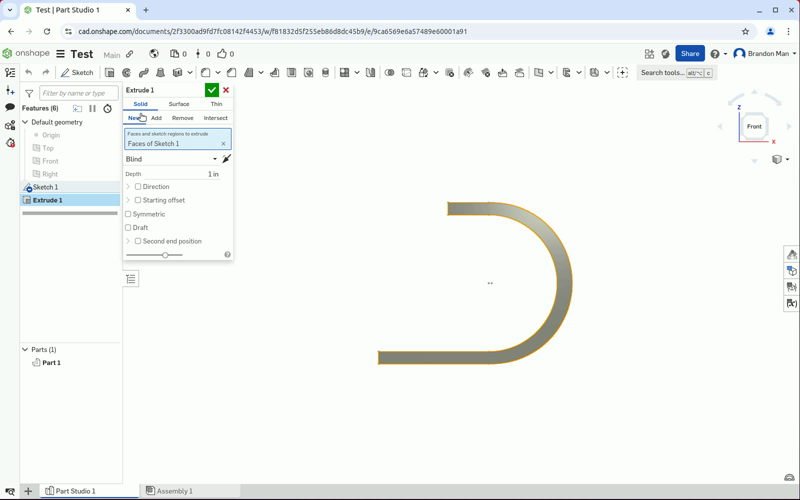
mouse_move(137, 120)
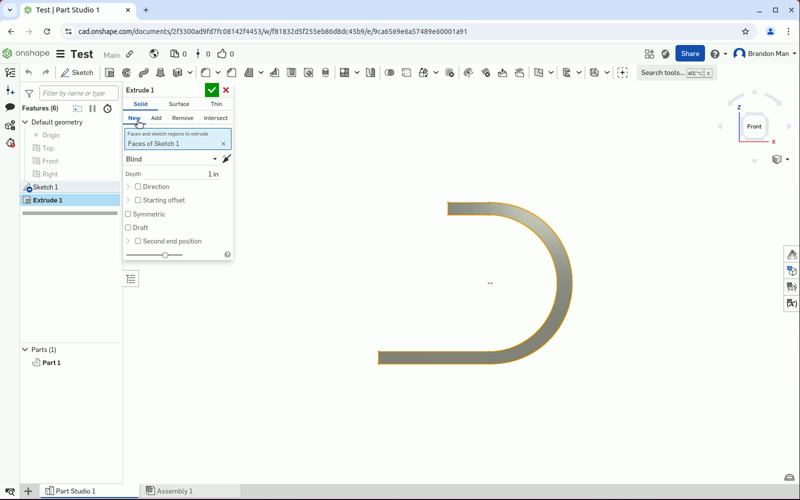
click(137, 120)
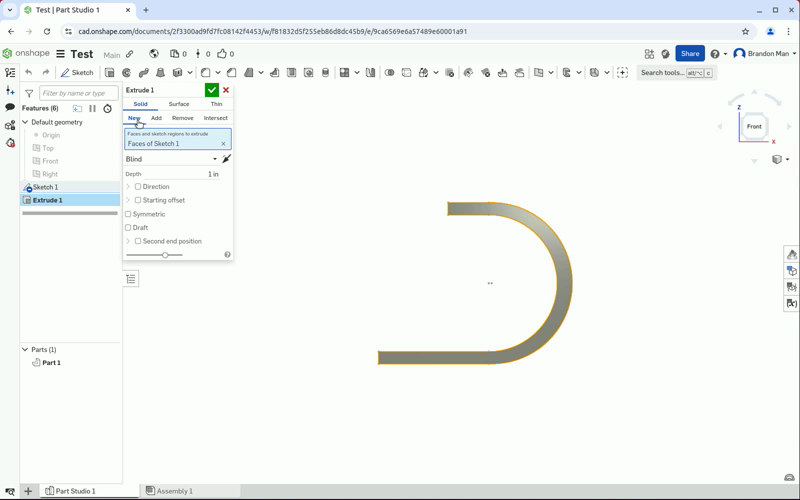
key(tab, 4)
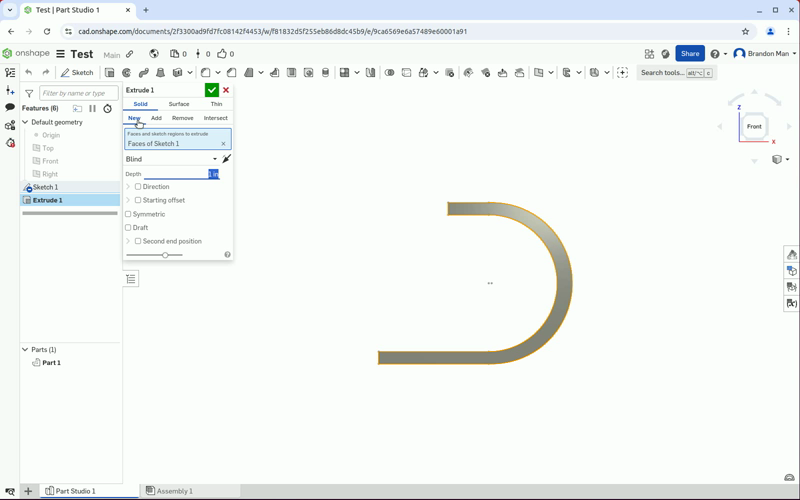
text(6.258)
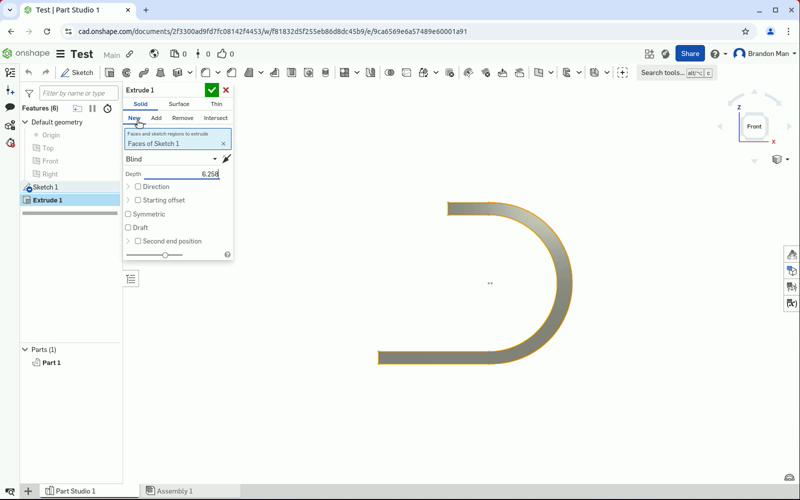
key(enter)
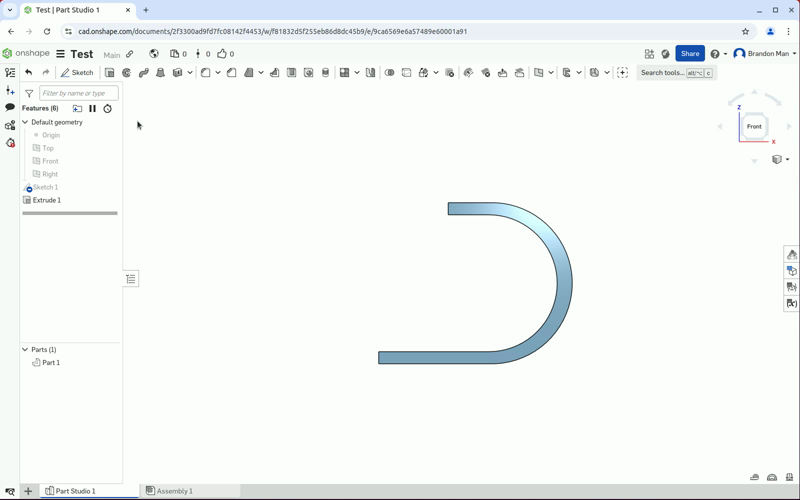
key(shift+h)
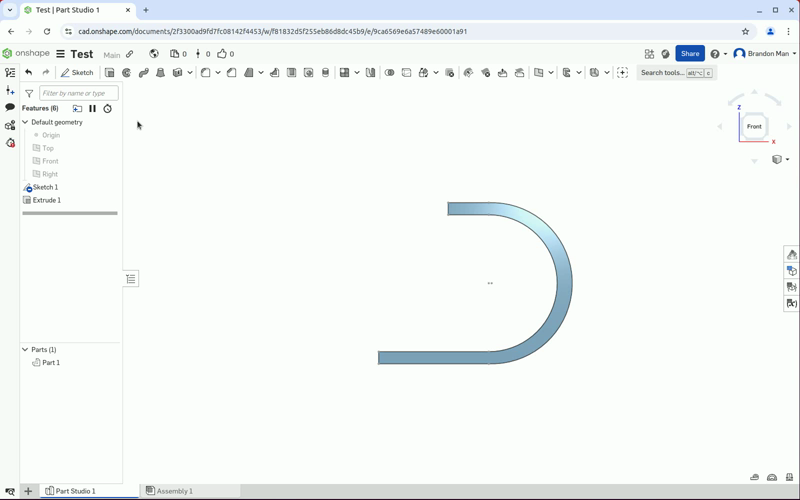
key(shift+h)
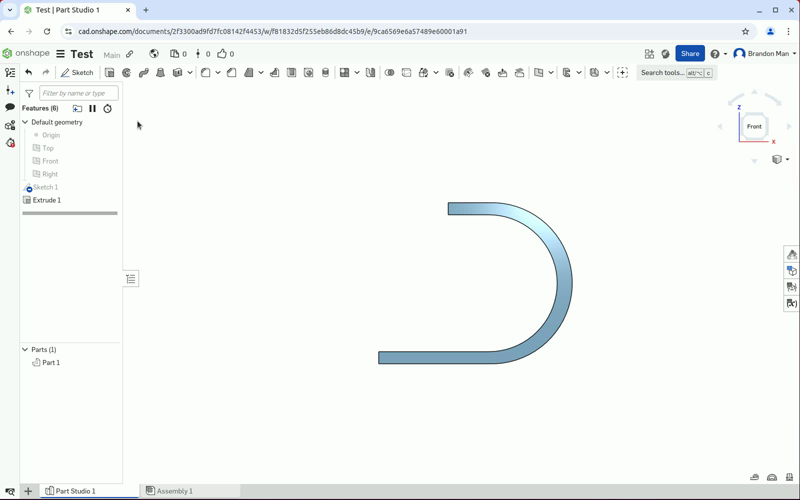
mouse_move(73, 189)
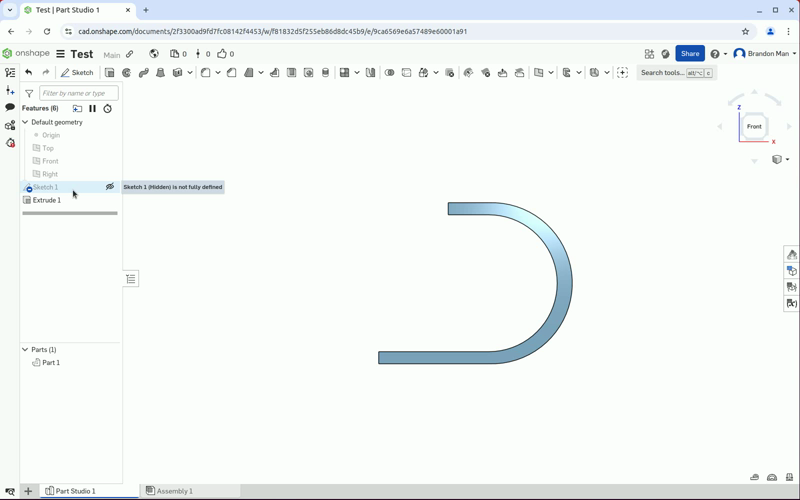
click(73, 189)
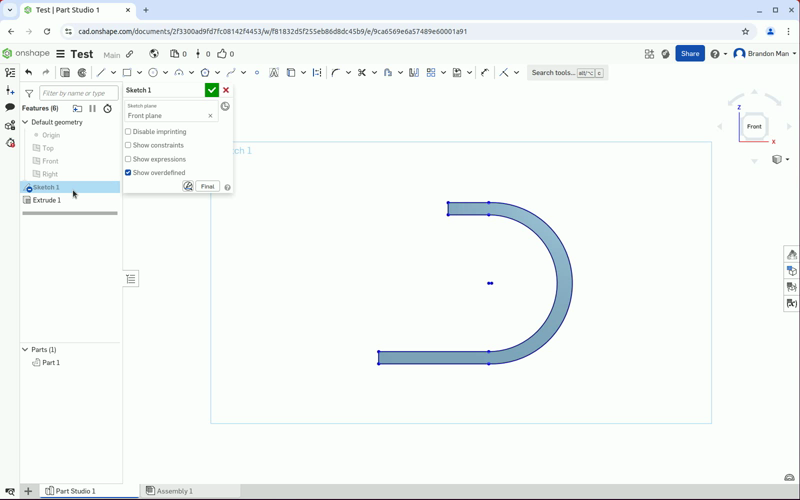
mouse_move(229, 92)
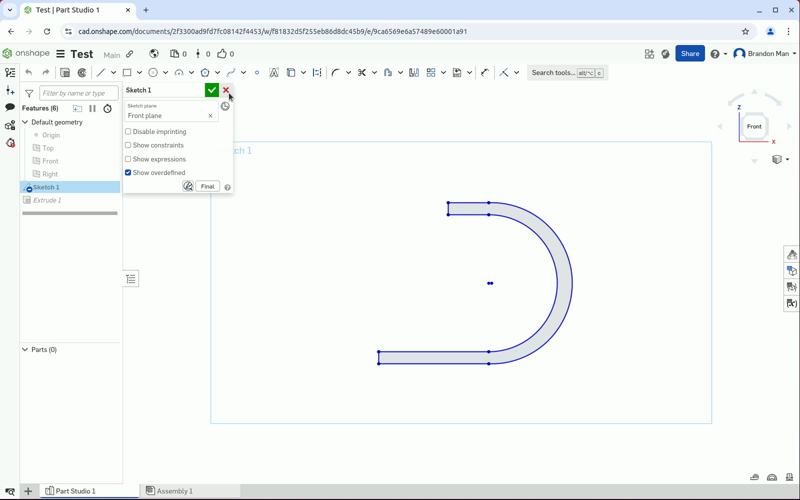
click(229, 92)
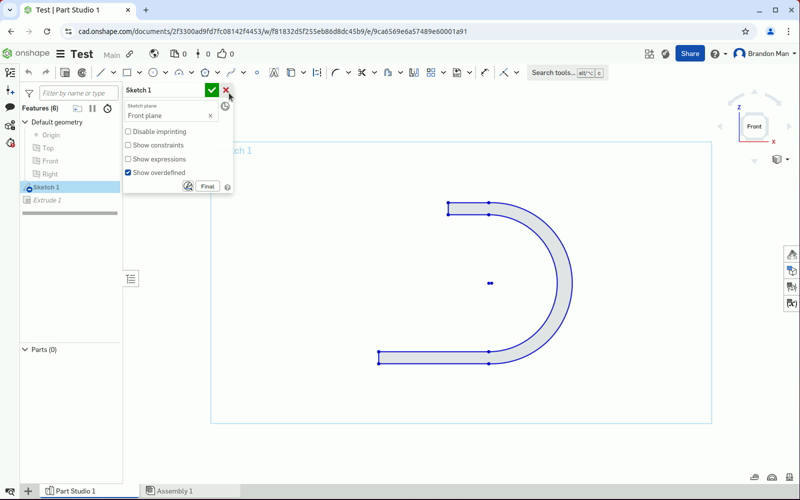
key(shift+s)
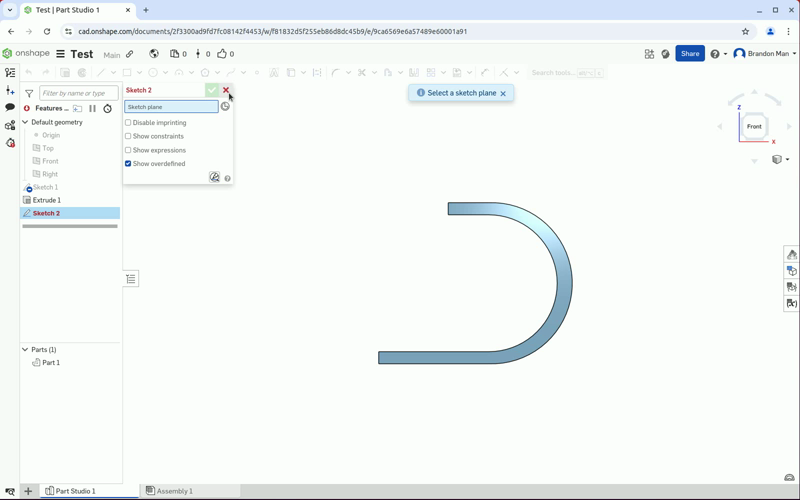
mouse_move(73, 163)
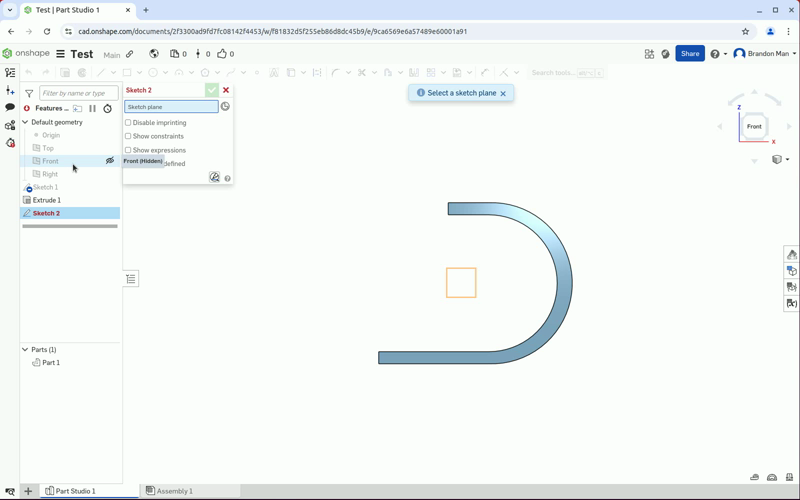
click(73, 163)
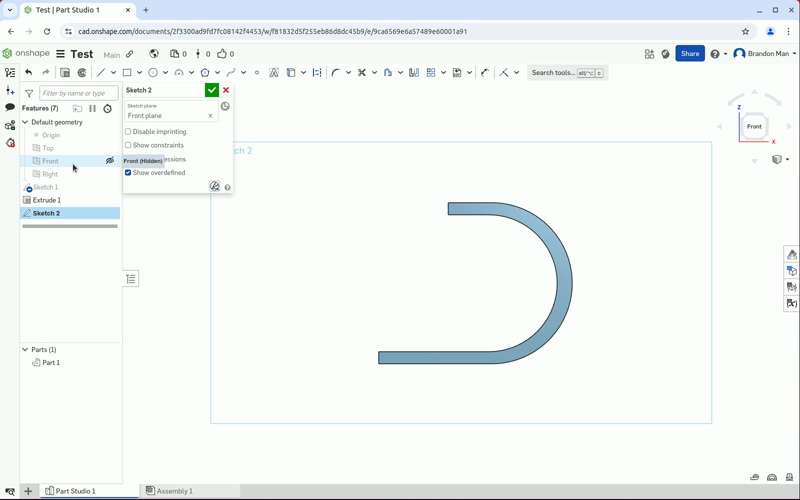
mouse_move(73, 352)
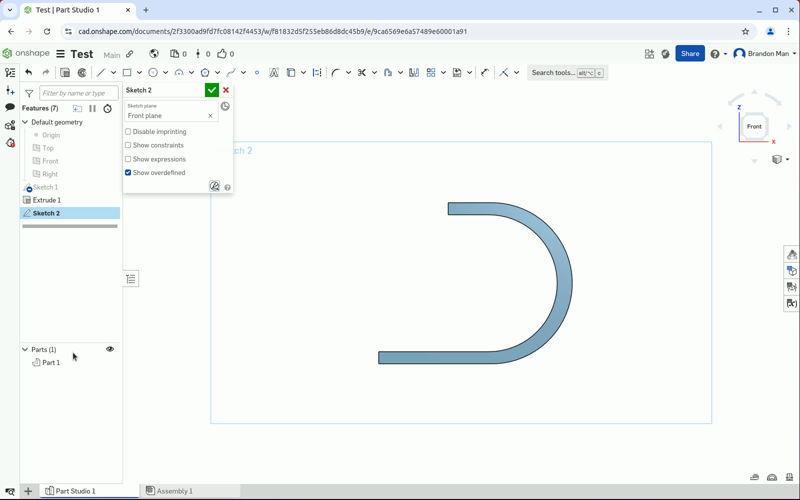
key(y)
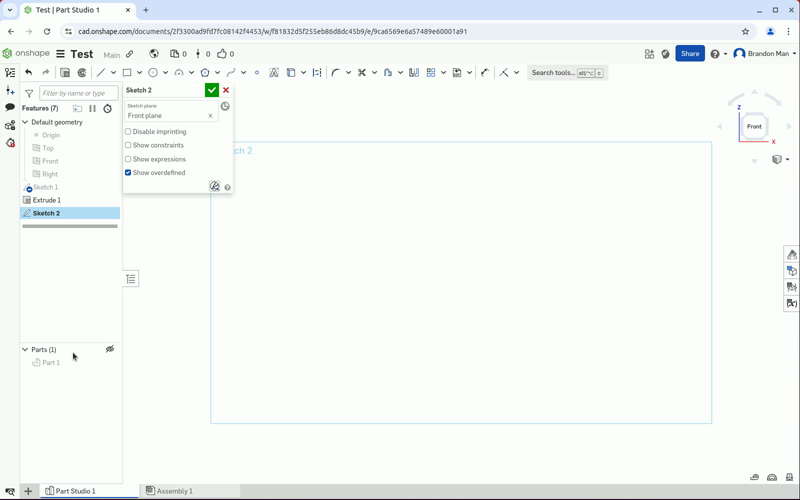
key(l)
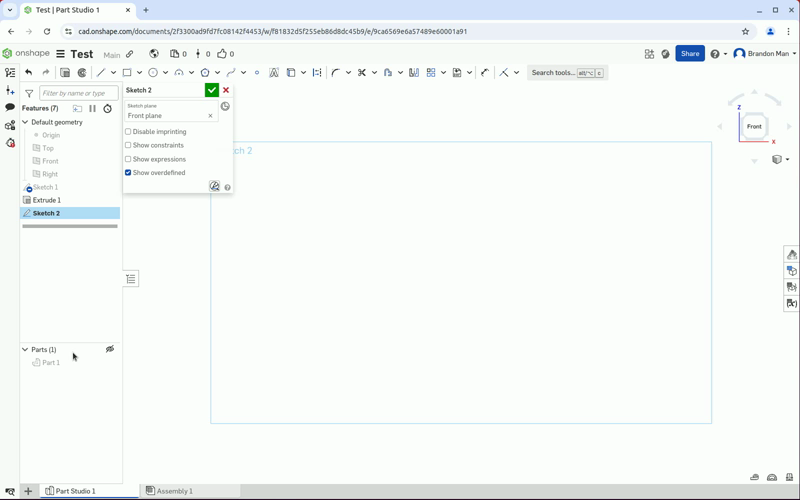
key_down(shift)
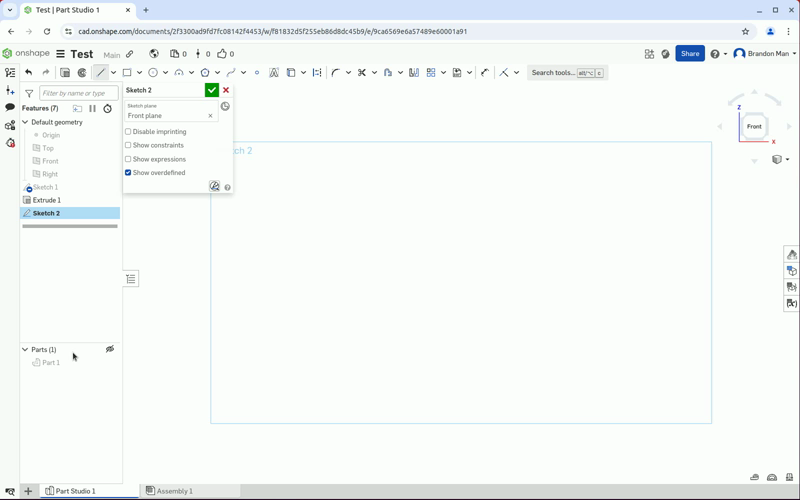
mouse_move(461, 282)
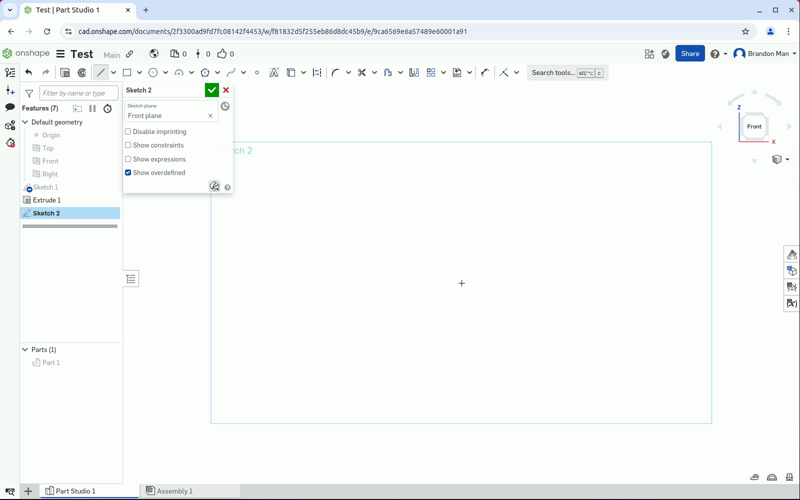
click(461, 282)
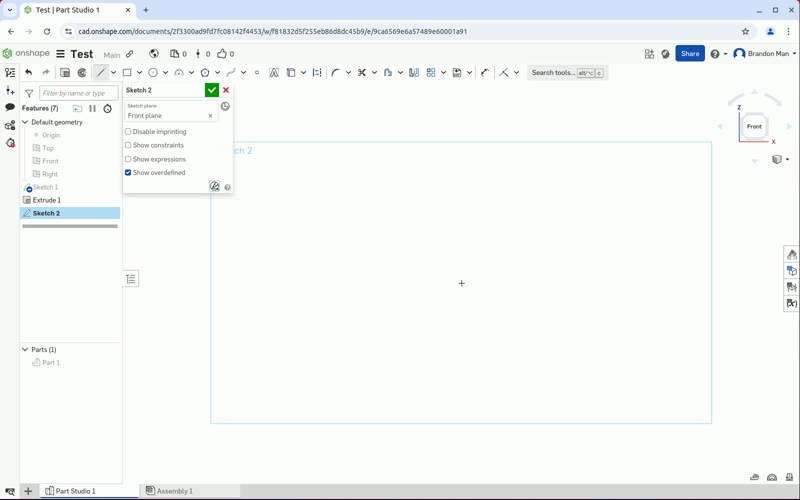
key_up(shift)
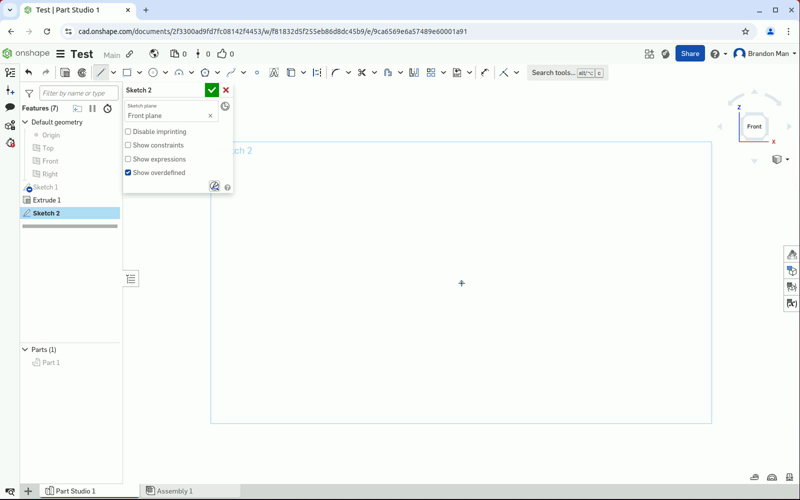
key_down(shift)
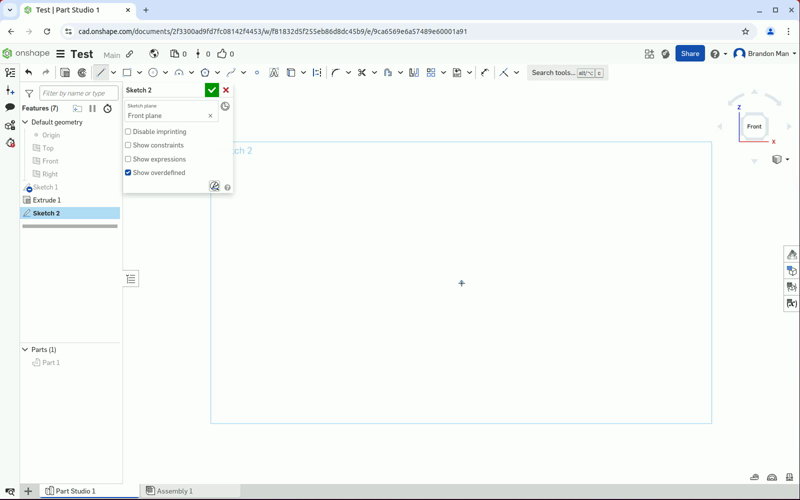
mouse_move(492, 282)
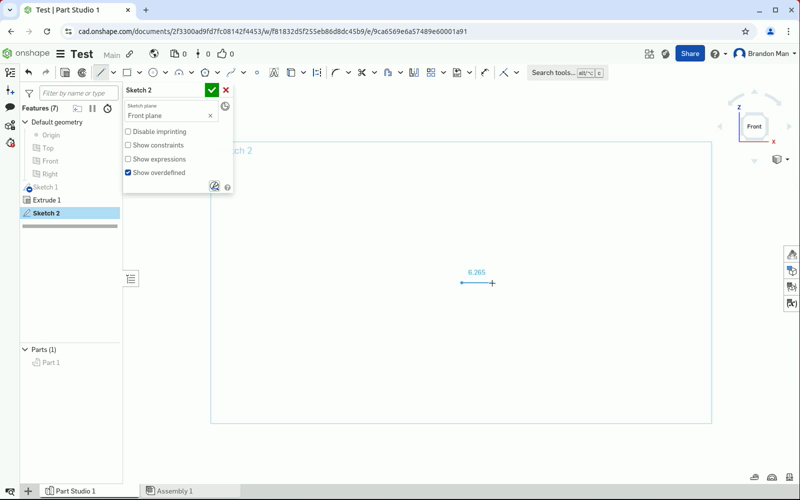
mouse_move(489, 332)
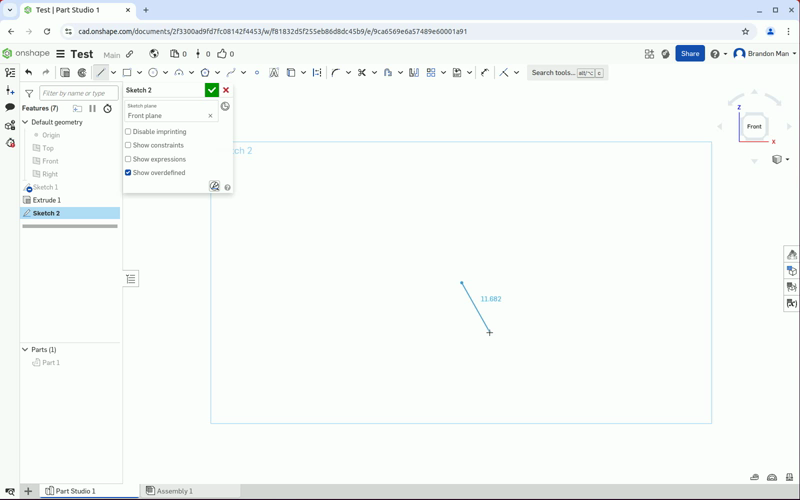
click(489, 332)
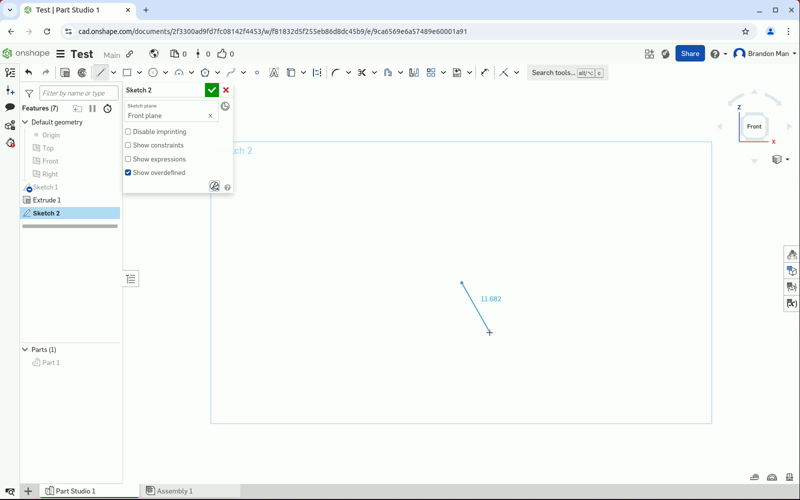
key_up(shift)
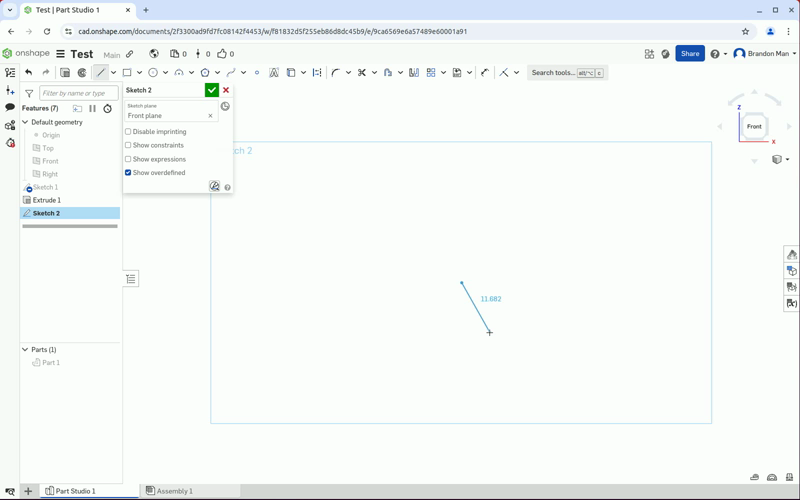
key(esc)
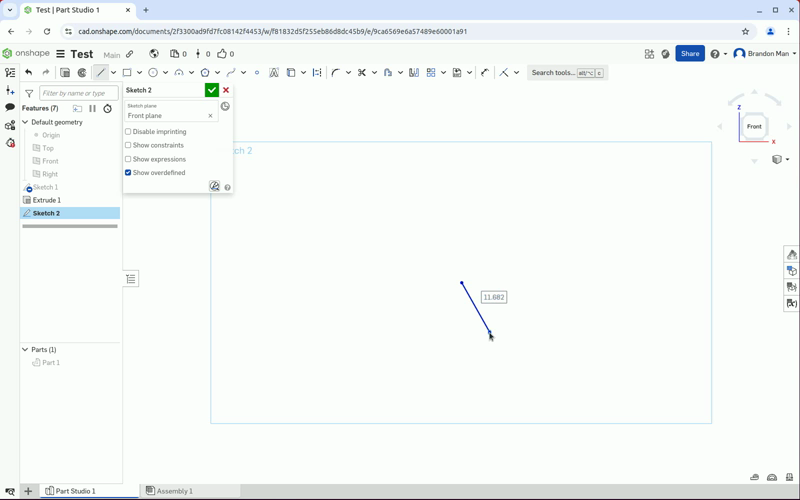
key(a)
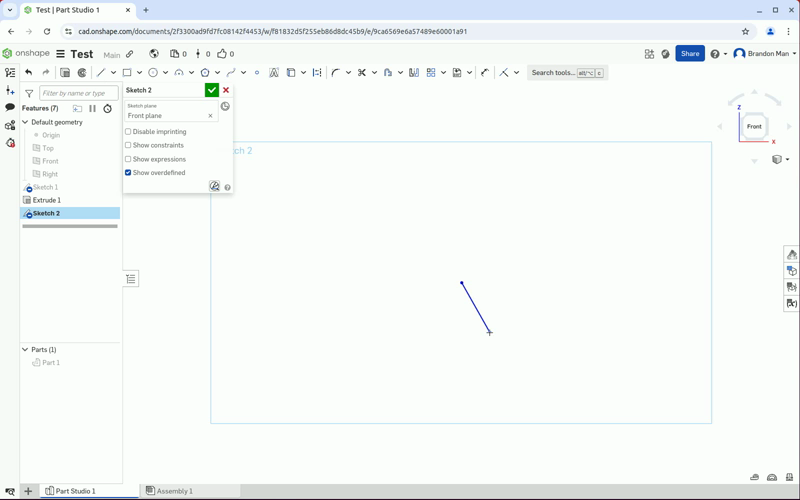
mouse_move(489, 332)
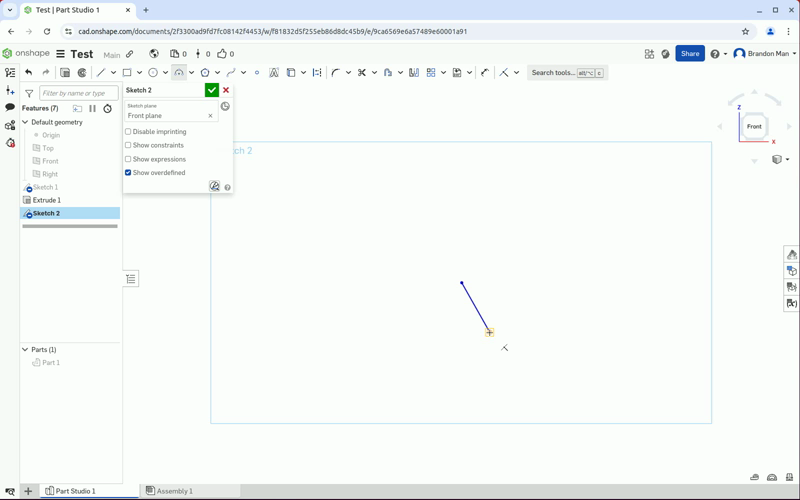
click(489, 332)
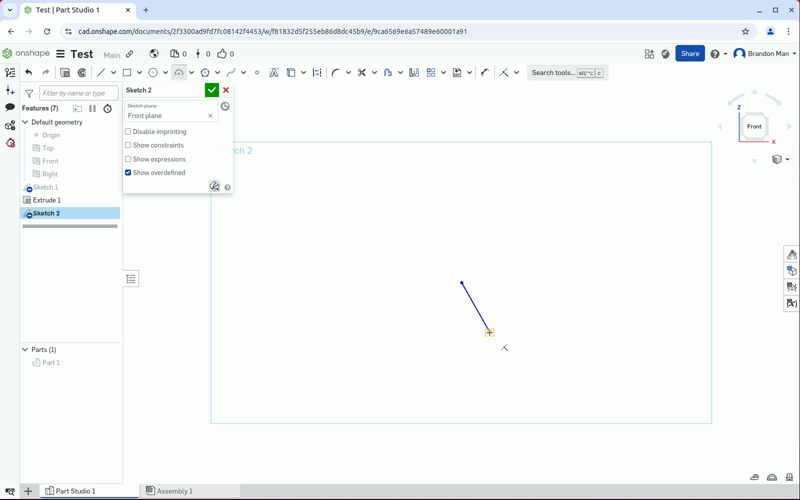
key_down(shift)
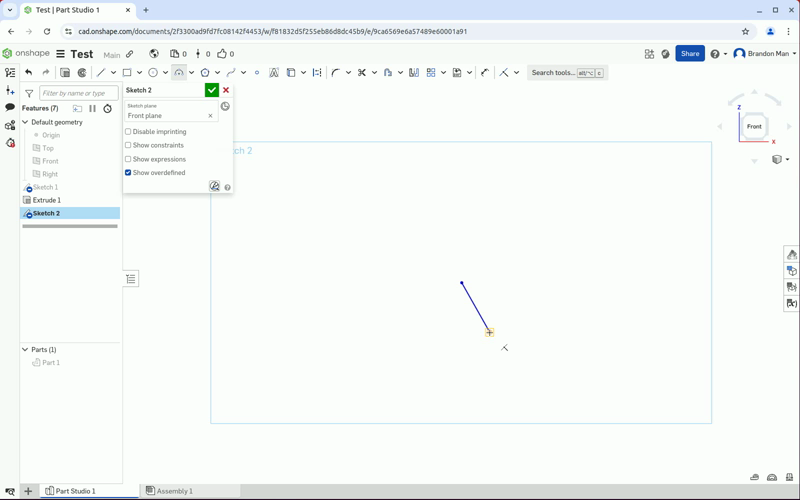
mouse_move(489, 233)
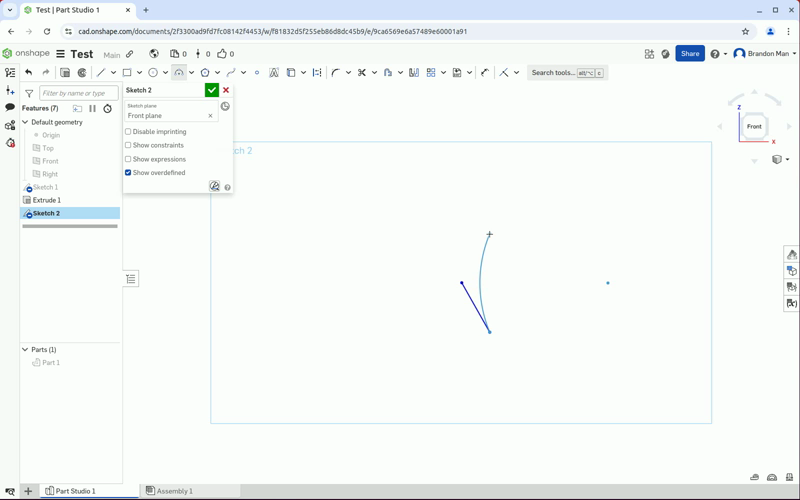
click(489, 233)
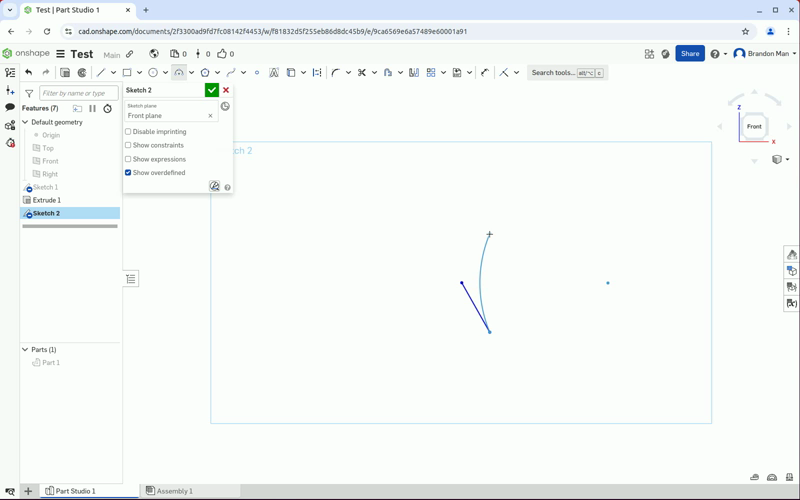
mouse_move(540, 282)
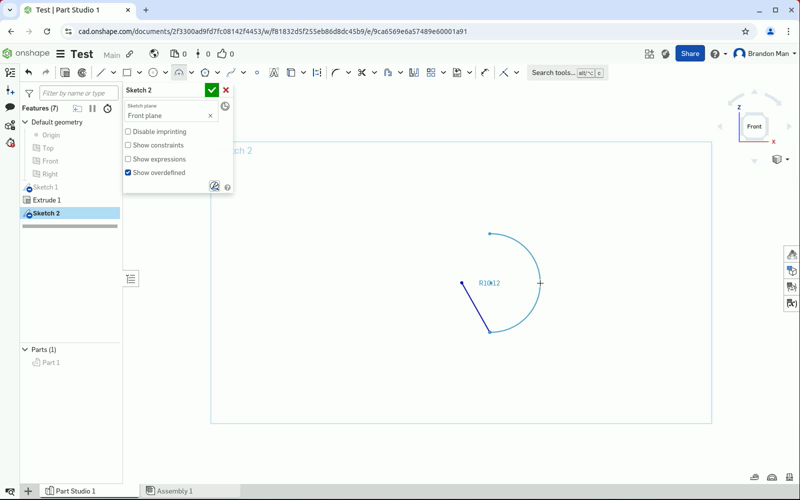
click(540, 282)
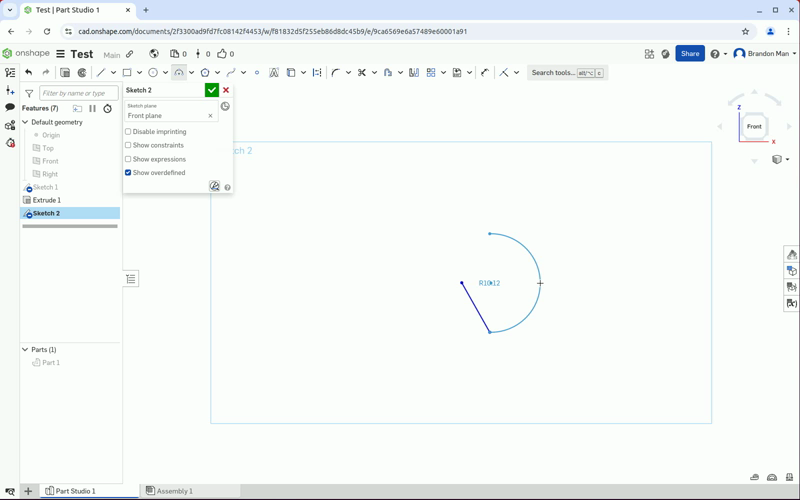
key_up(shift)
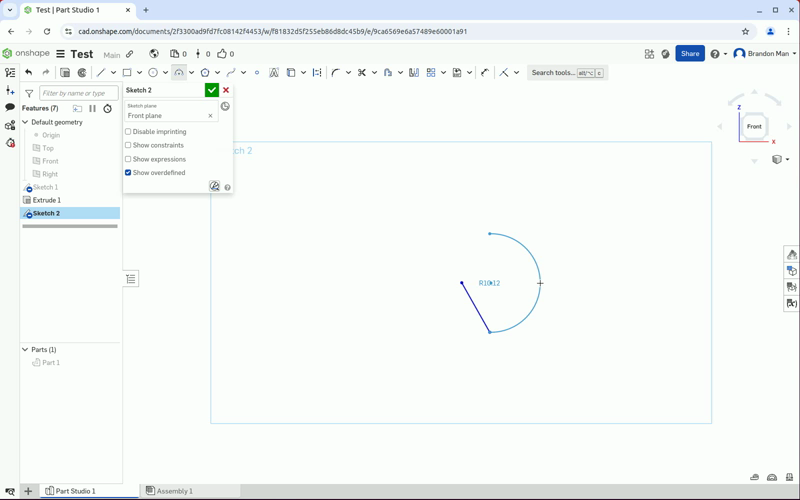
key(esc)
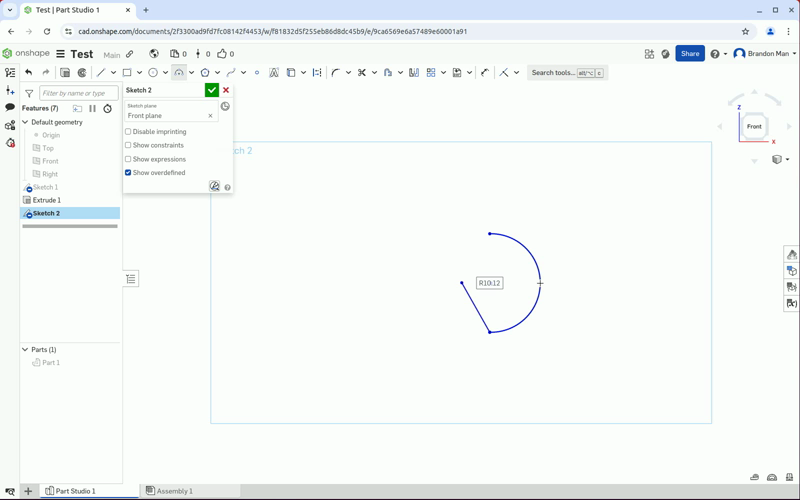
key(l)
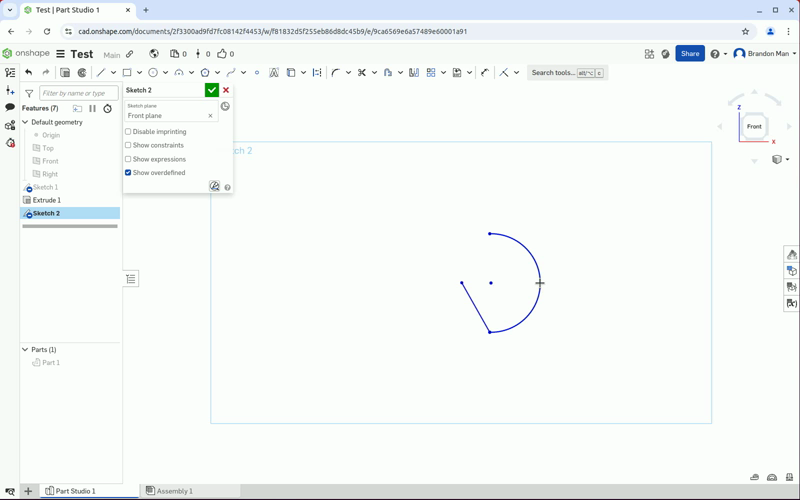
mouse_move(489, 233)
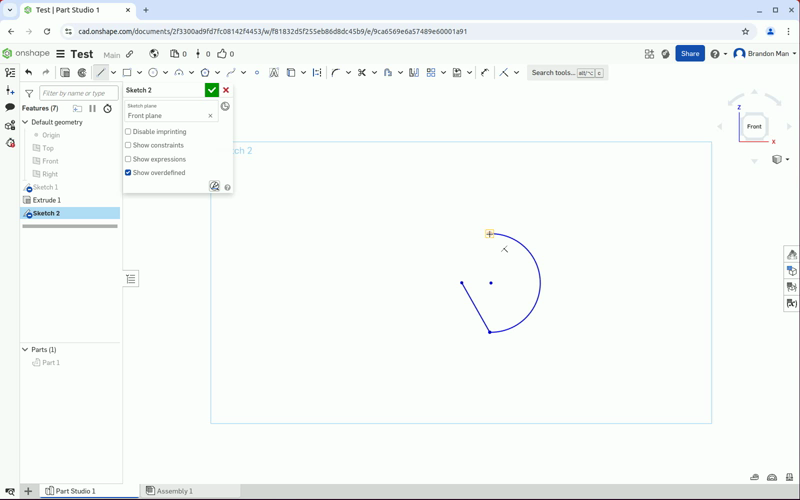
click(489, 233)
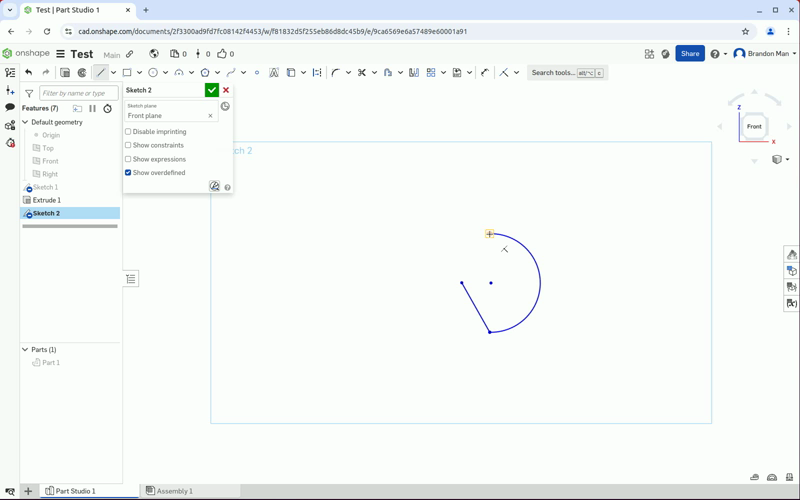
mouse_move(519, 233)
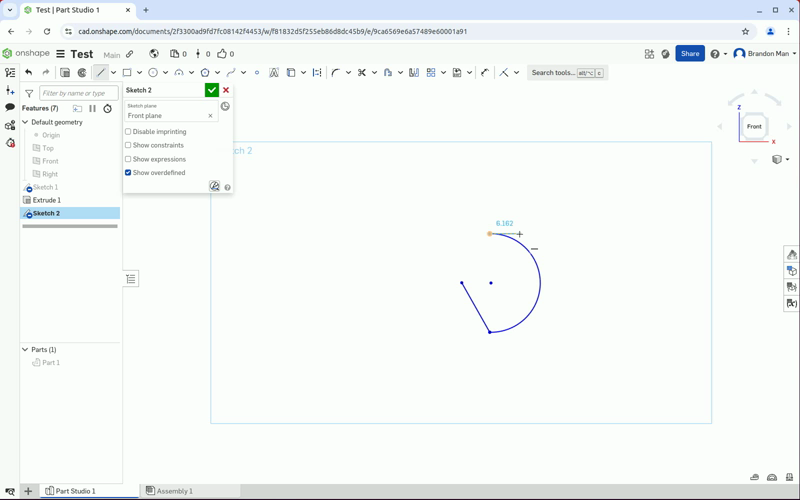
key_down(shift)
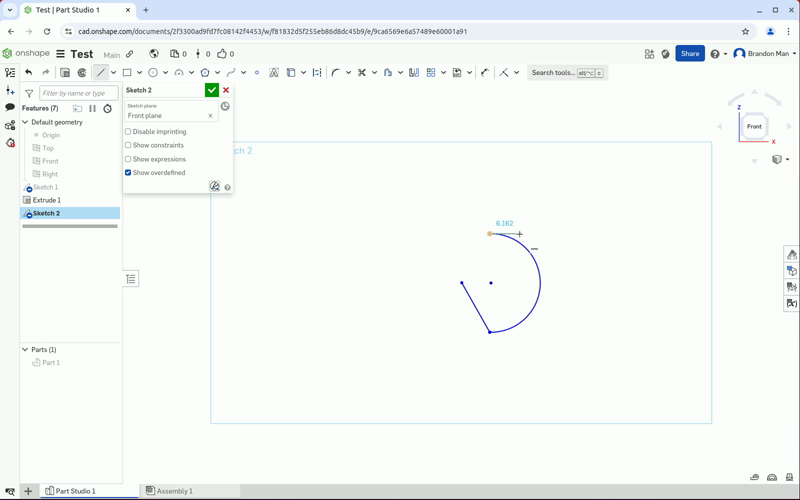
mouse_move(461, 282)
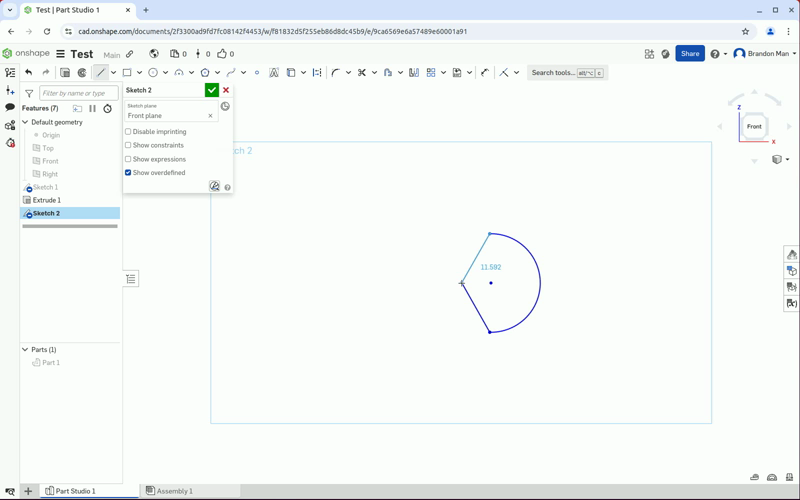
key_up(shift)
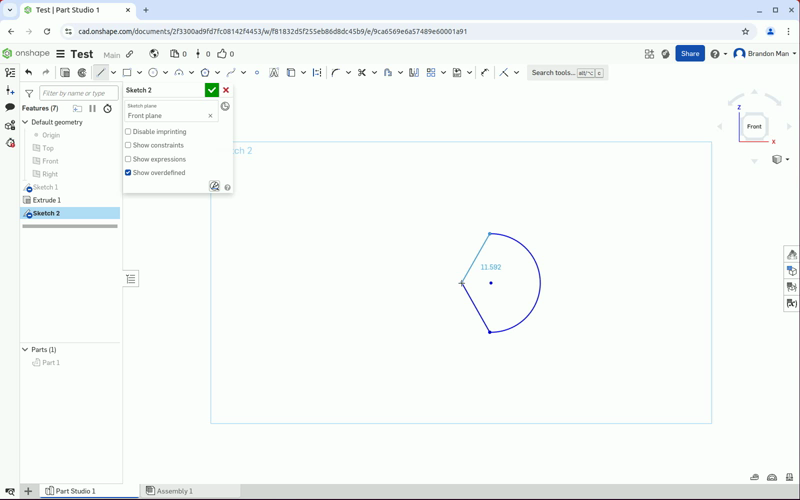
click(461, 282)
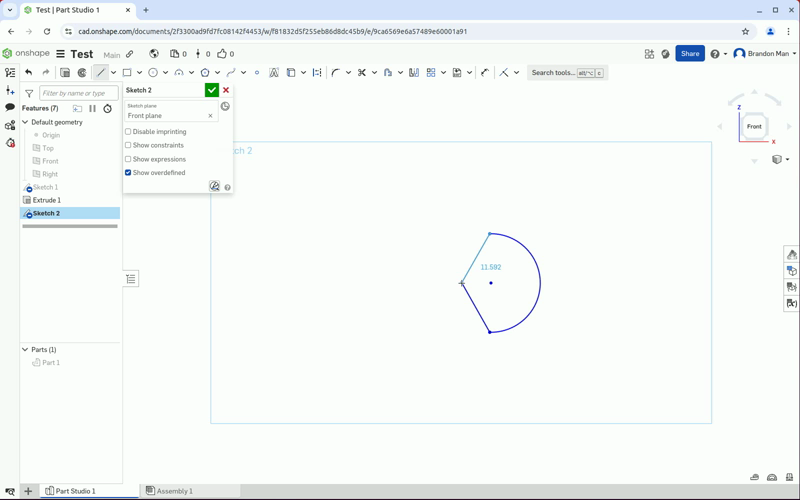
key(esc)
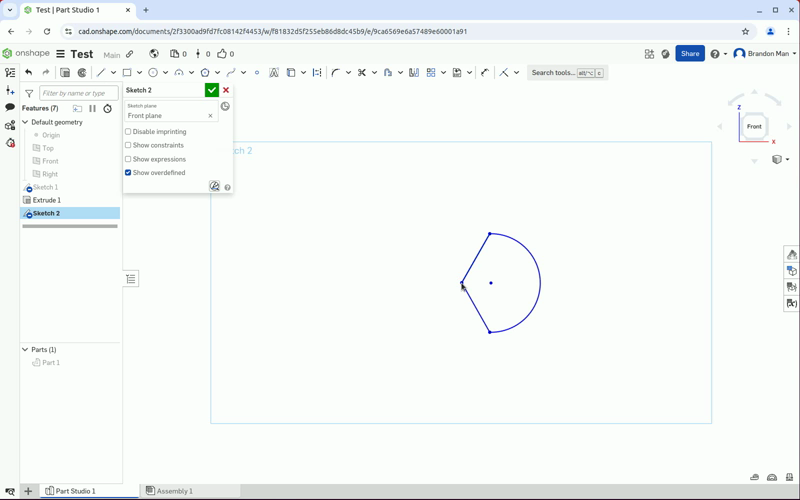
mouse_move(494, 266)
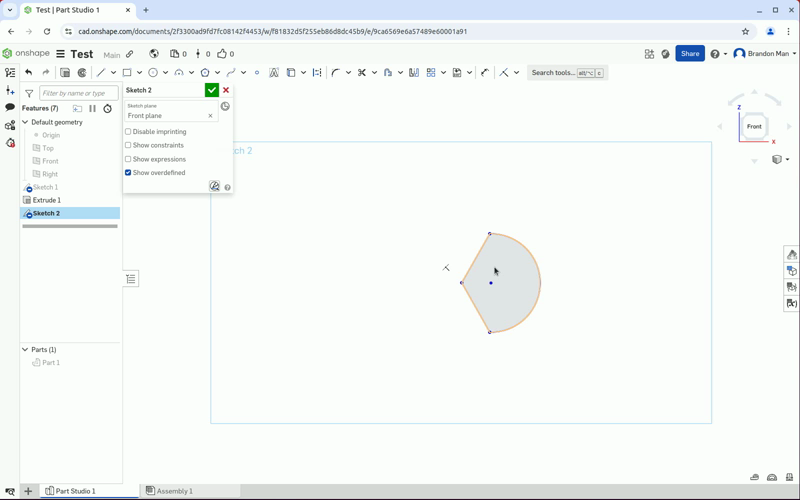
click(494, 266)
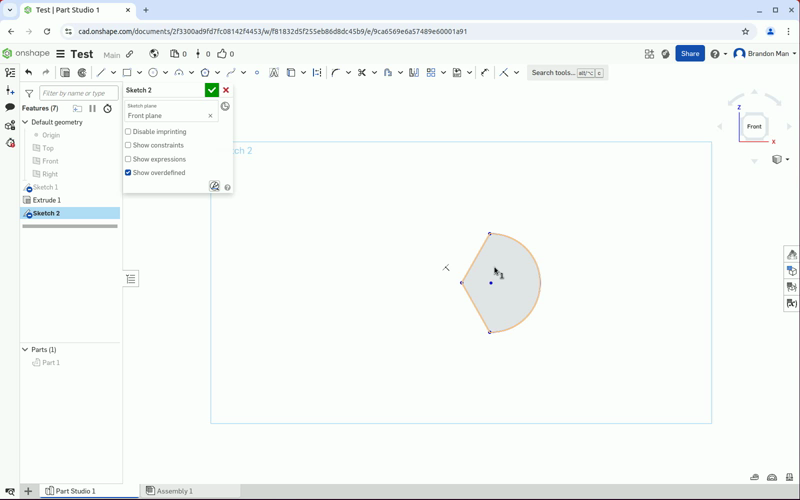
mouse_move(73, 352)
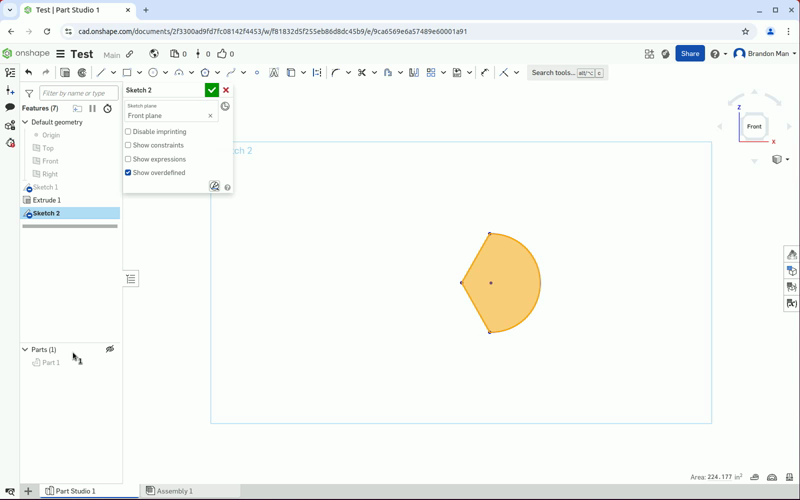
key(shift+y)
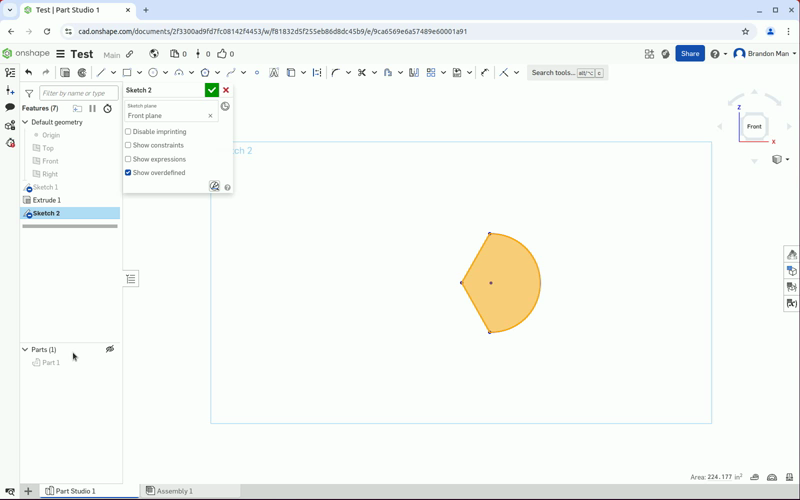
key(shift+e)
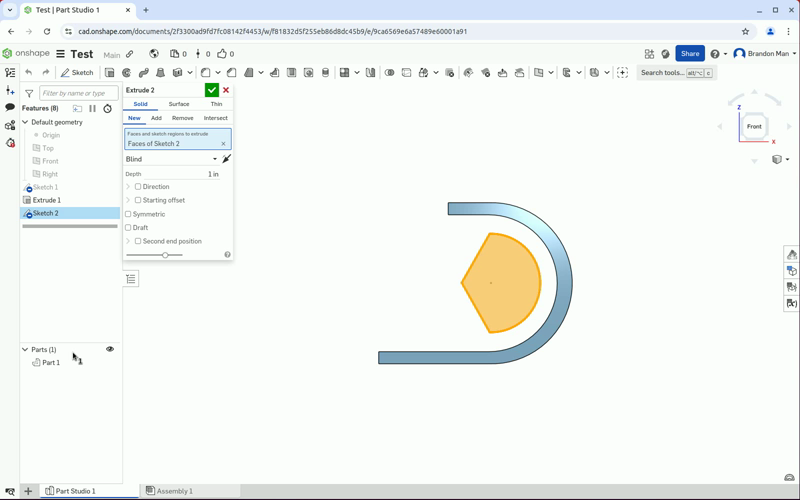
mouse_move(143, 106)
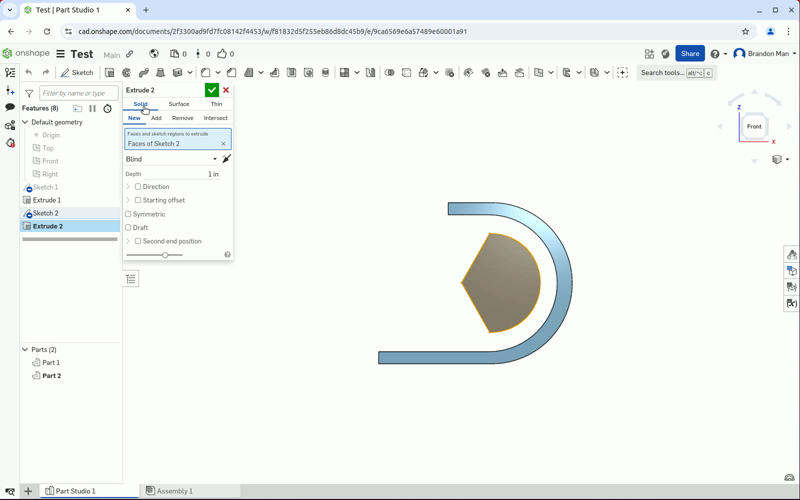
click(143, 106)
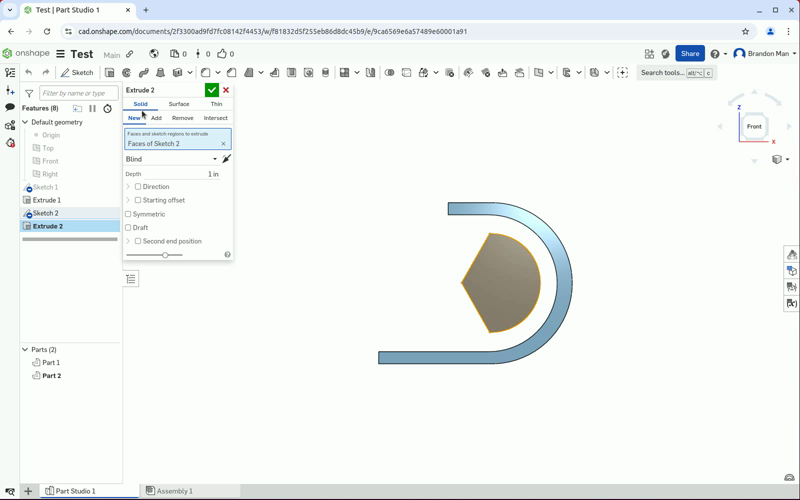
mouse_move(137, 120)
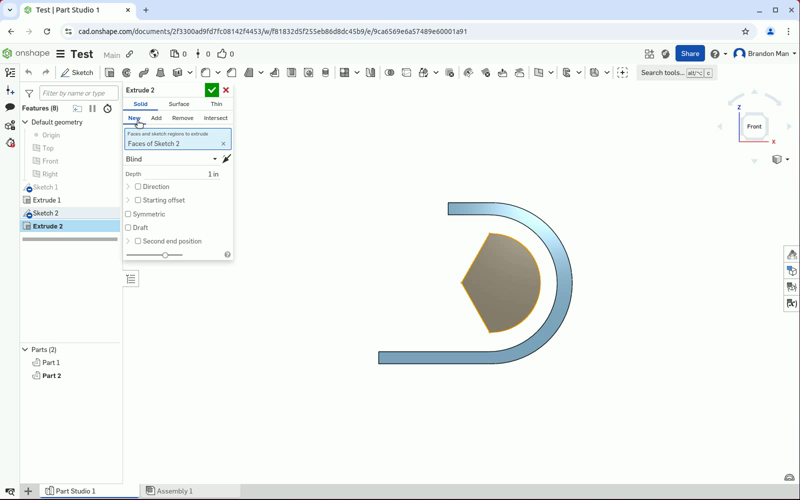
click(137, 120)
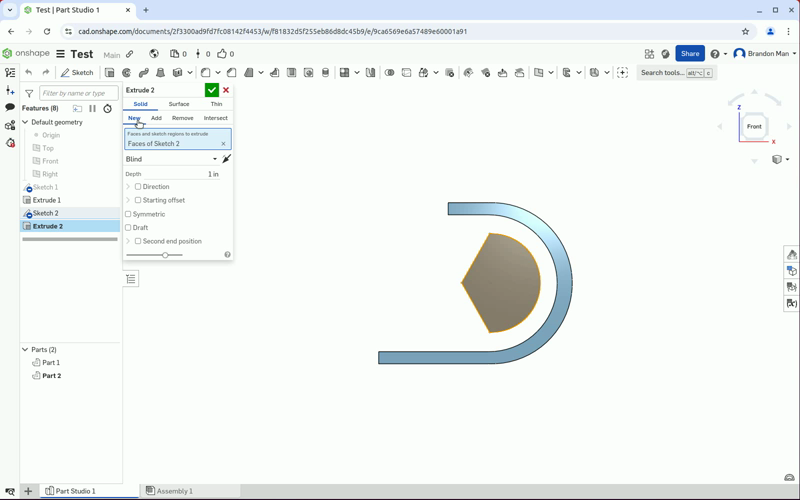
key(tab, 4)
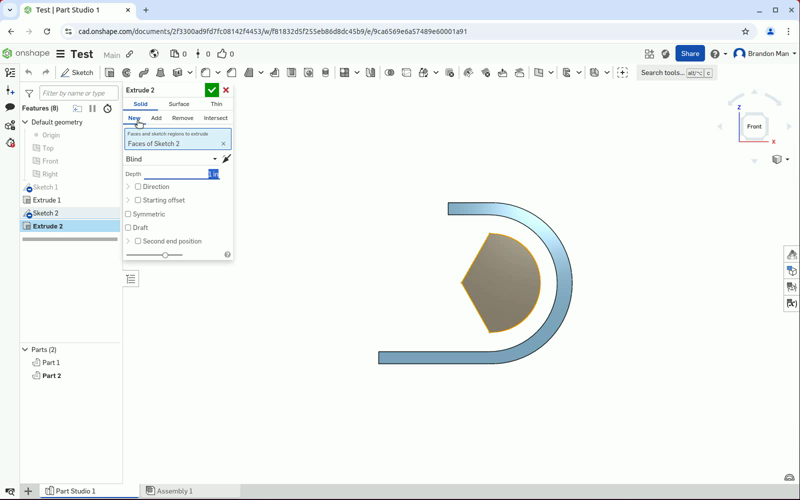
text(6.258)
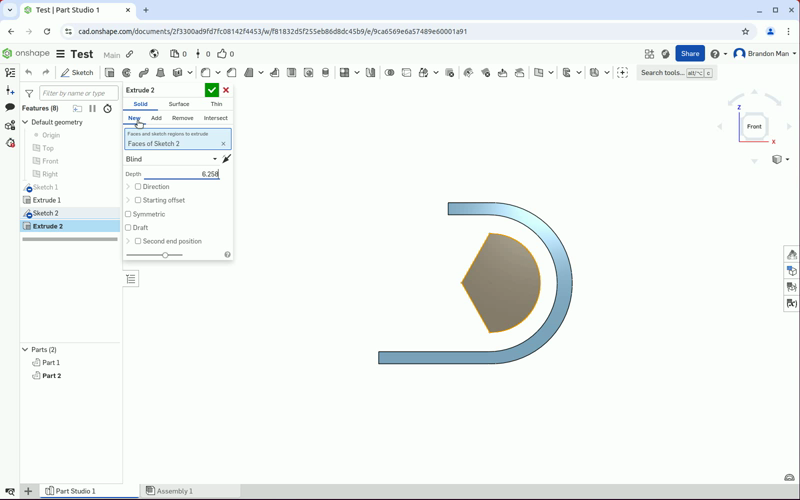
key(enter)
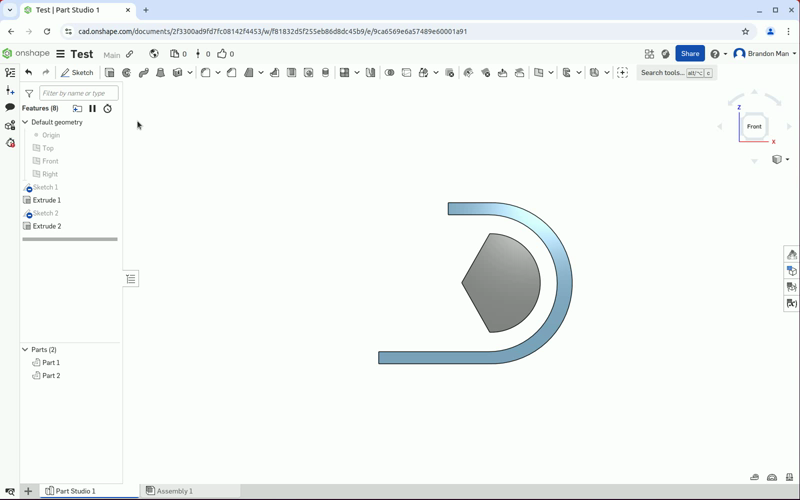
key(shift+h)
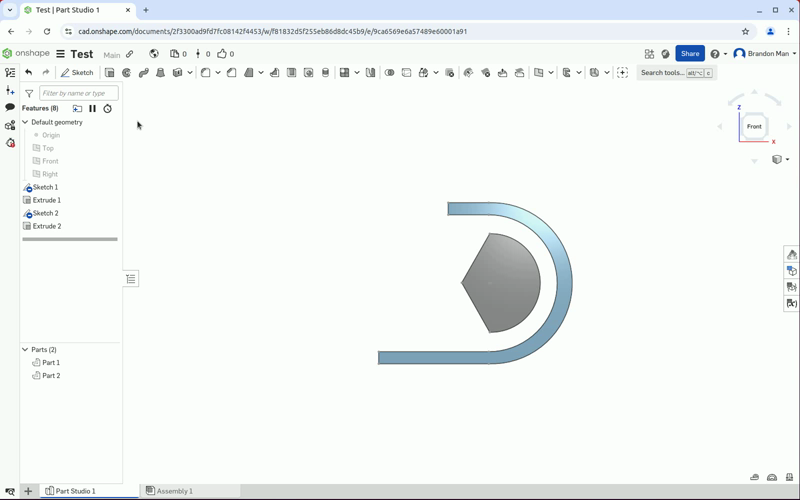
key(shift+h)
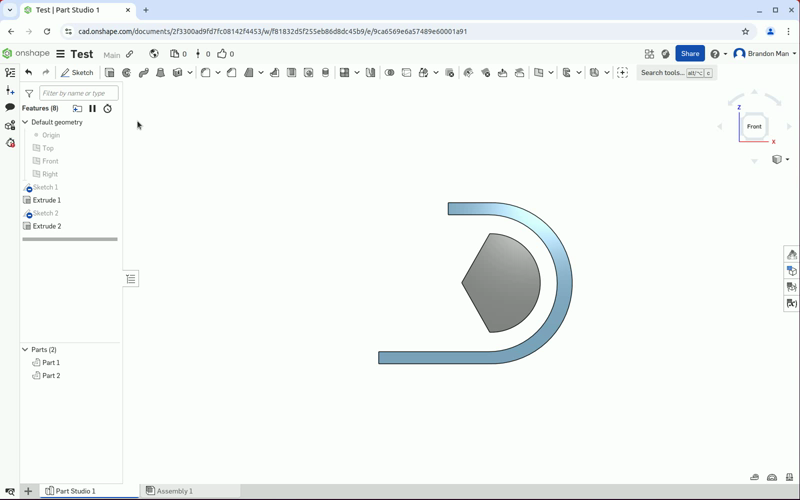
mouse_move(73, 189)
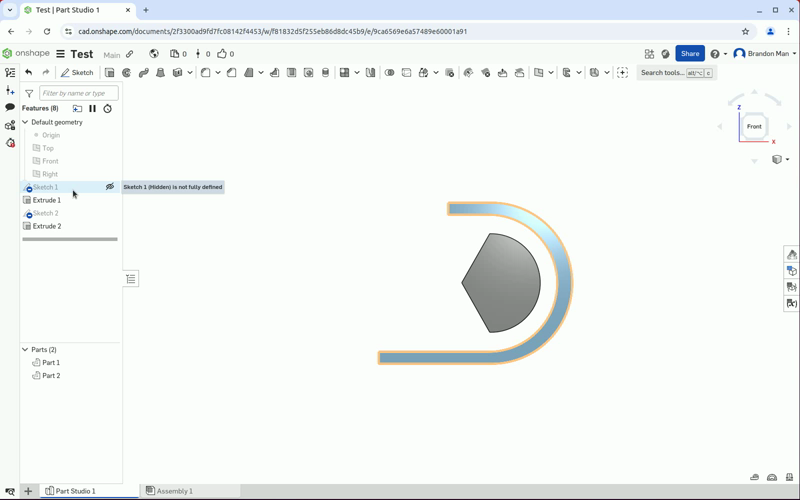
click(73, 189)
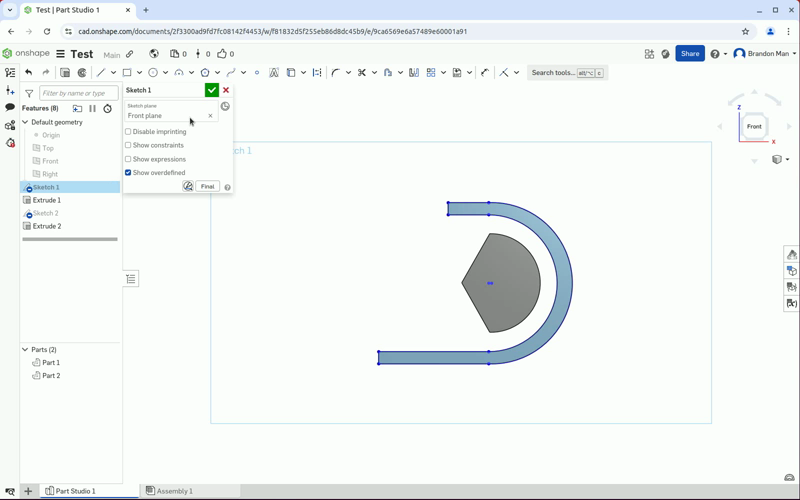
mouse_move(229, 92)
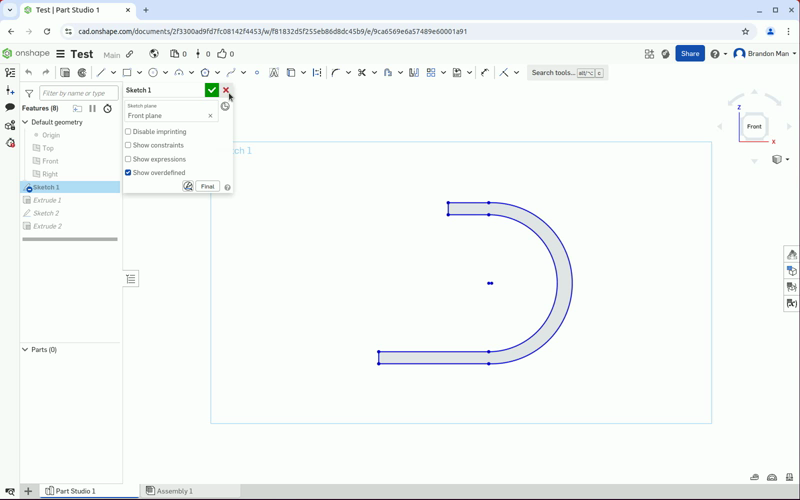
click(229, 92)
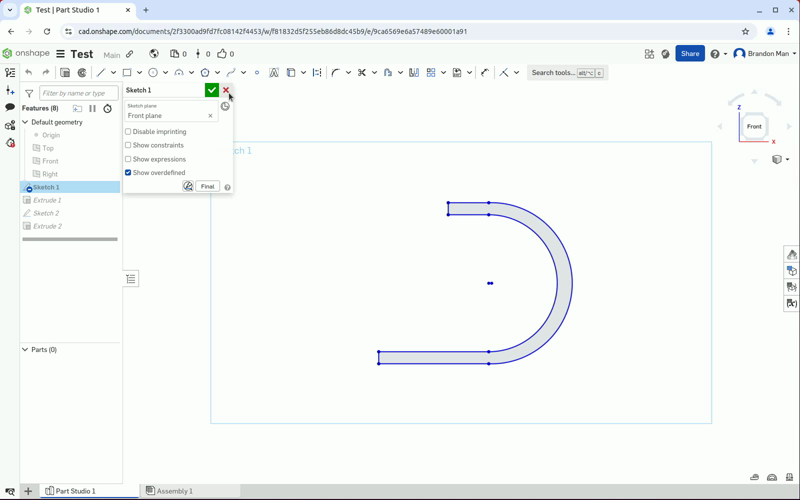
key(shift+s)
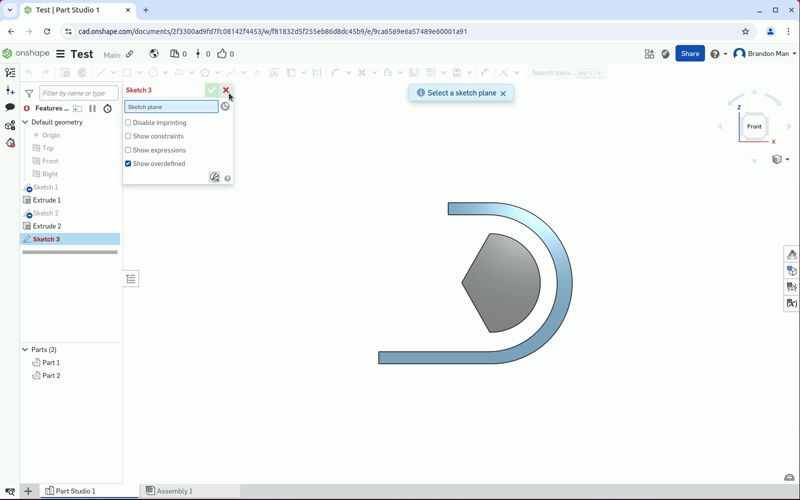
mouse_move(73, 163)
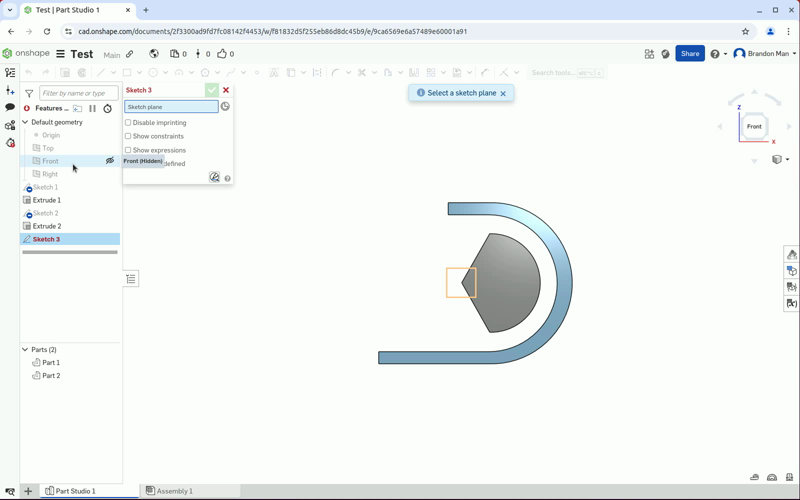
click(73, 163)
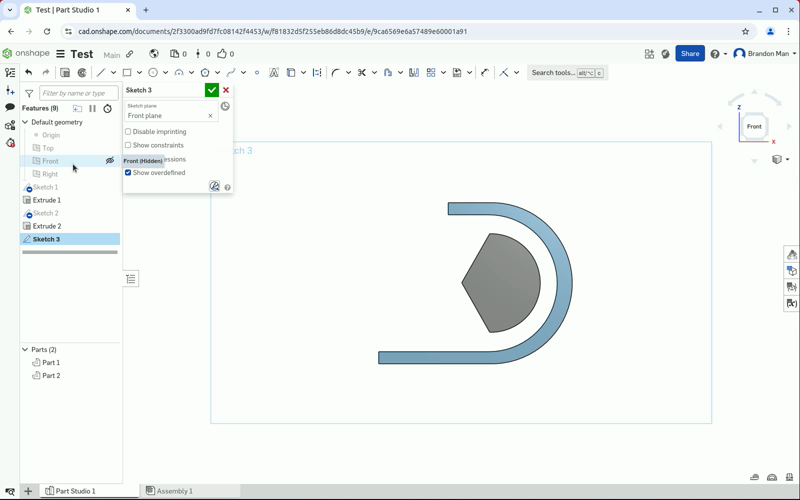
mouse_move(73, 352)
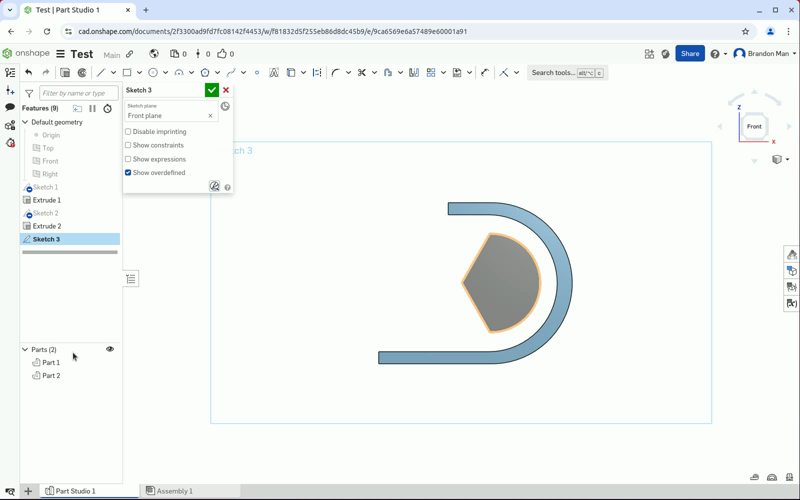
key(y)
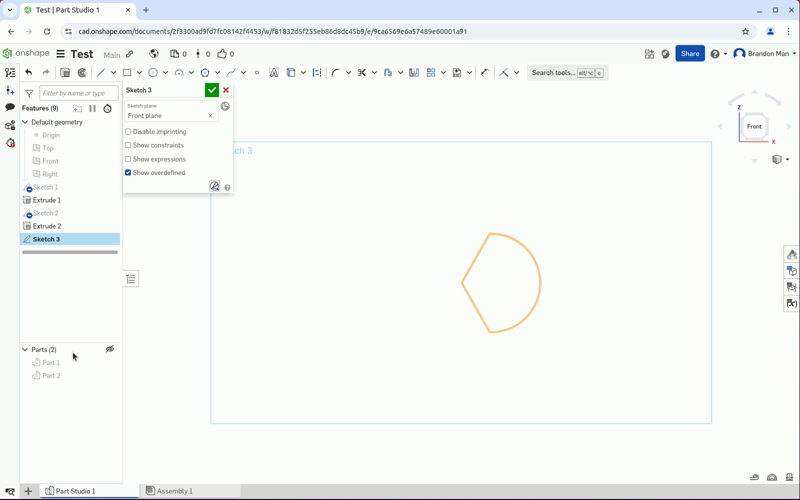
key(l)
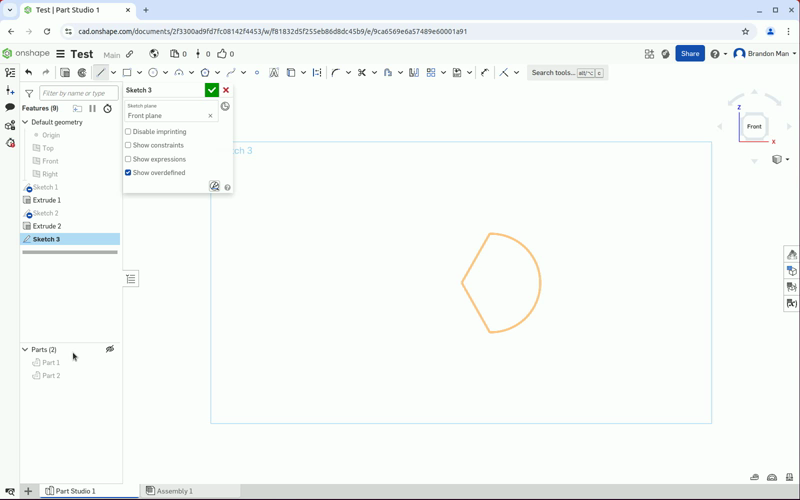
key_down(shift)
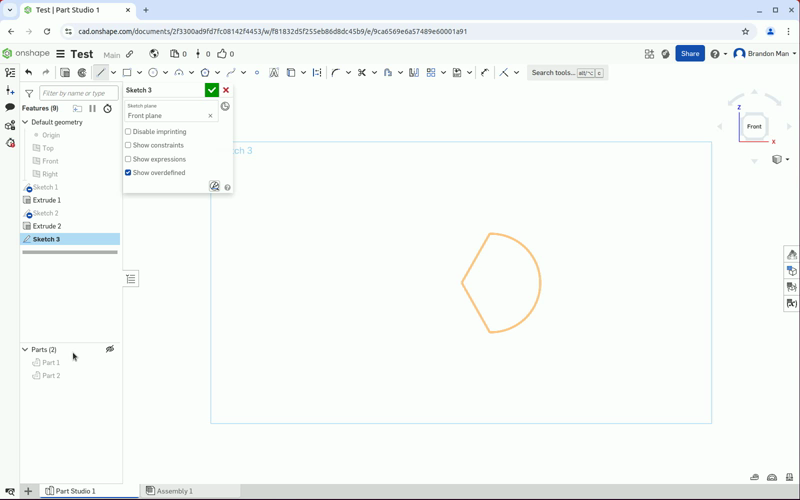
mouse_move(378, 332)
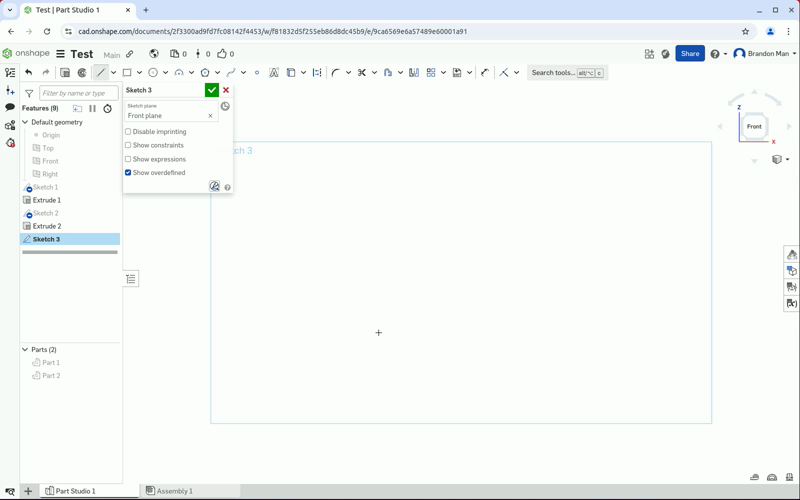
click(378, 332)
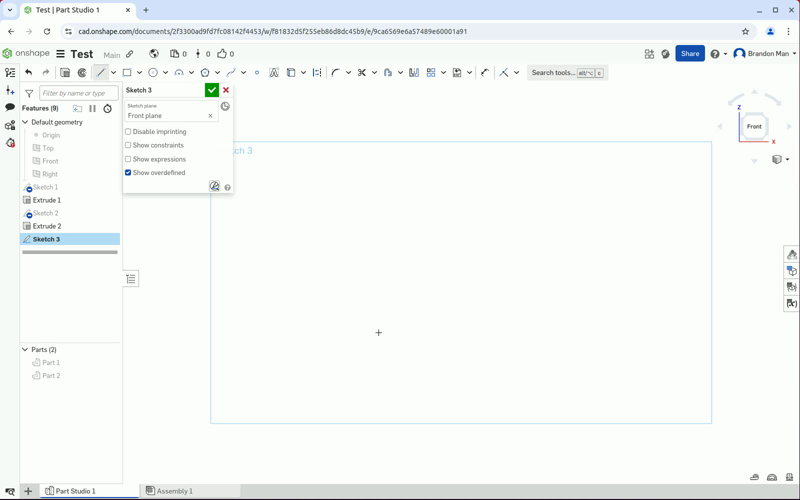
key_up(shift)
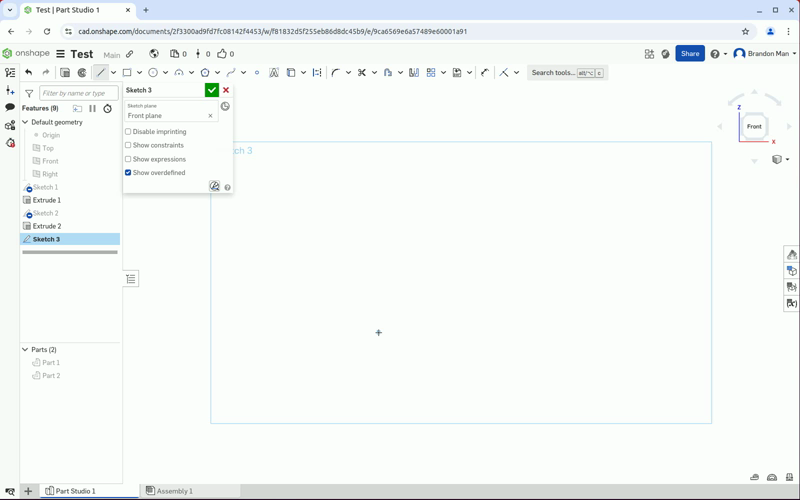
key_down(shift)
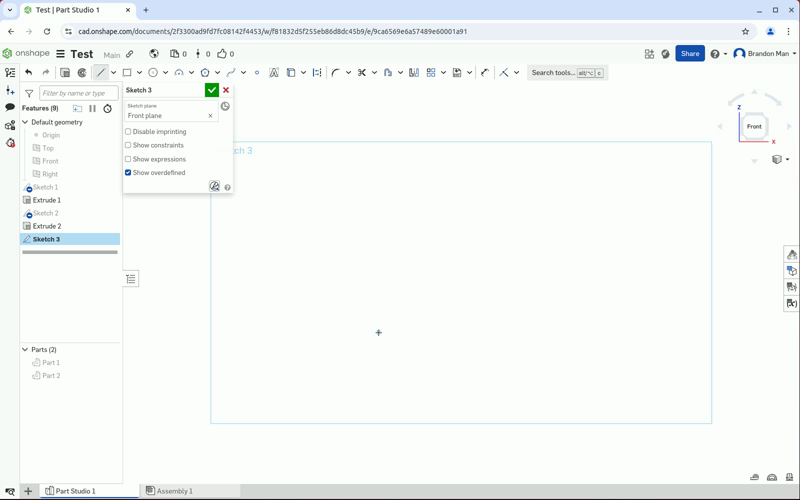
mouse_move(408, 332)
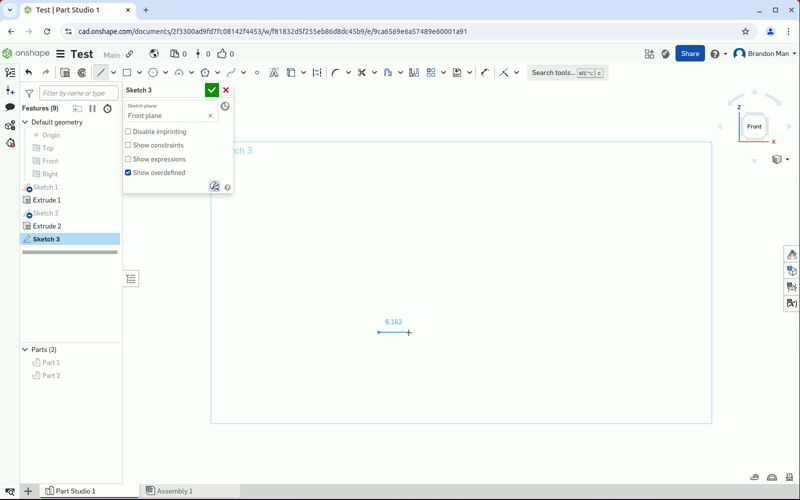
mouse_move(431, 332)
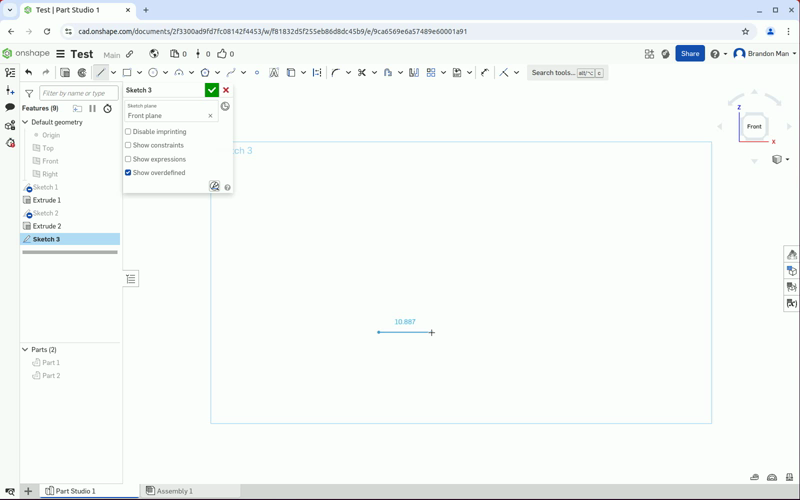
click(431, 332)
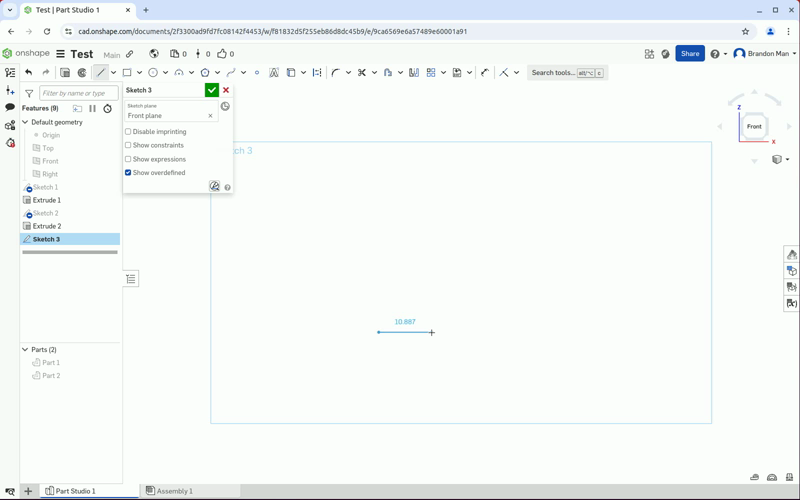
key_up(shift)
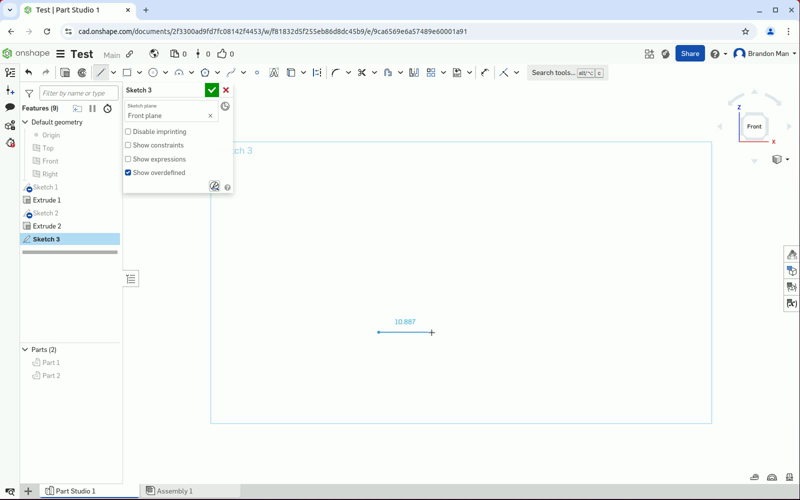
key_down(shift)
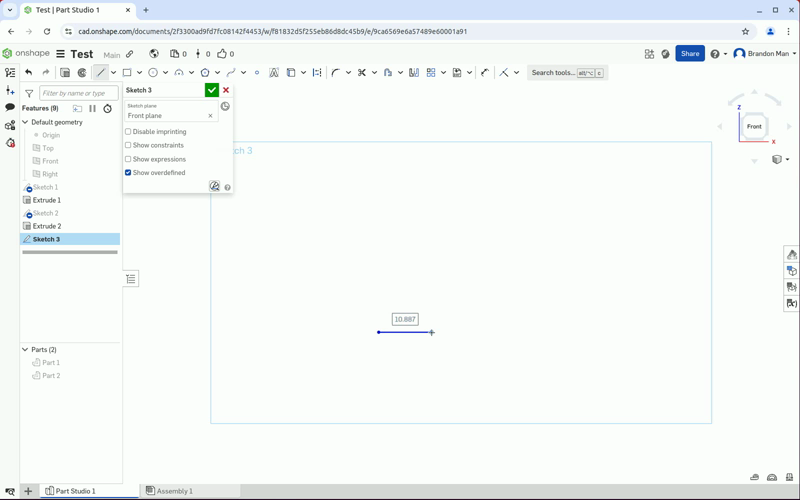
mouse_move(461, 332)
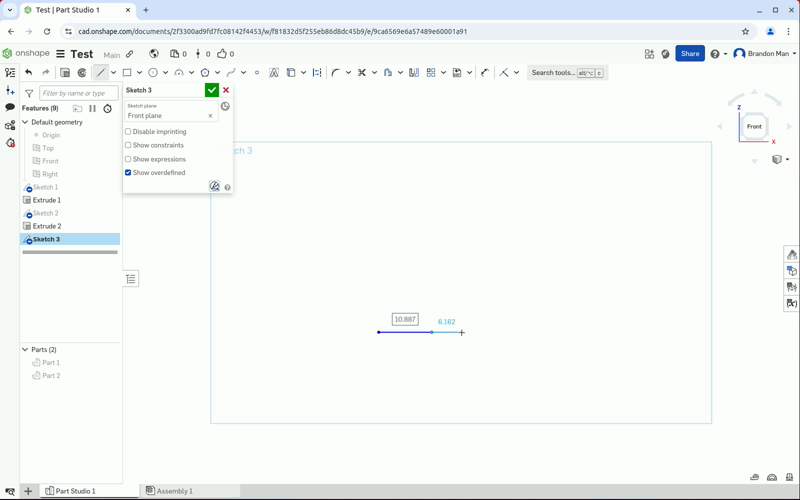
mouse_move(458, 283)
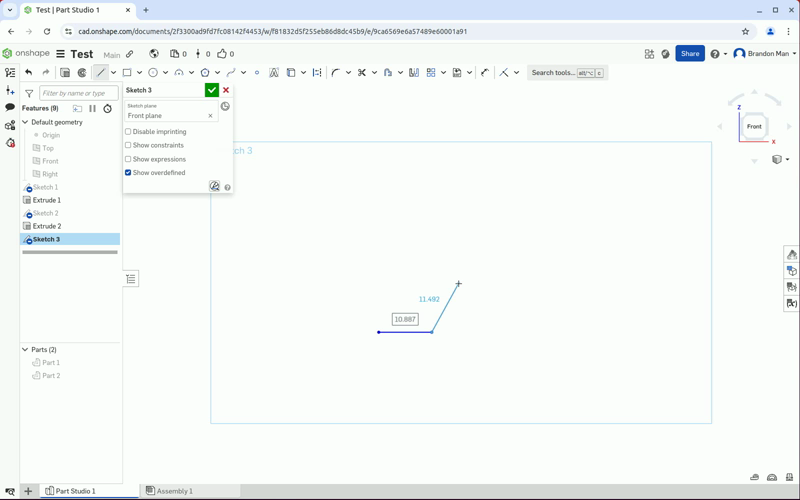
click(458, 283)
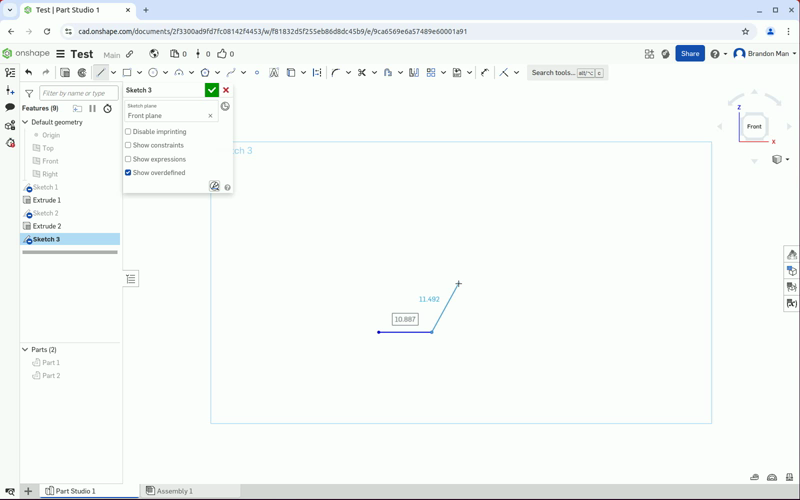
key_up(shift)
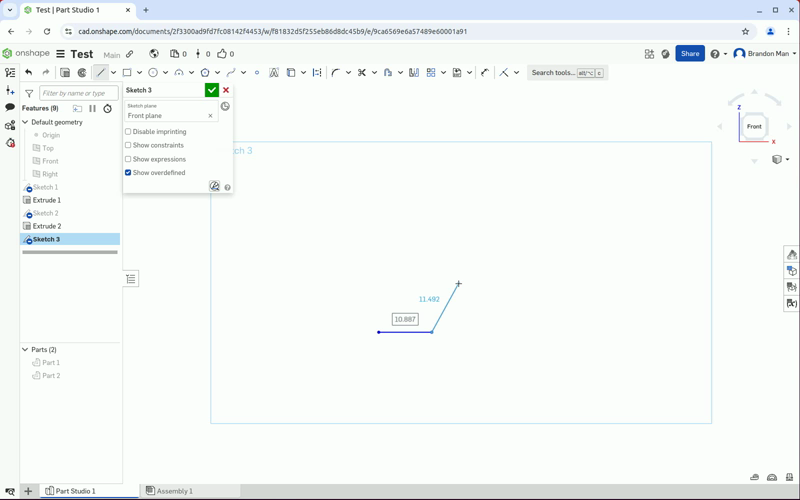
key_down(shift)
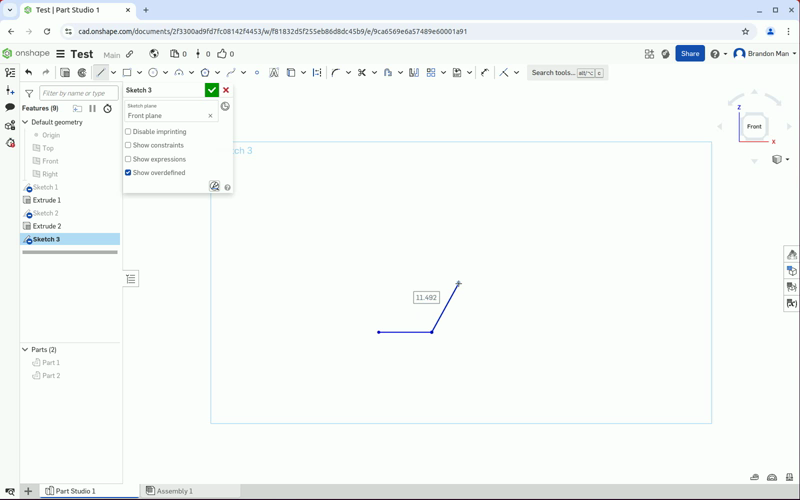
mouse_move(488, 283)
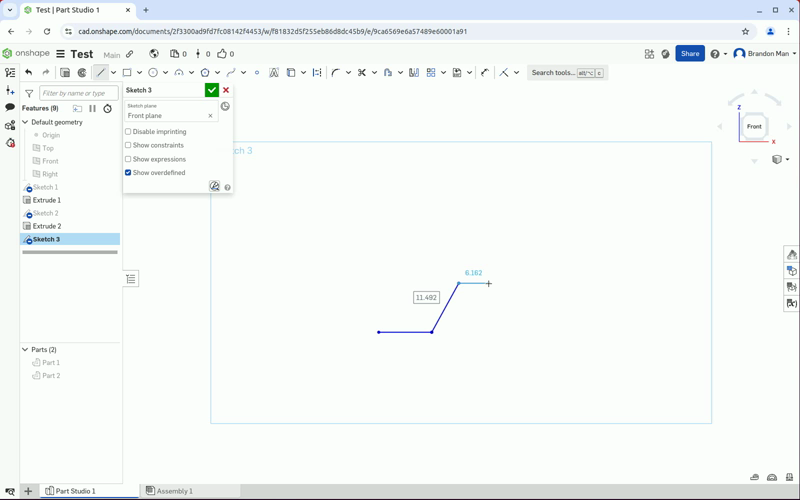
mouse_move(431, 234)
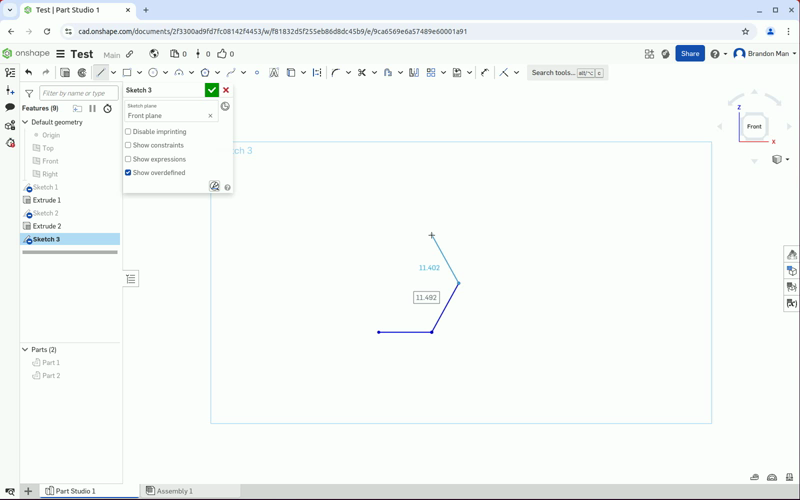
click(431, 234)
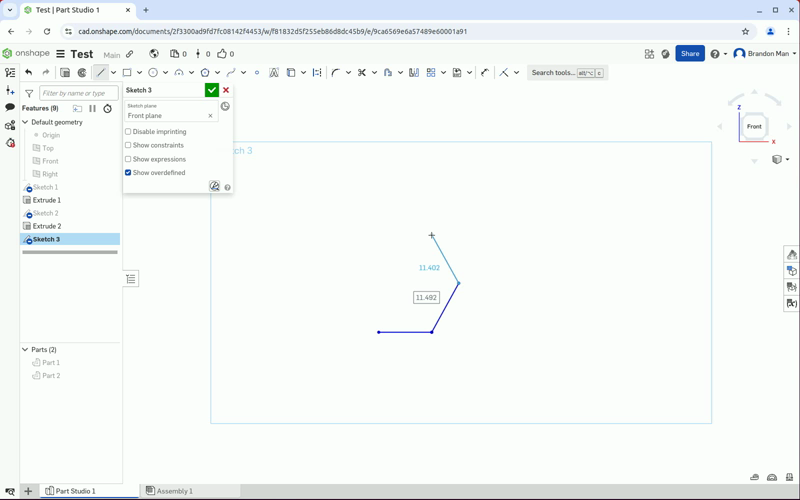
key_up(shift)
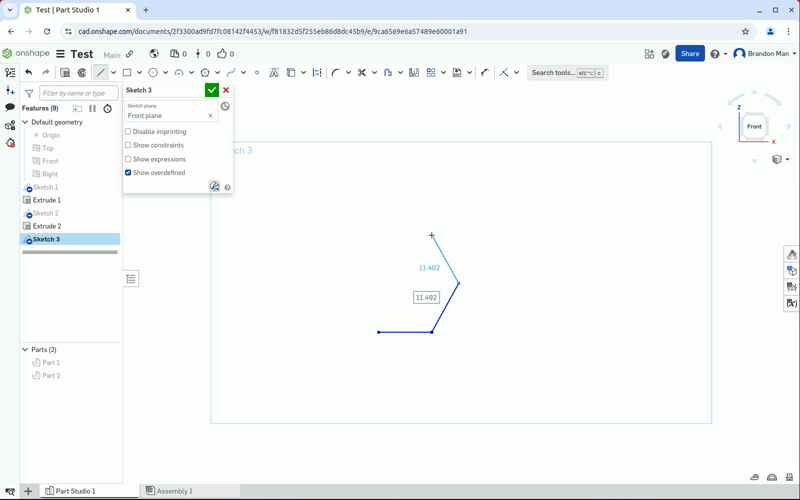
key_down(shift)
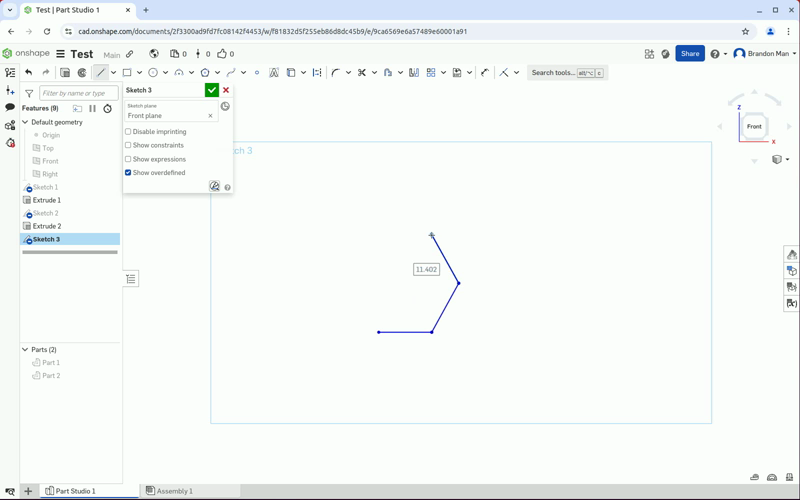
mouse_move(461, 234)
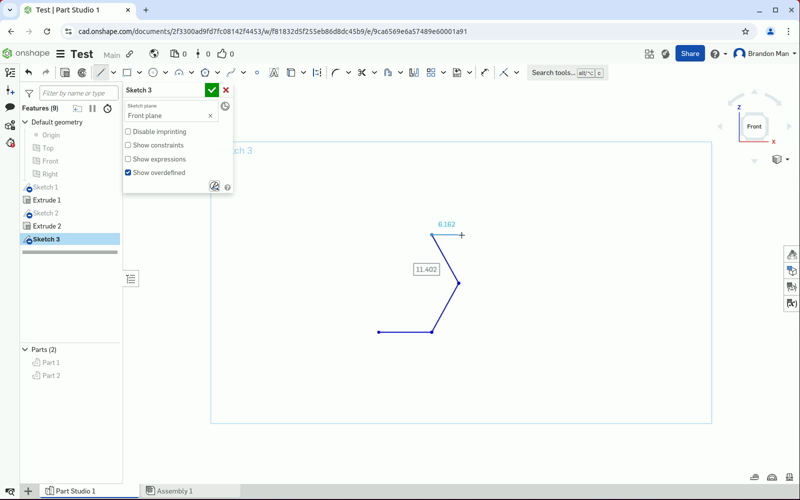
mouse_move(431, 215)
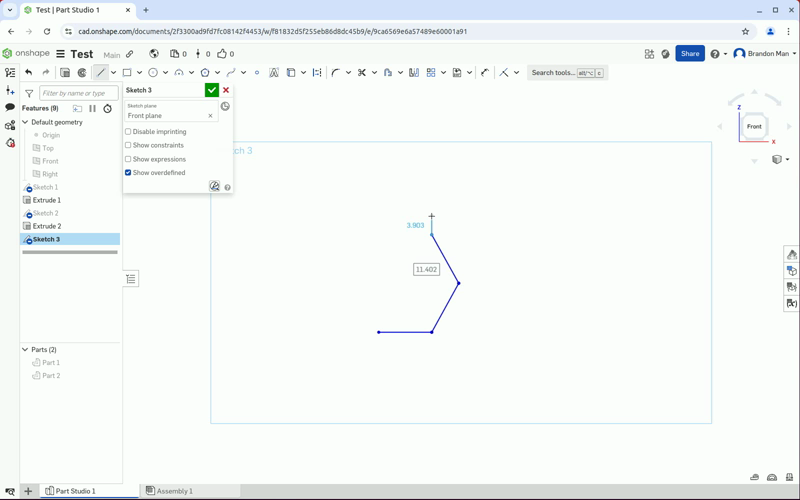
click(431, 215)
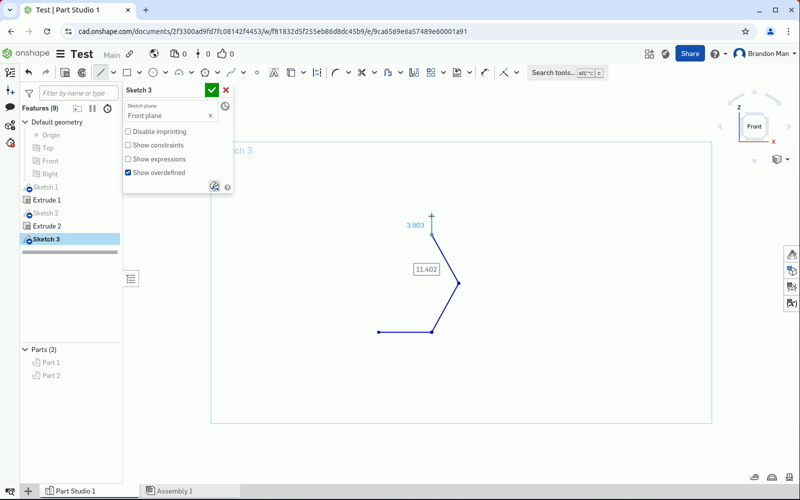
key_up(shift)
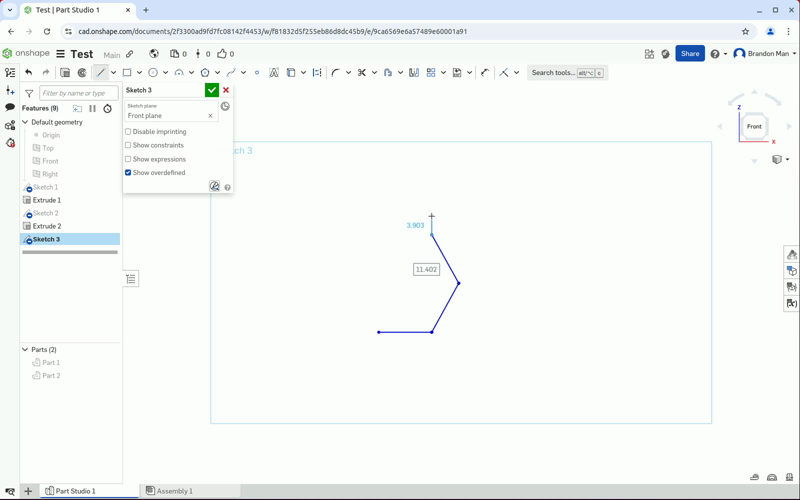
key_down(shift)
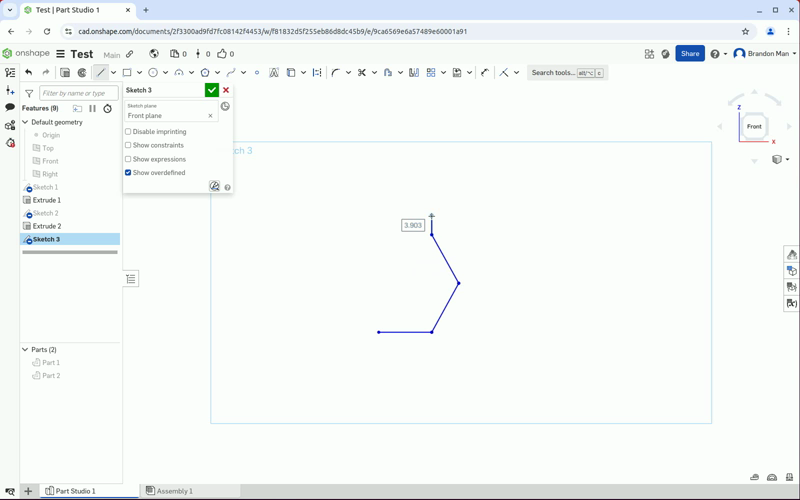
mouse_move(461, 215)
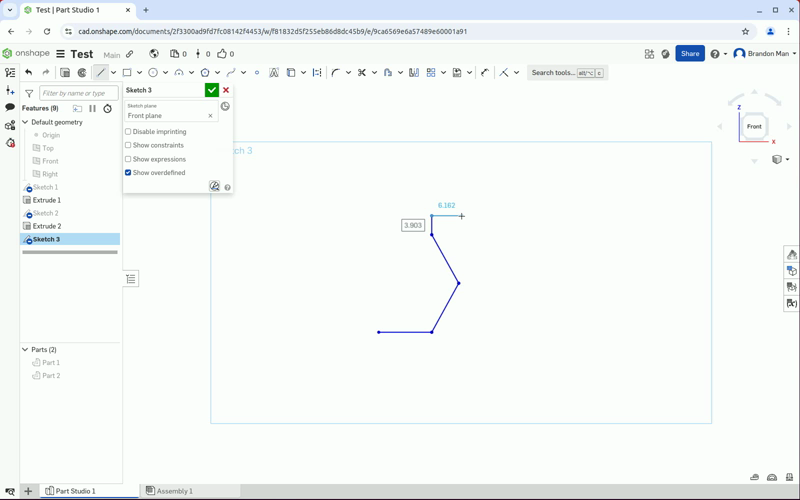
mouse_move(438, 215)
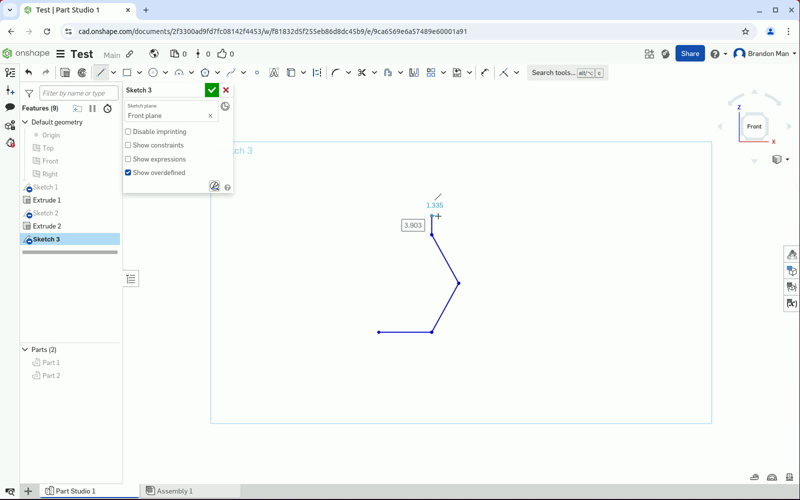
scroll(6)
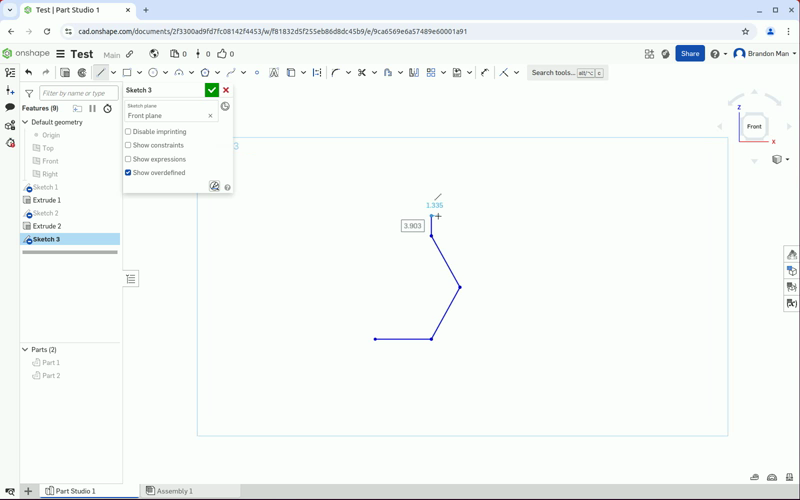
scroll(6)
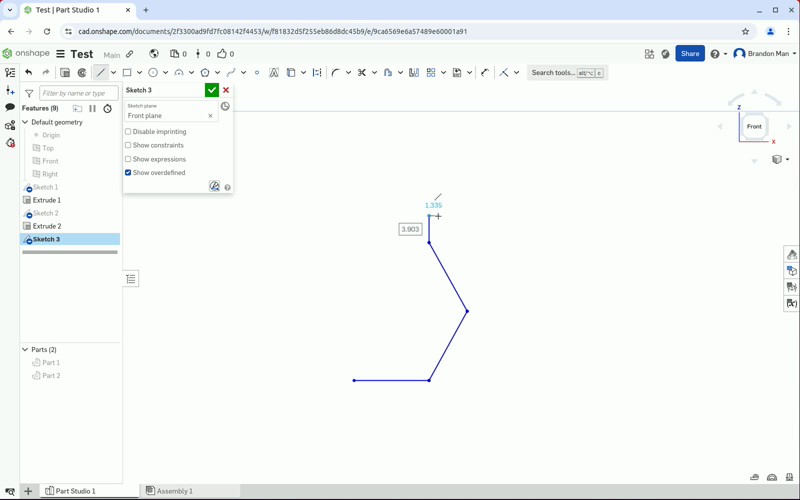
scroll(6)
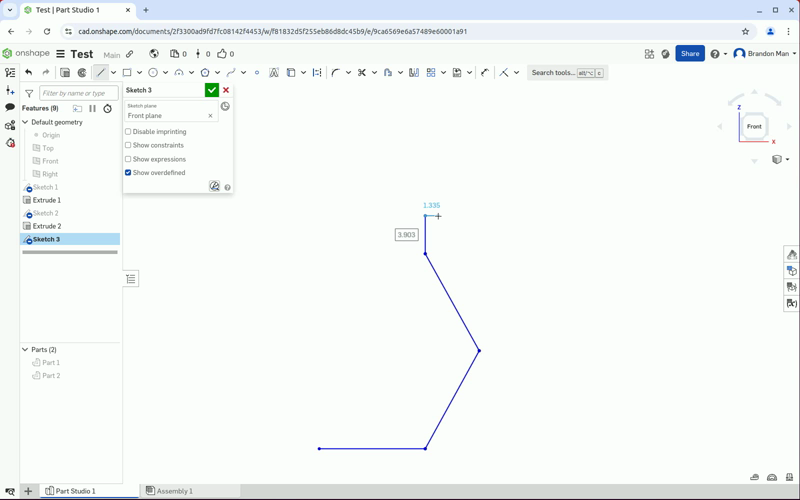
scroll(6)
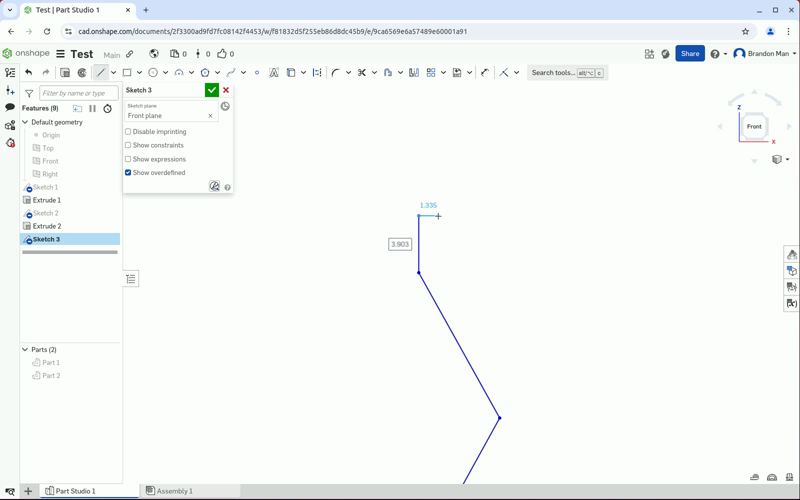
scroll(6)
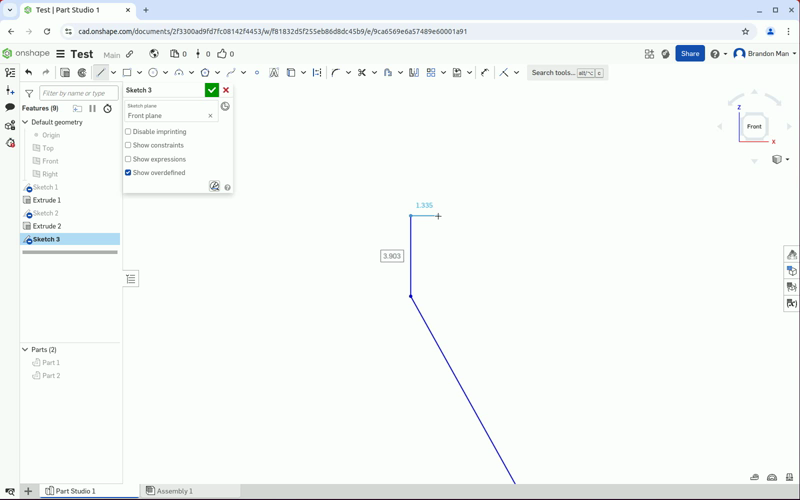
scroll(6)
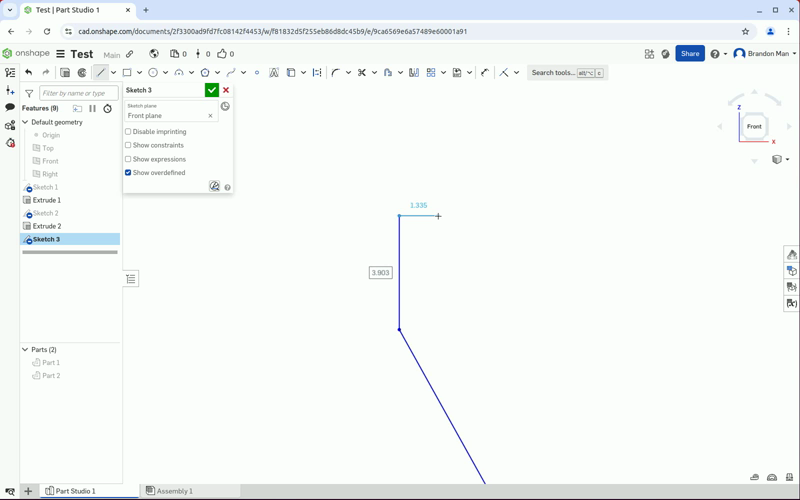
scroll(6)
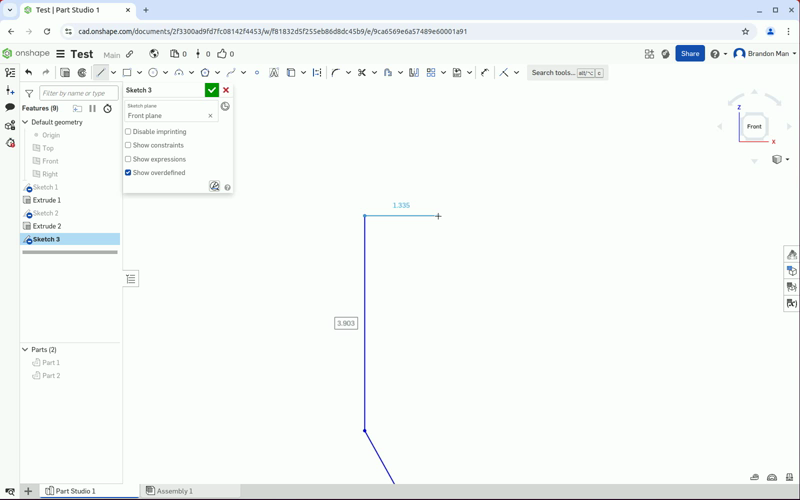
click(438, 215)
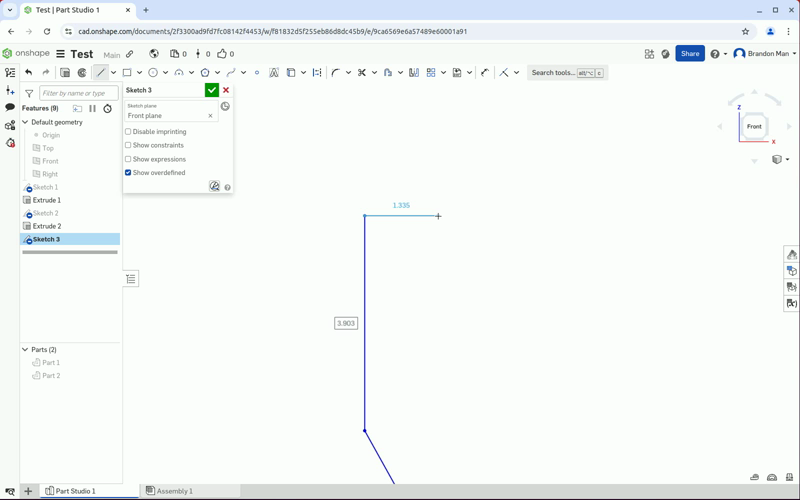
scroll(-6)
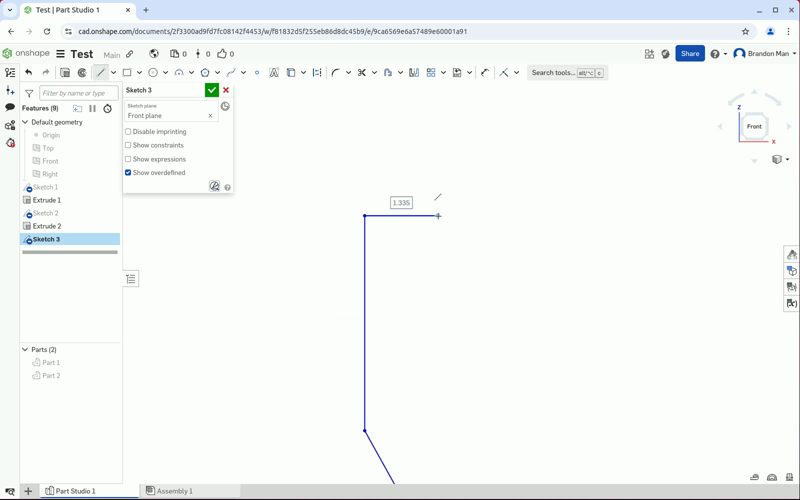
scroll(-6)
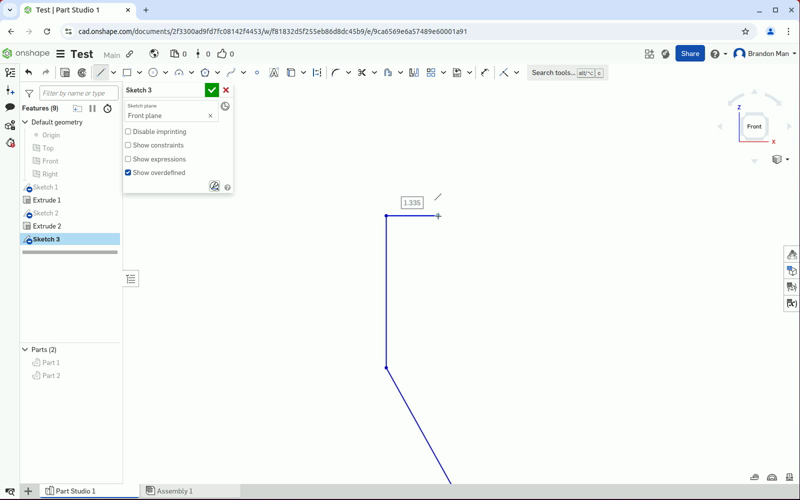
scroll(-6)
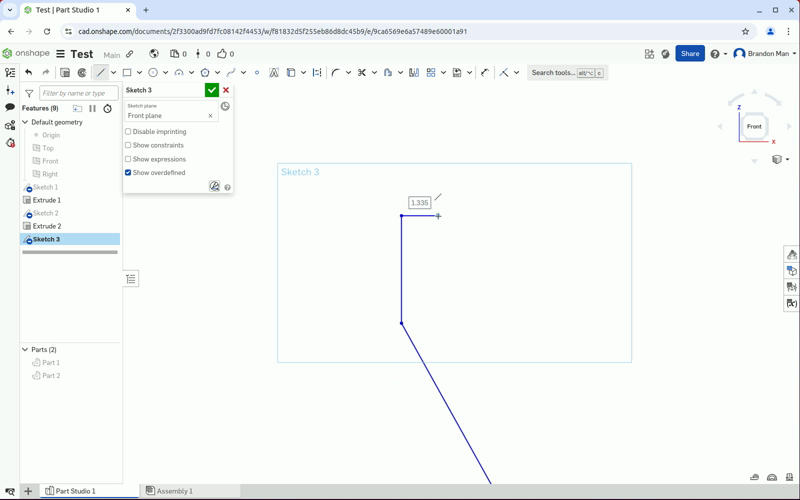
scroll(-6)
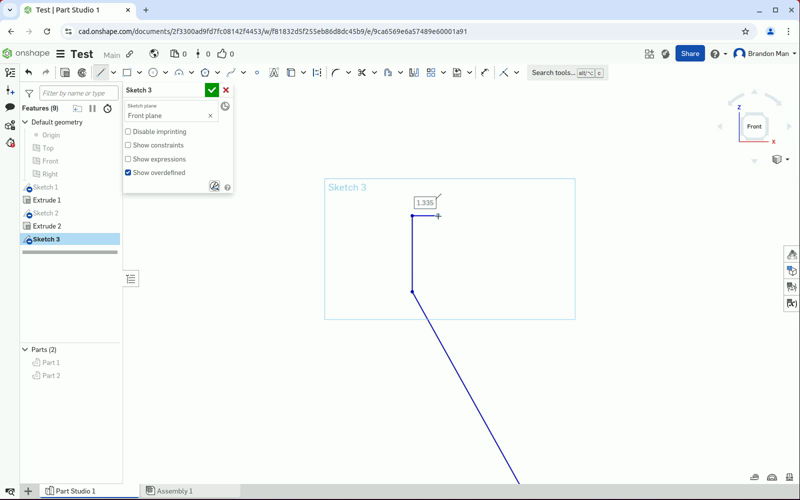
scroll(-6)
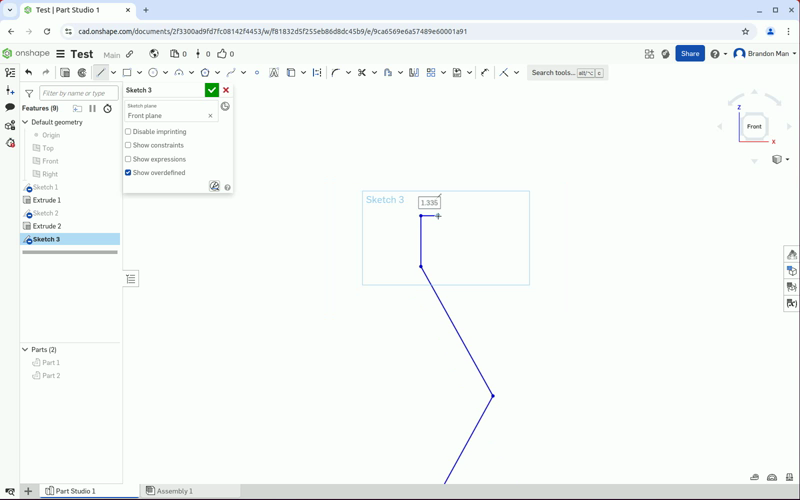
scroll(-6)
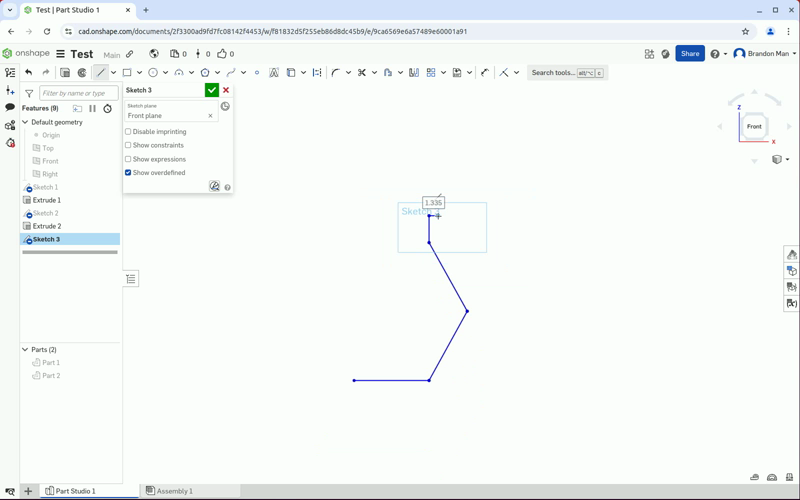
scroll(-6)
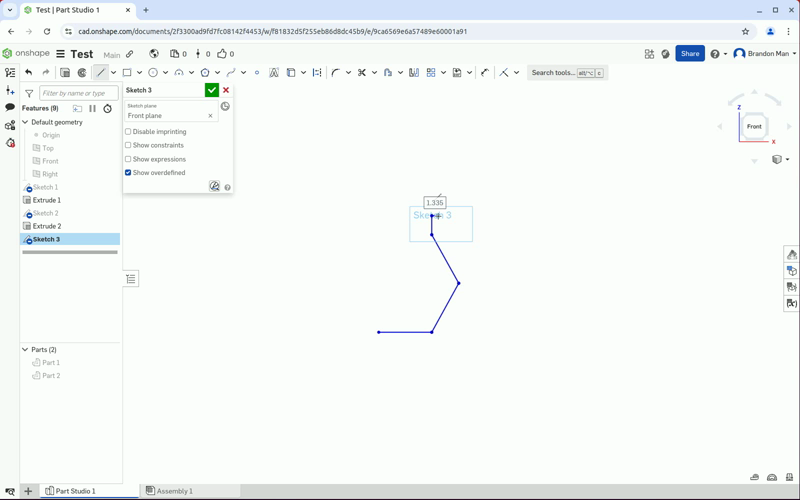
key_up(shift)
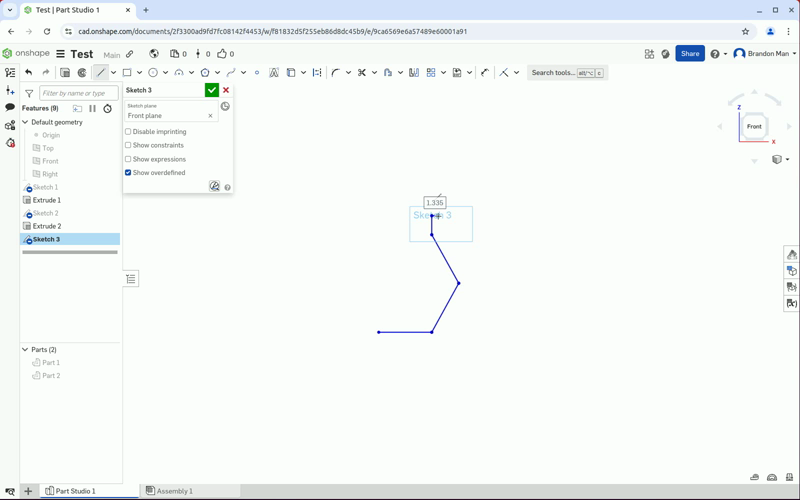
key_down(shift)
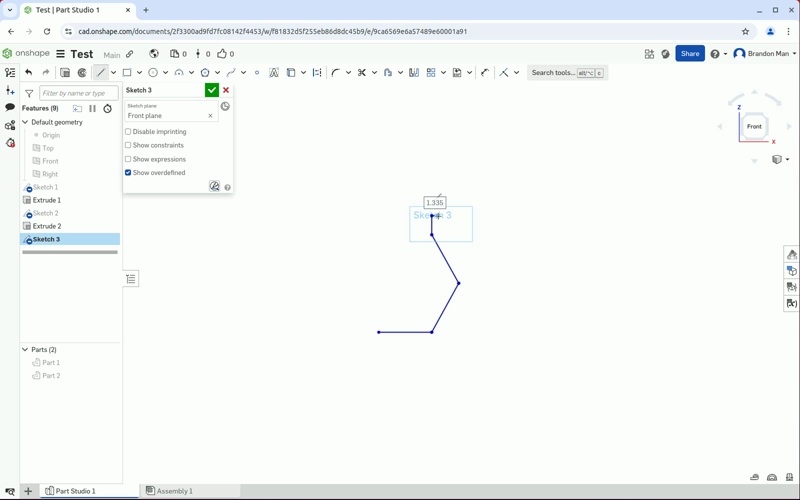
mouse_move(468, 215)
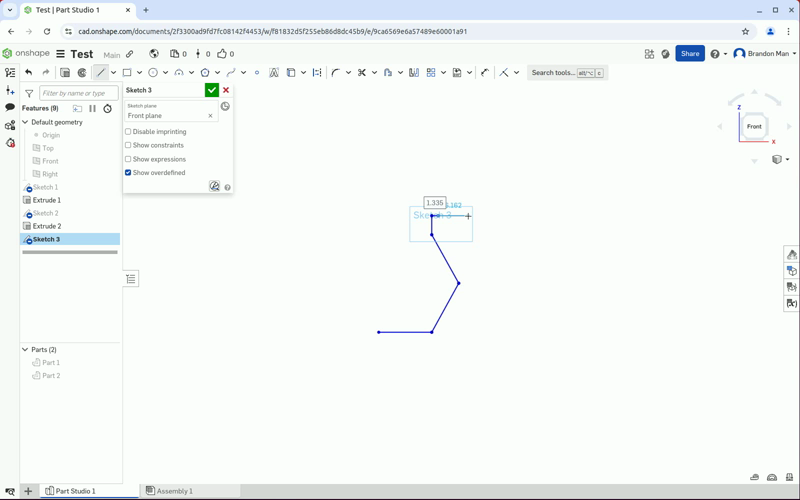
mouse_move(438, 203)
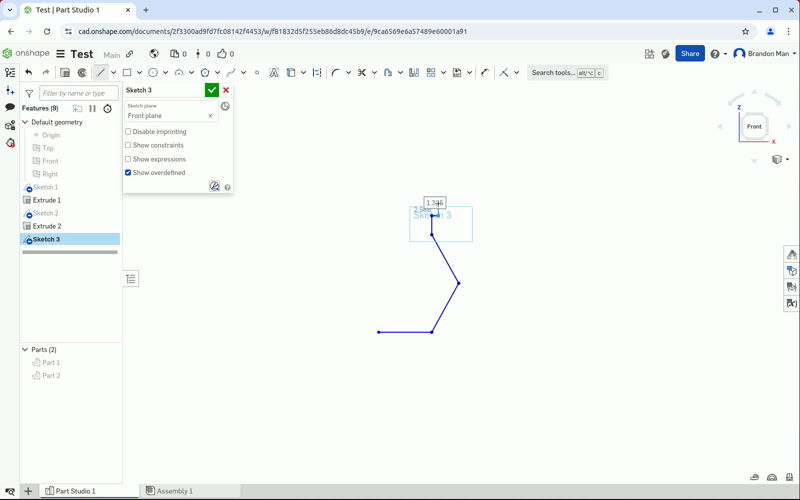
click(438, 203)
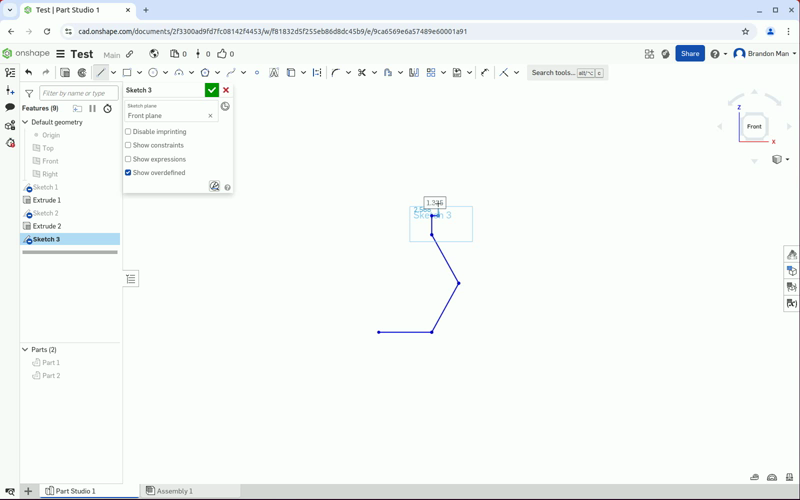
key_up(shift)
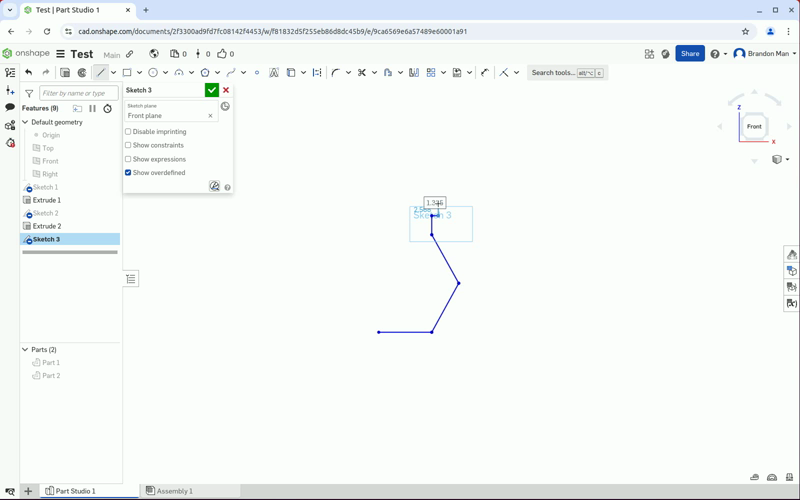
key_down(shift)
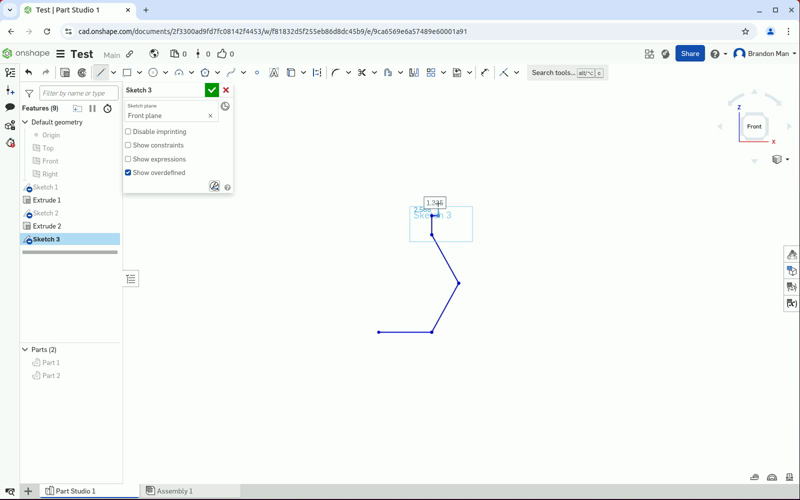
mouse_move(468, 203)
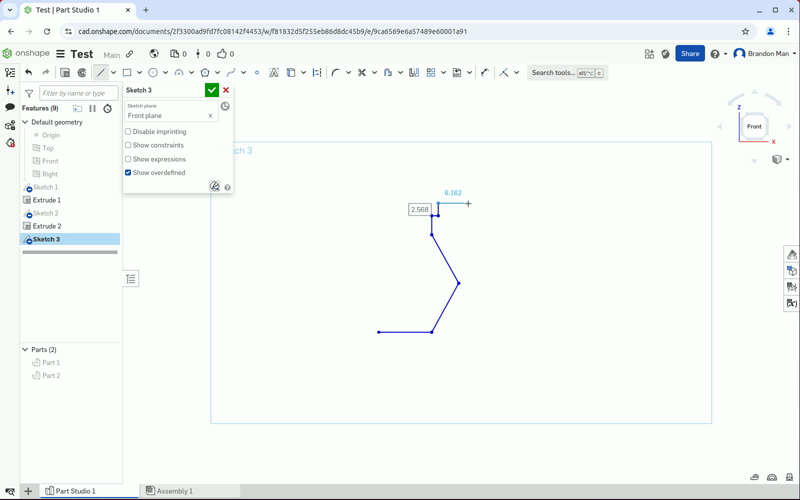
mouse_move(411, 203)
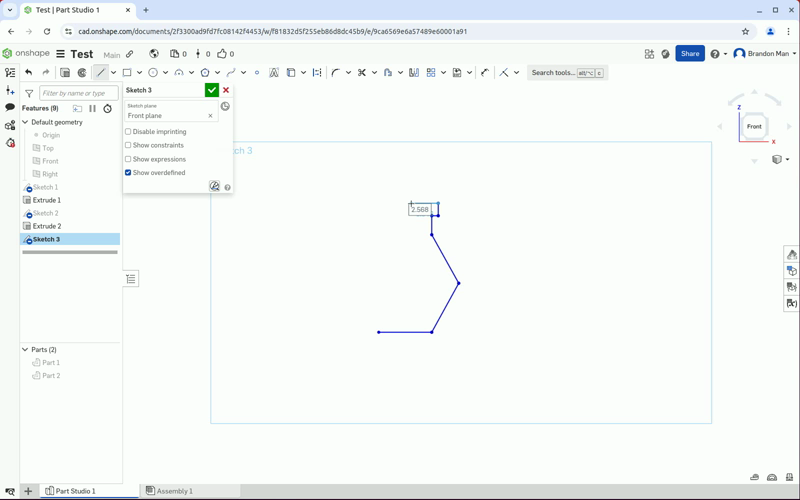
click(411, 203)
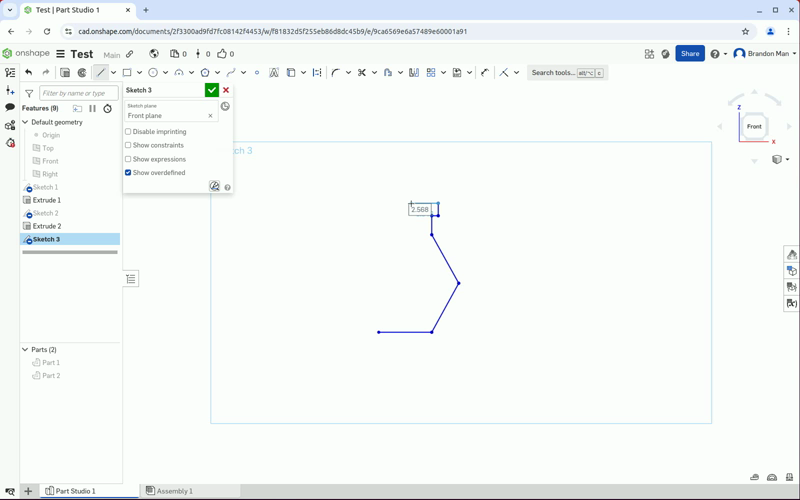
key_up(shift)
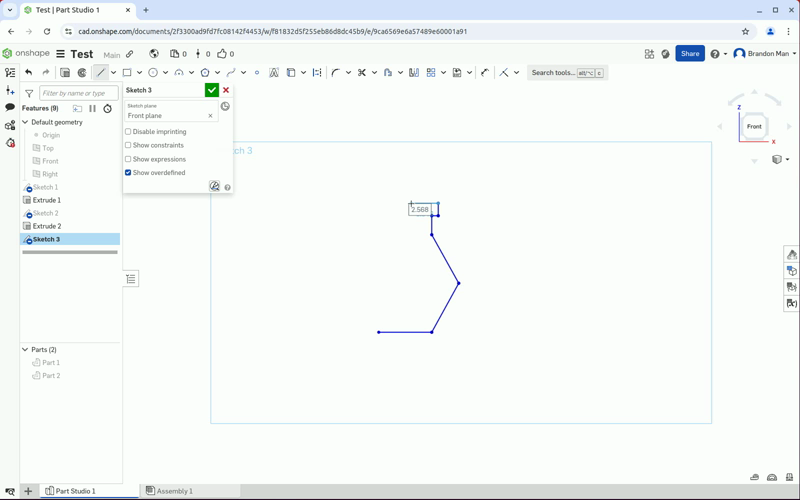
key_down(shift)
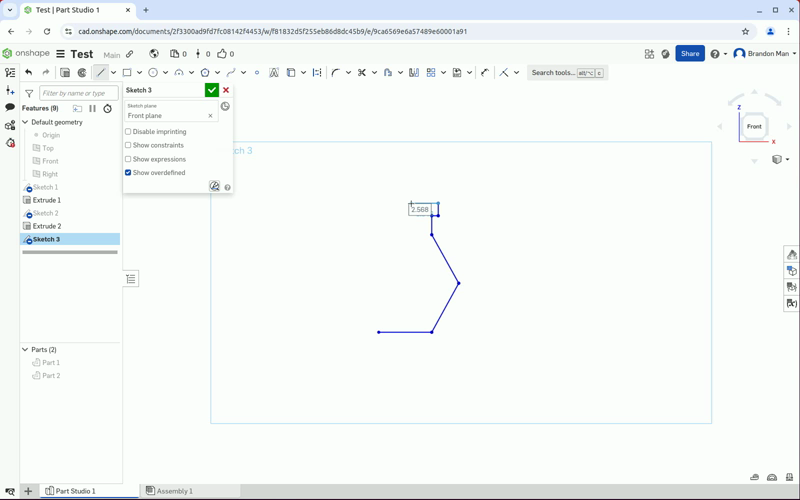
mouse_move(441, 203)
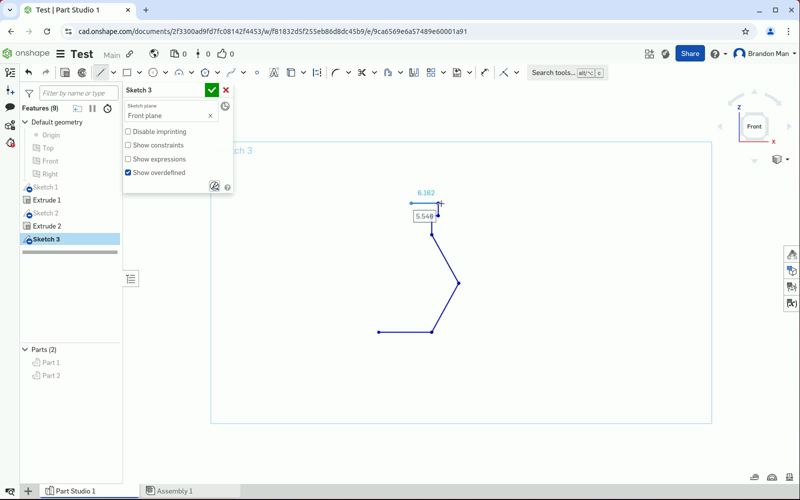
mouse_move(411, 225)
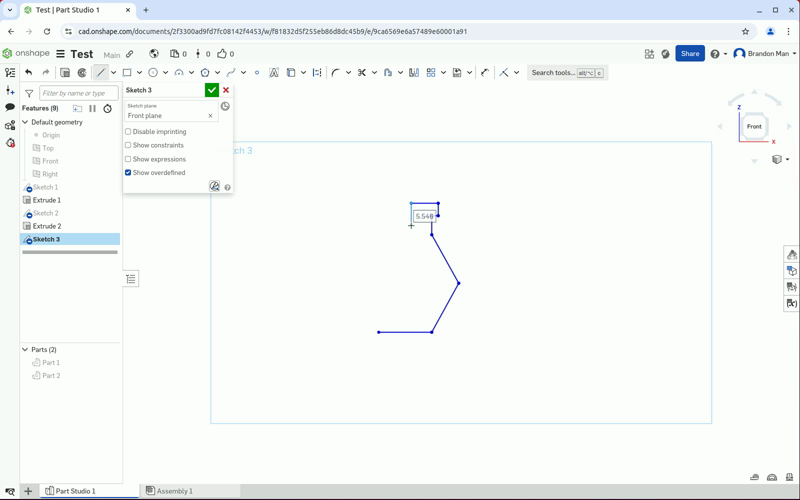
click(411, 225)
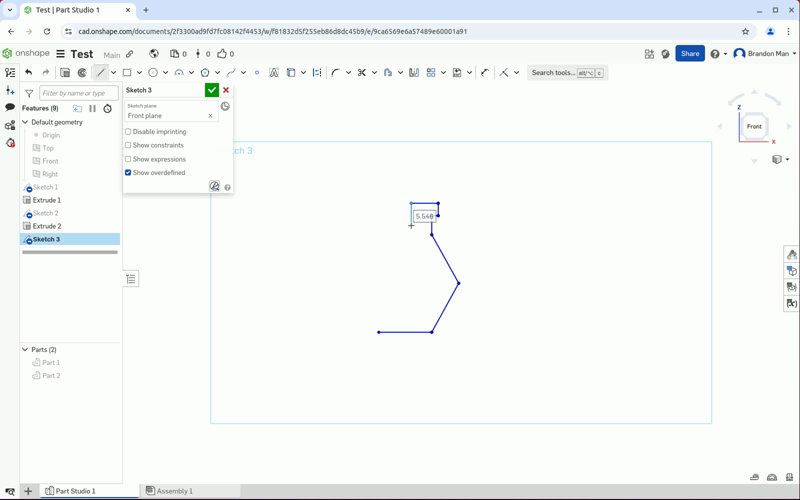
key_up(shift)
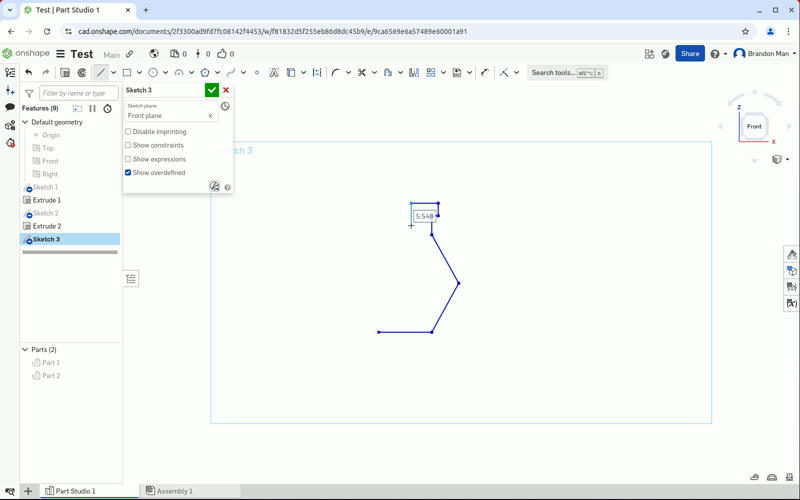
key_down(shift)
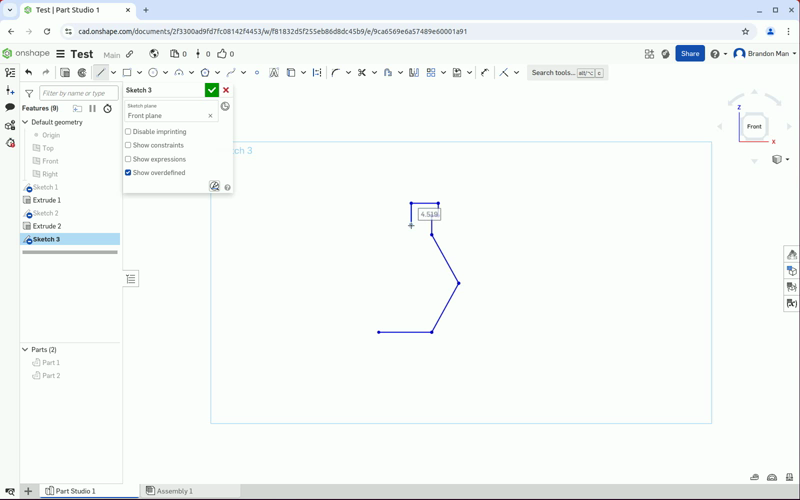
mouse_move(447, 283)
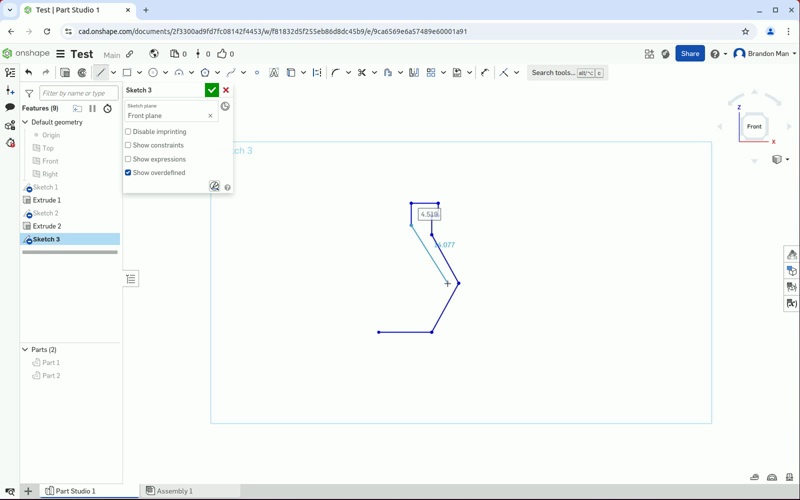
click(447, 283)
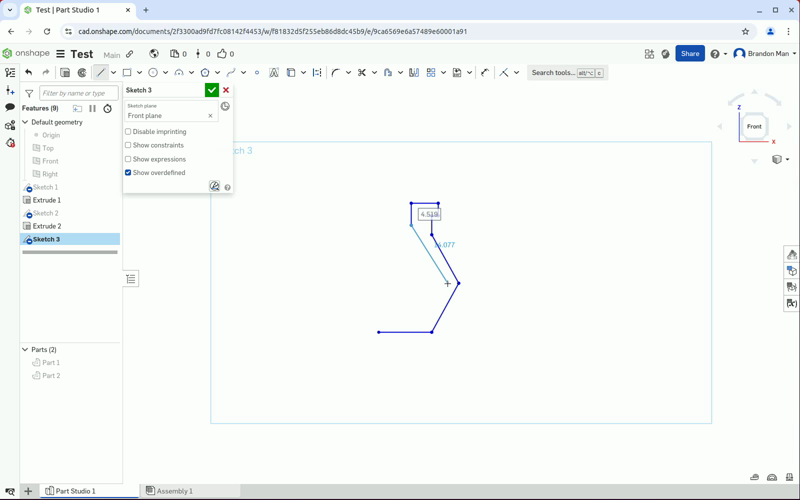
key_up(shift)
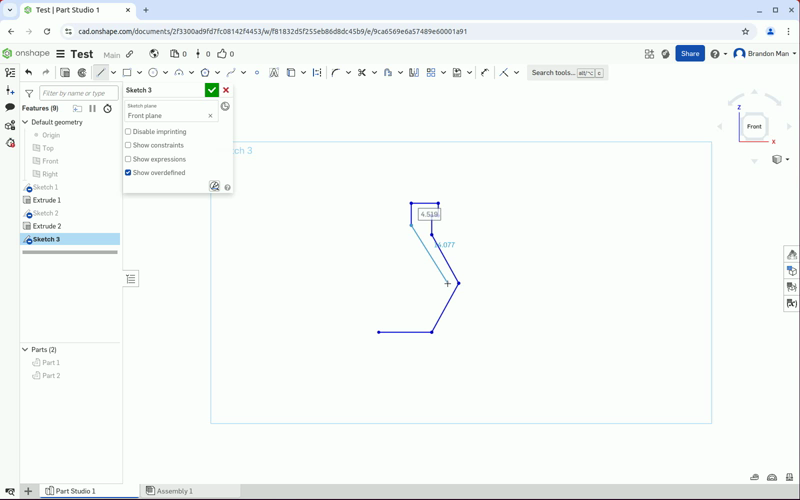
key_down(shift)
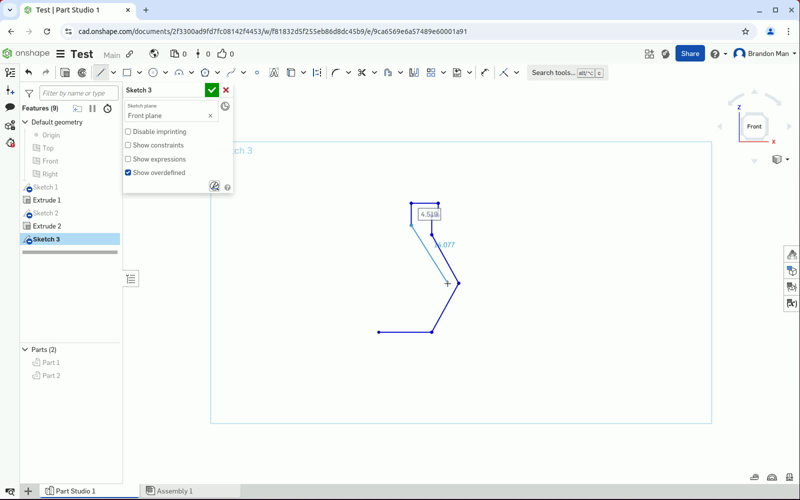
mouse_move(477, 283)
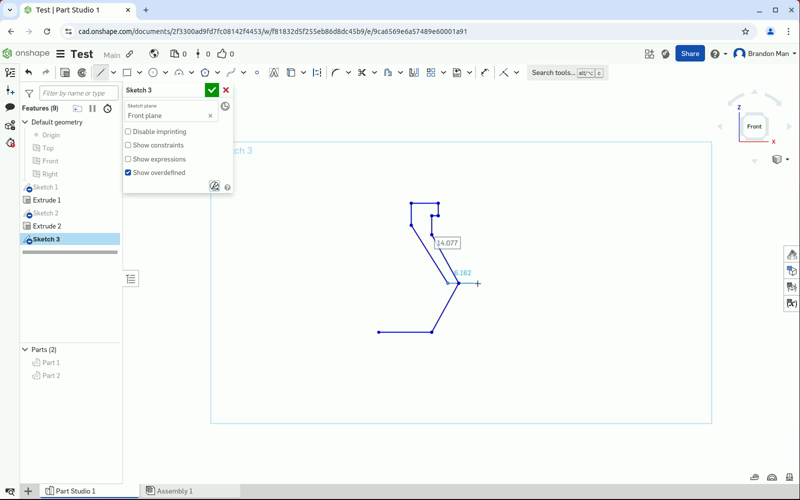
mouse_move(426, 324)
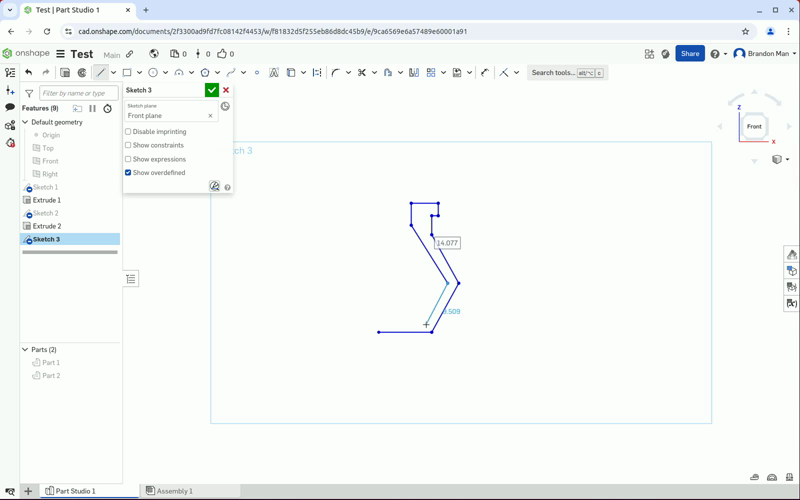
click(426, 324)
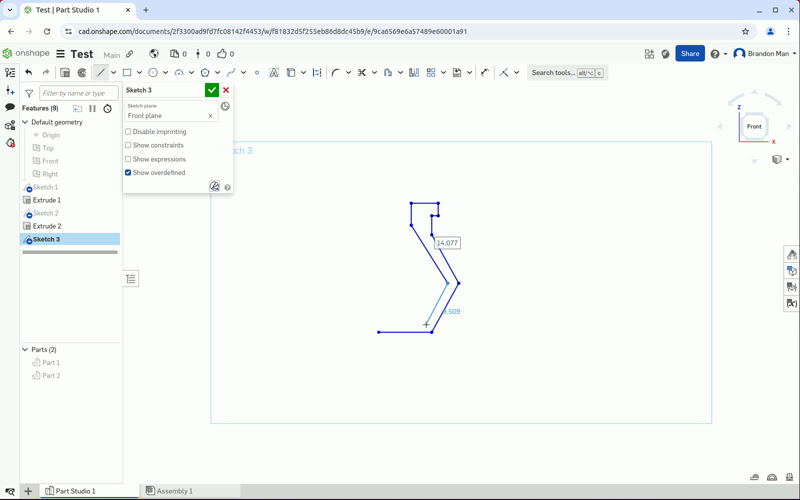
key_up(shift)
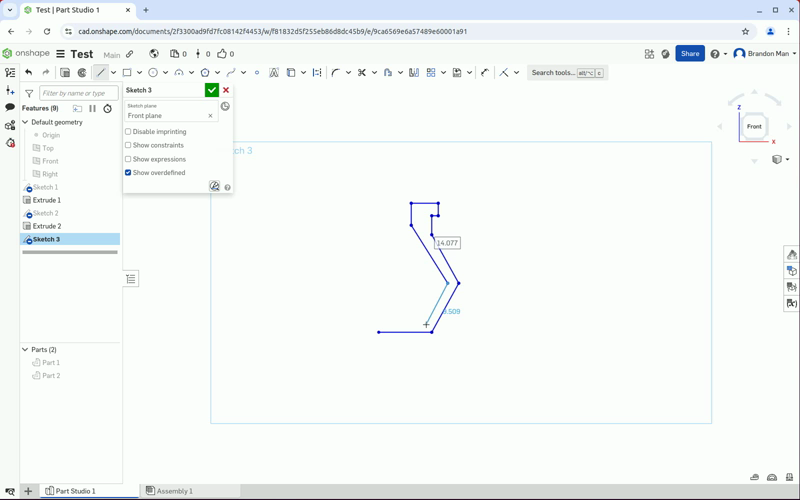
key_down(shift)
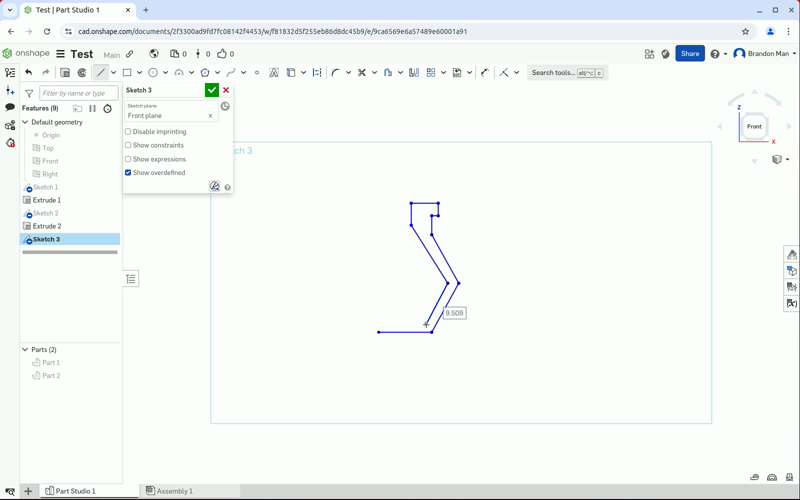
mouse_move(456, 324)
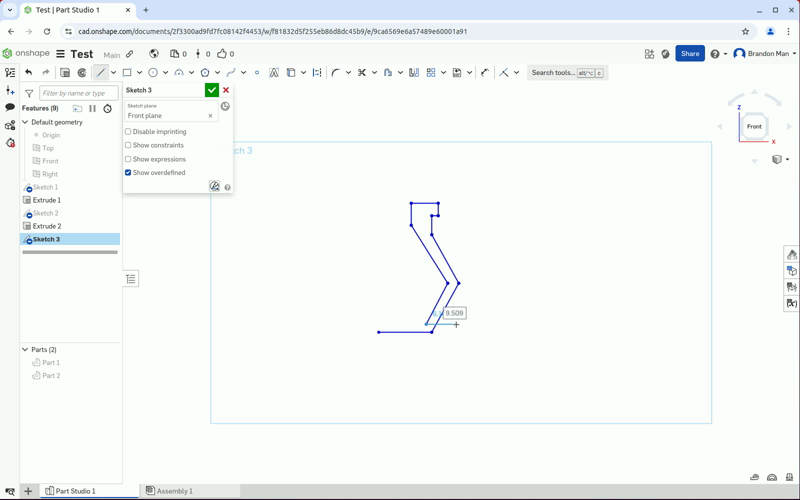
mouse_move(378, 324)
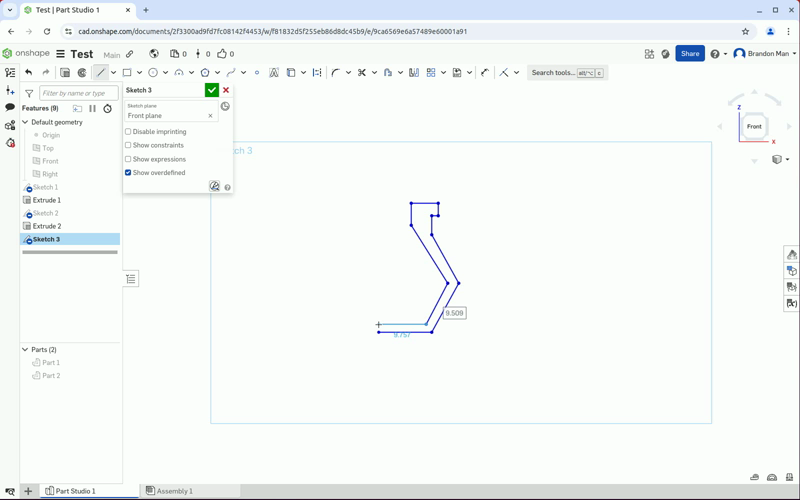
click(378, 324)
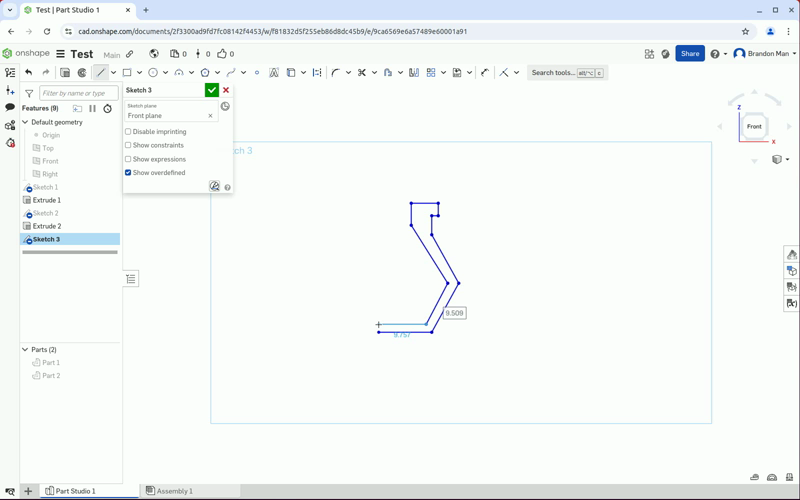
key_up(shift)
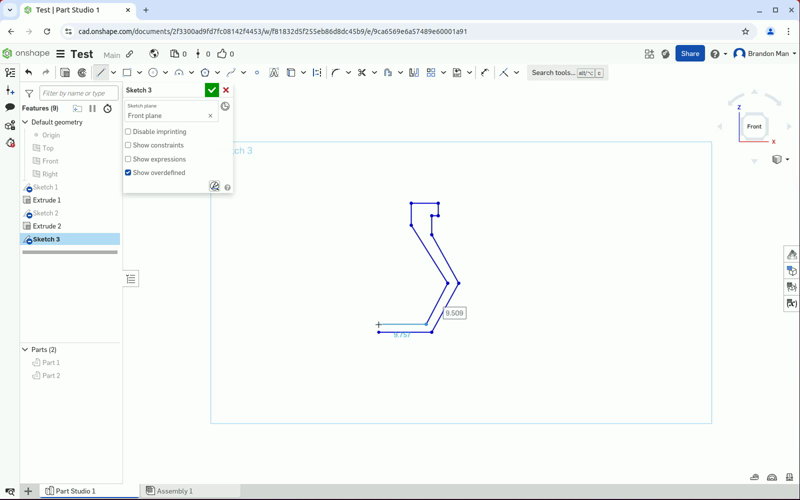
mouse_move(408, 324)
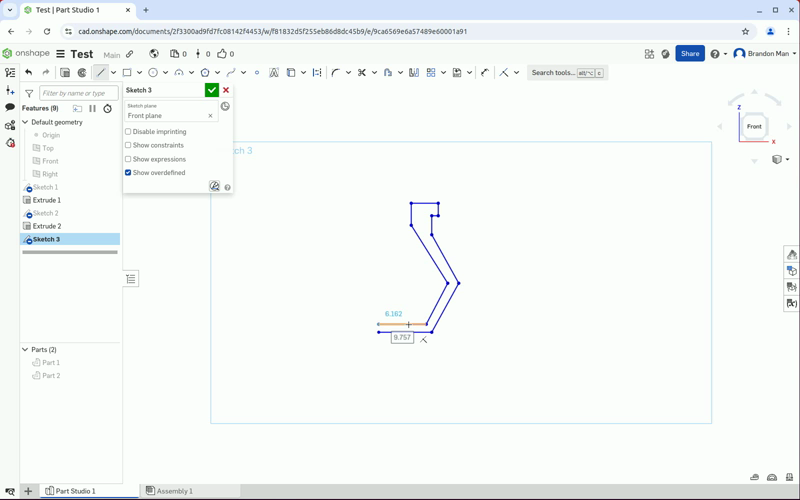
key_down(shift)
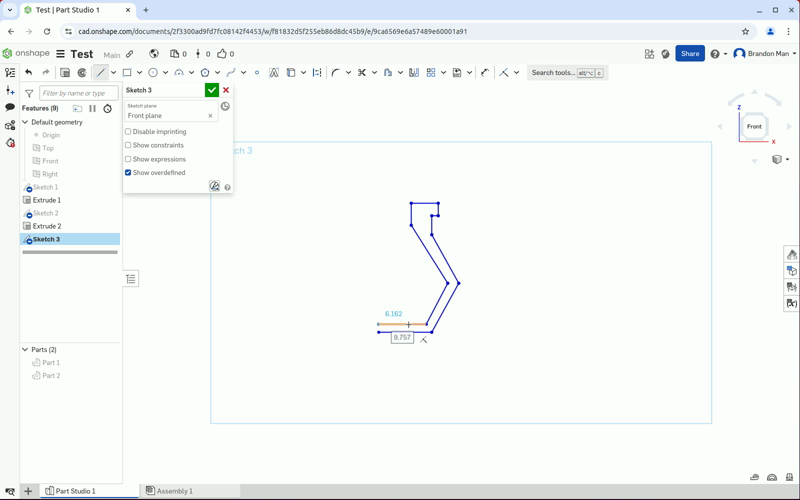
mouse_move(378, 332)
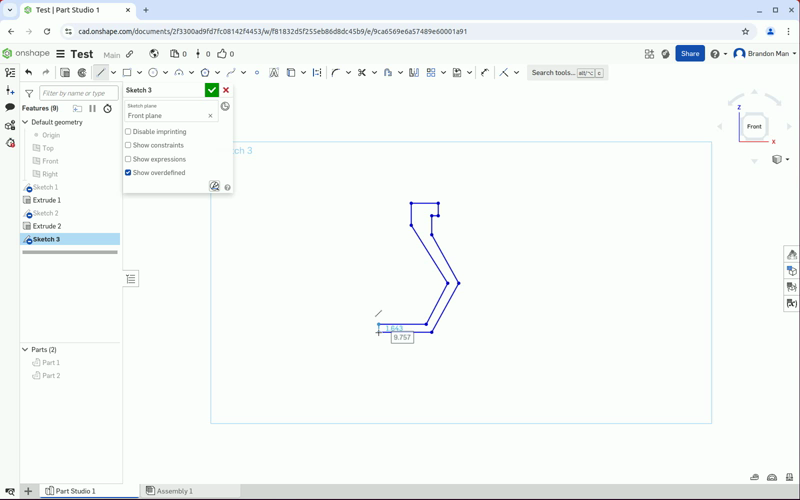
key_up(shift)
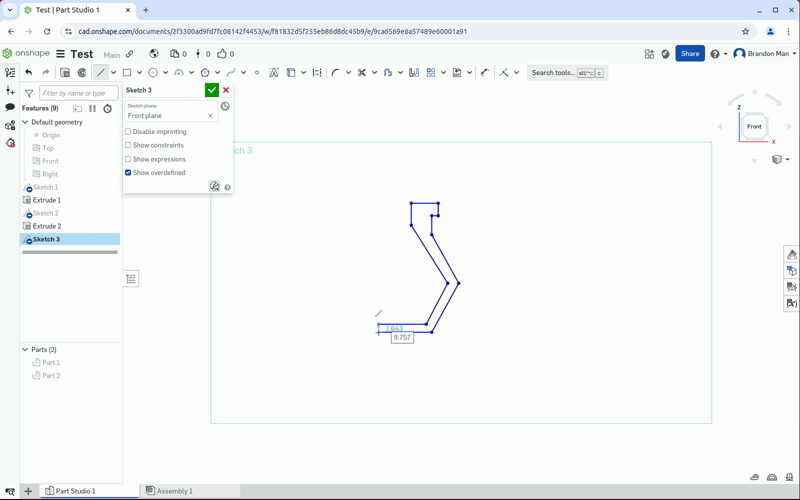
click(378, 332)
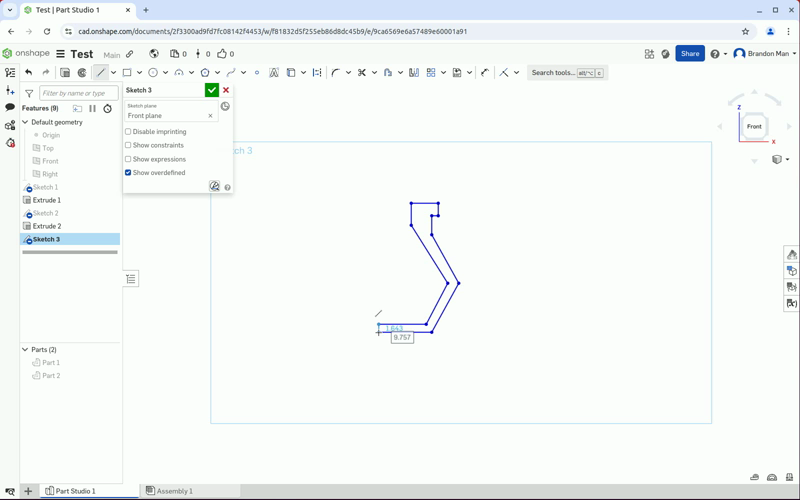
key(esc)
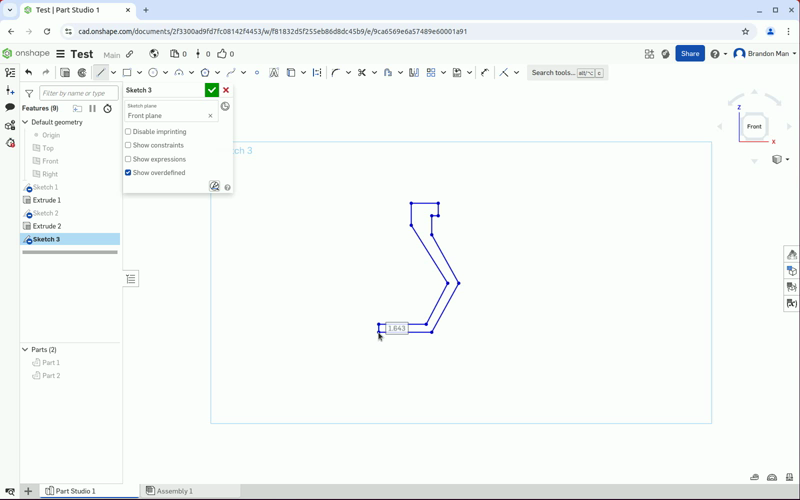
mouse_move(429, 325)
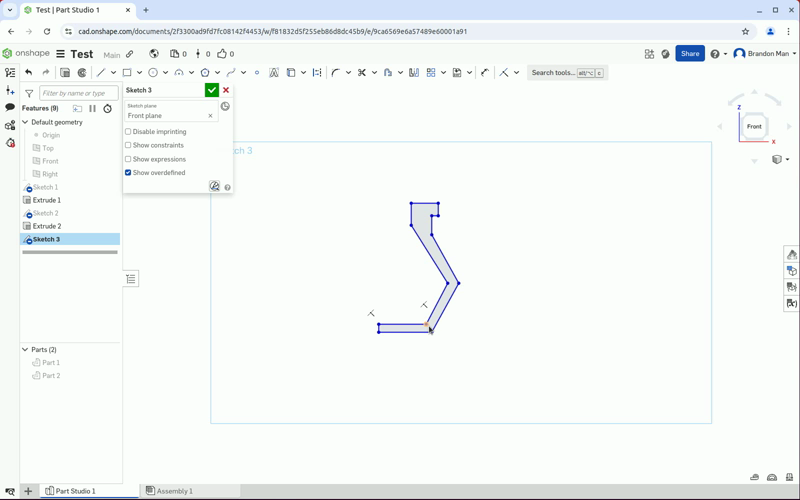
click(429, 325)
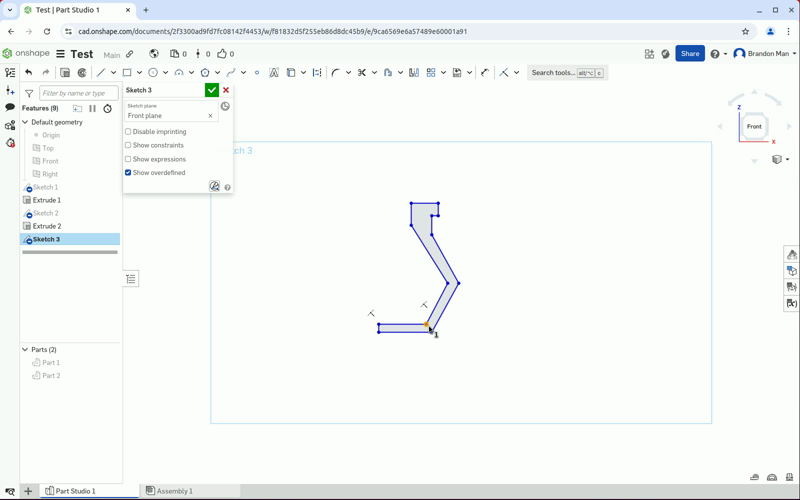
mouse_move(73, 352)
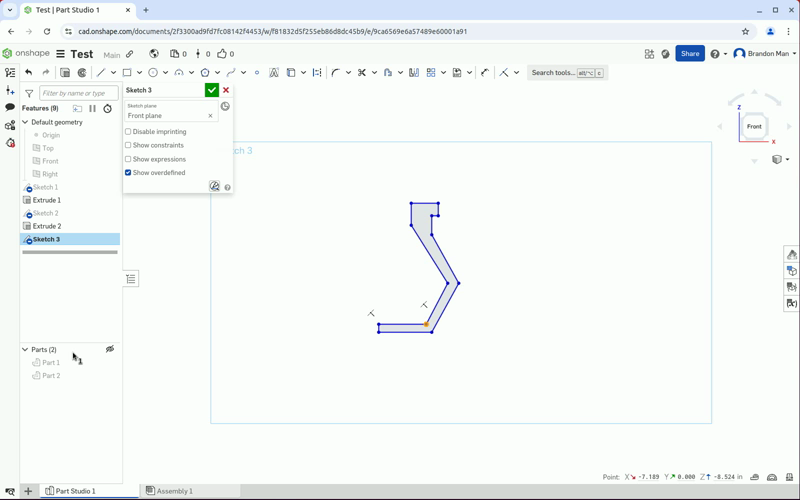
key(shift+y)
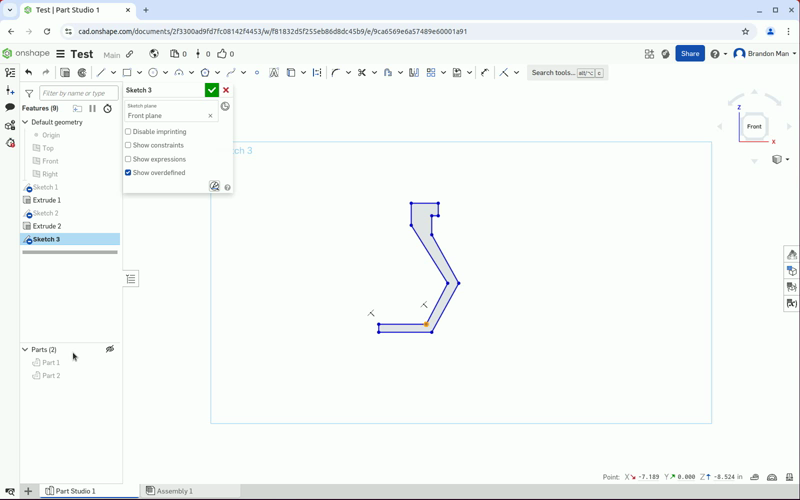
key(shift+e)
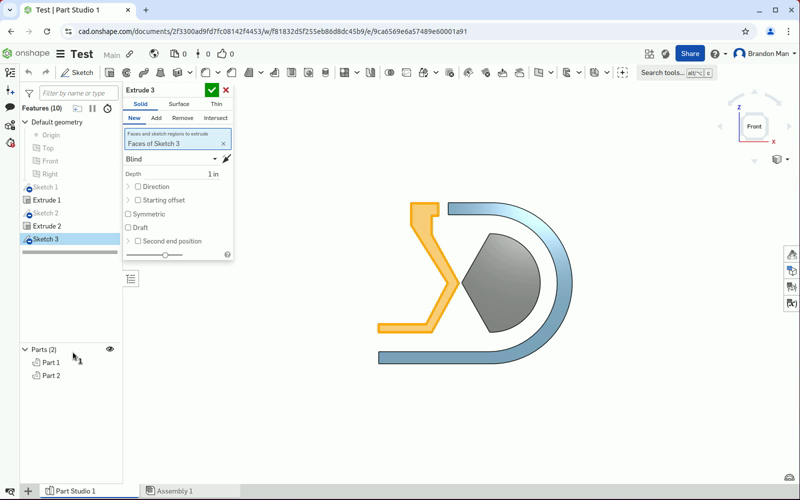
mouse_move(143, 106)
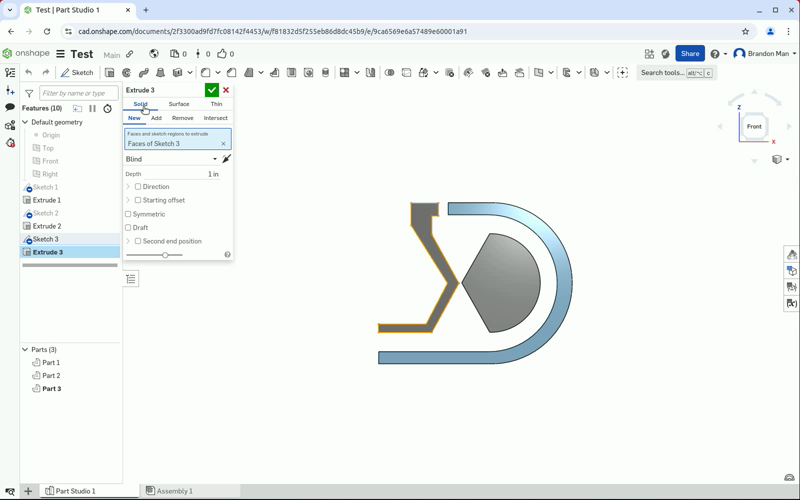
click(143, 106)
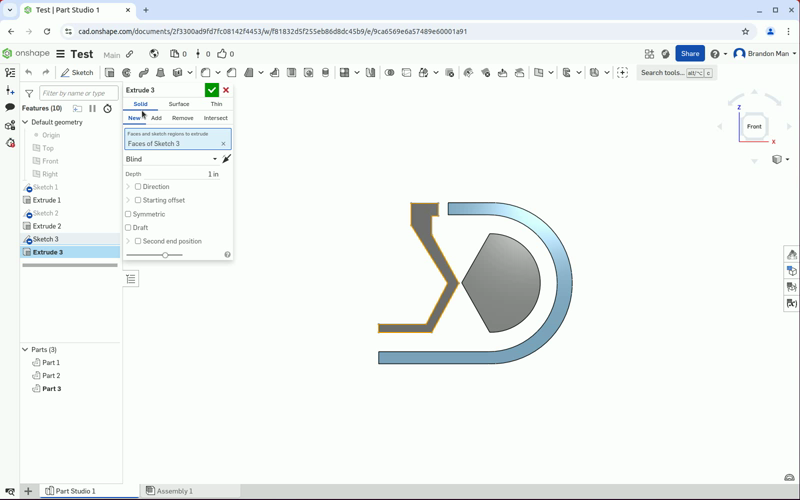
mouse_move(137, 120)
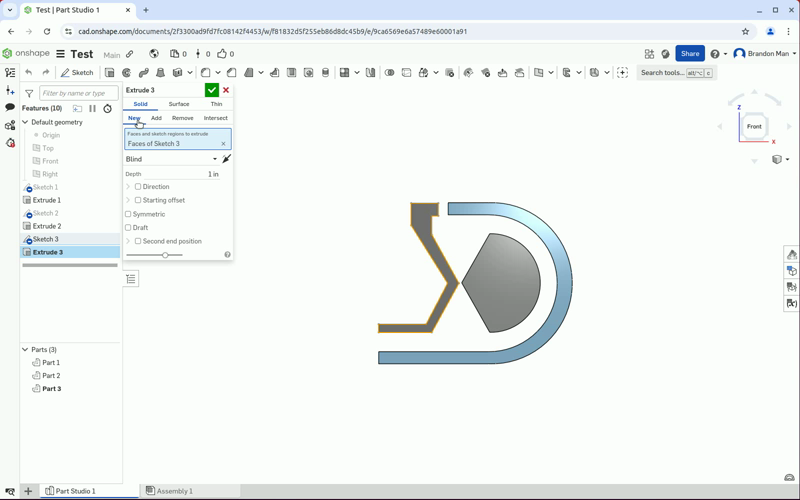
click(137, 120)
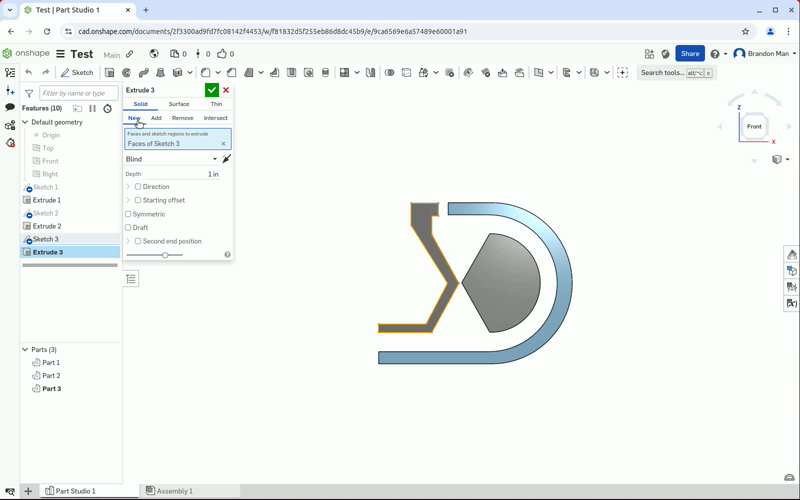
key(tab, 4)
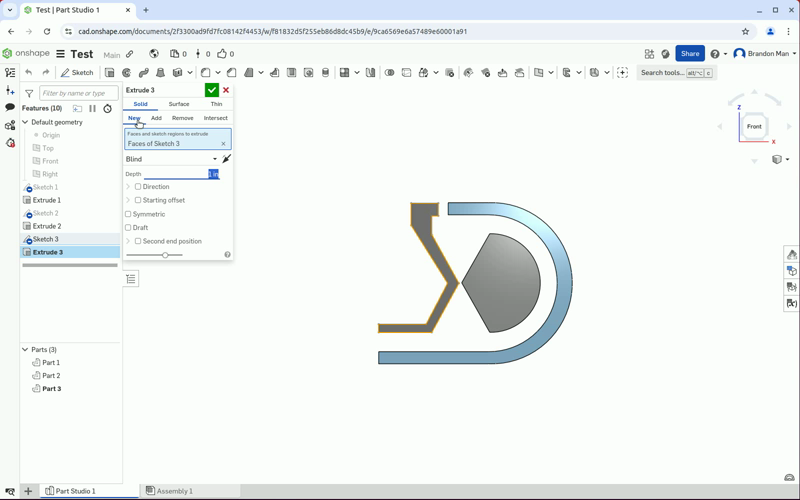
text(6.258)
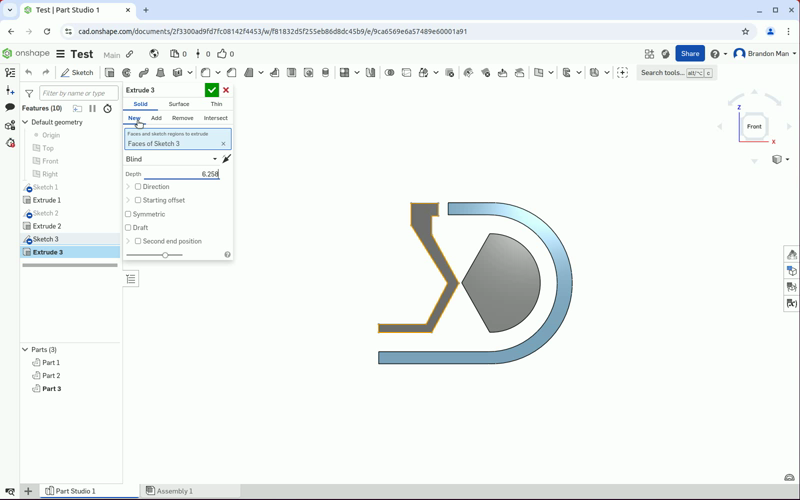
key(enter)
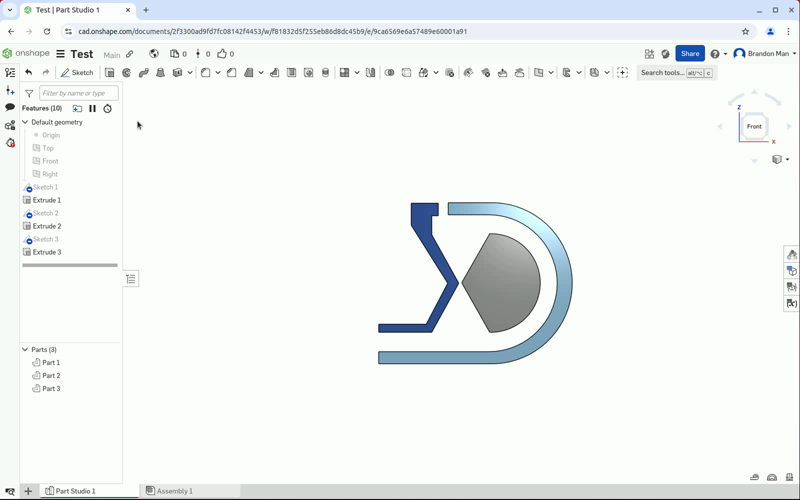
key(shift+h)
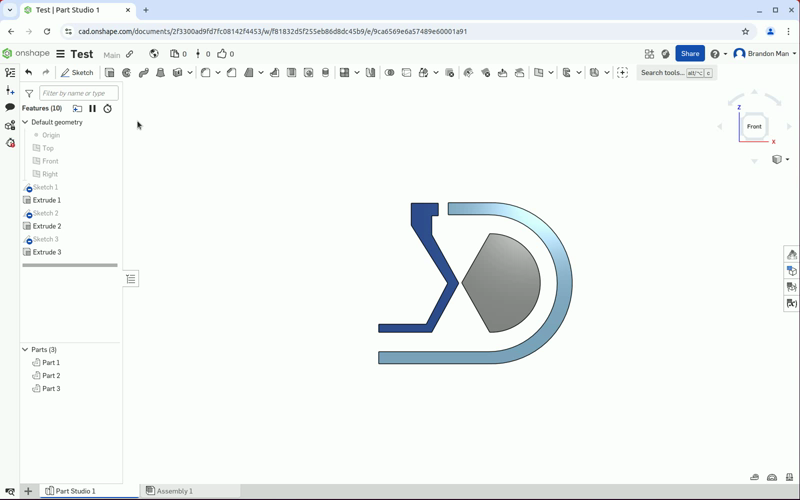
key(shift+h)
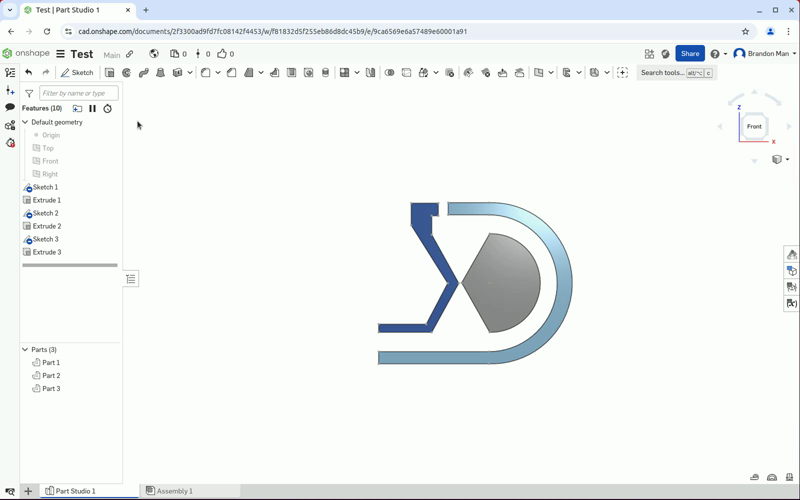
key(shift+7)
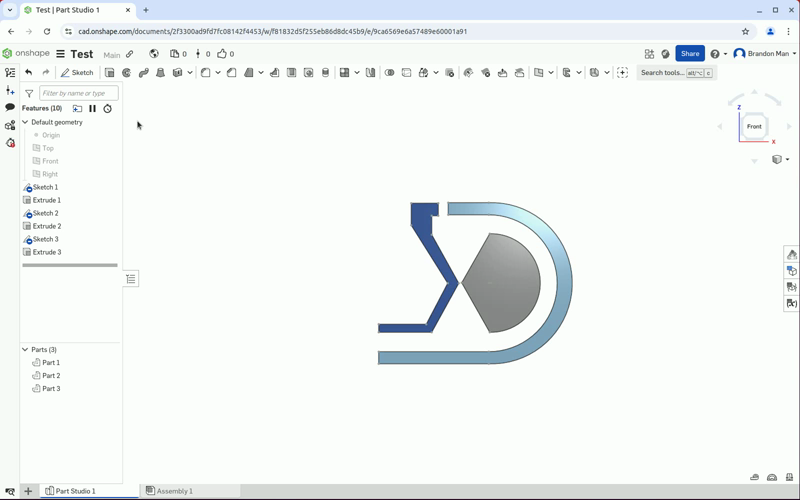
key(left, 2)
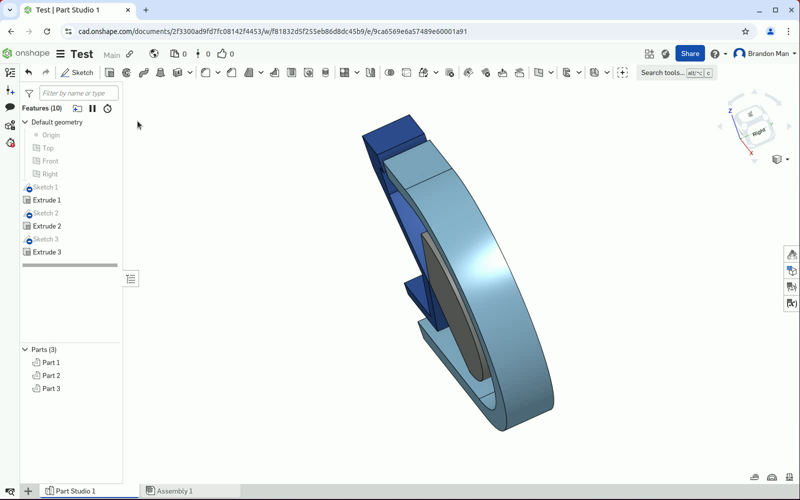
key(down, 2)
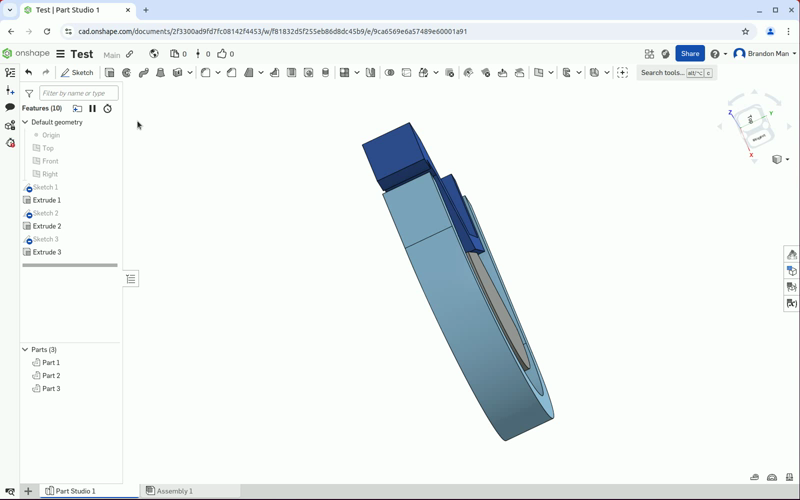
key(up, 2)
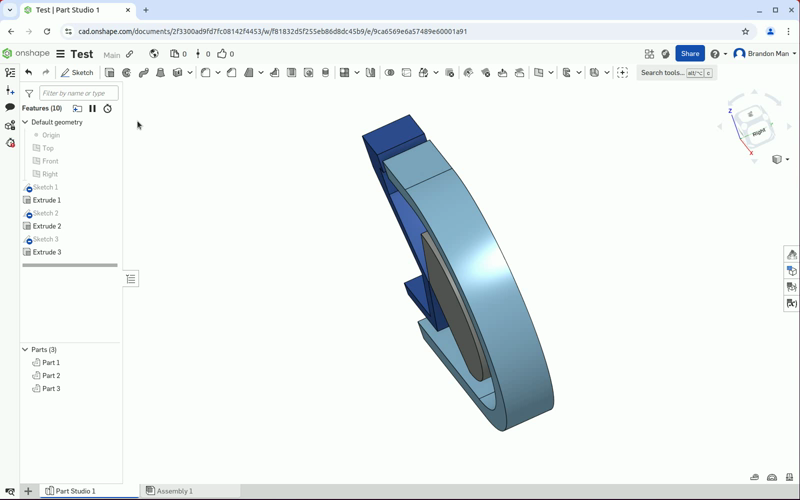
key(right, 2)
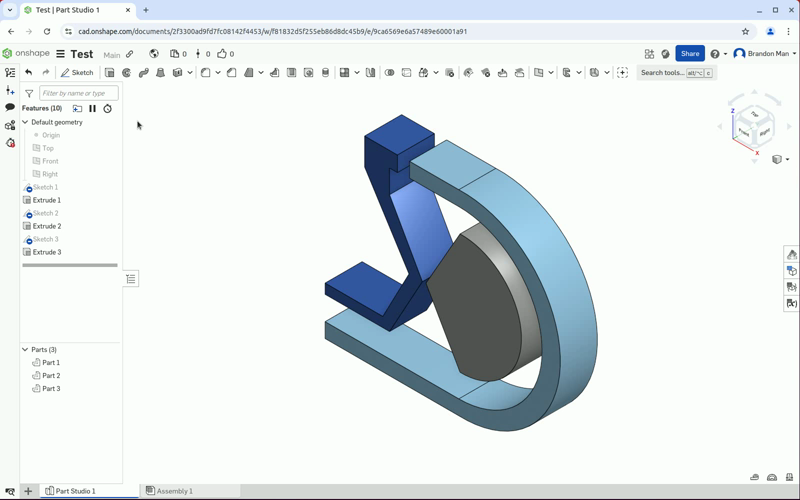
mouse_move(73, 189)
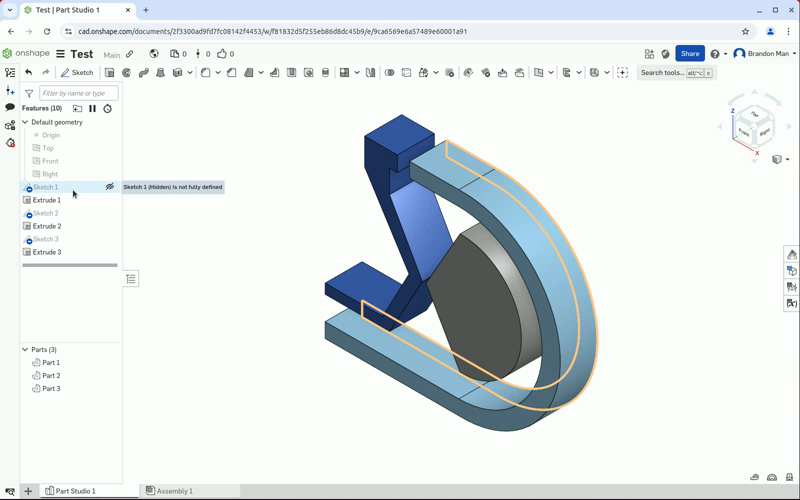
click(73, 189)